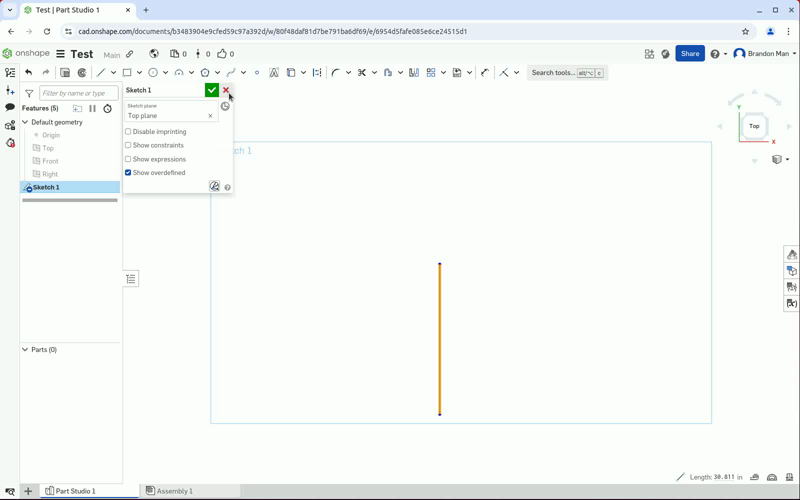
key(shift+h)
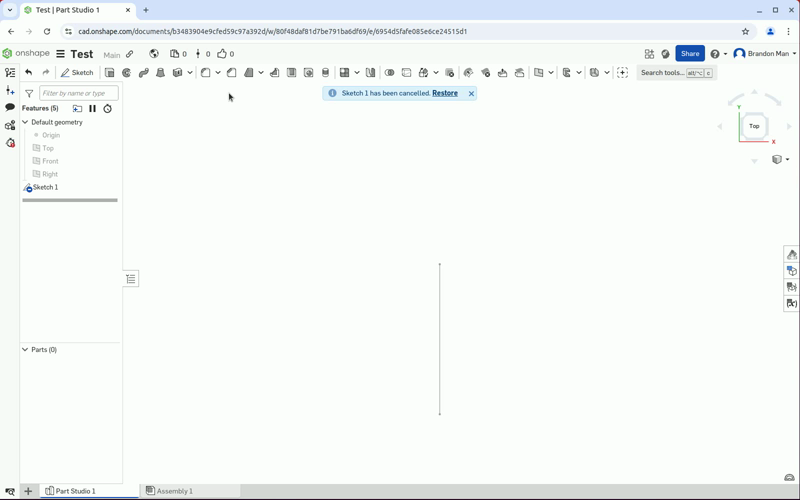
mouse_move(73, 352)
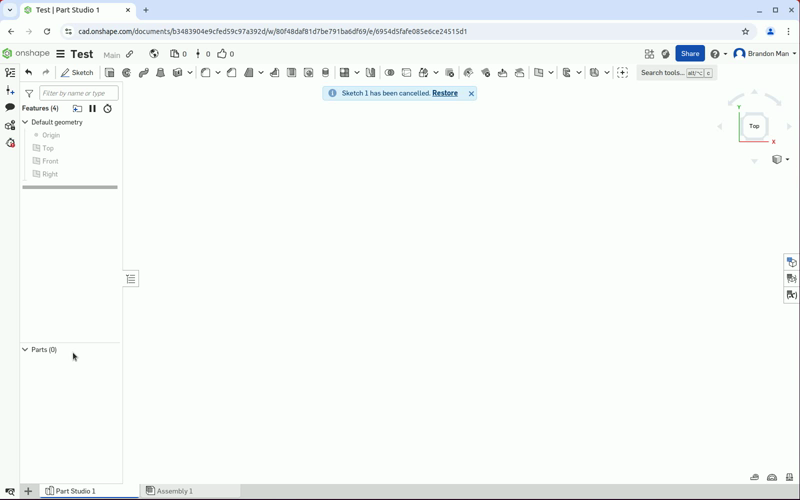
key(y)
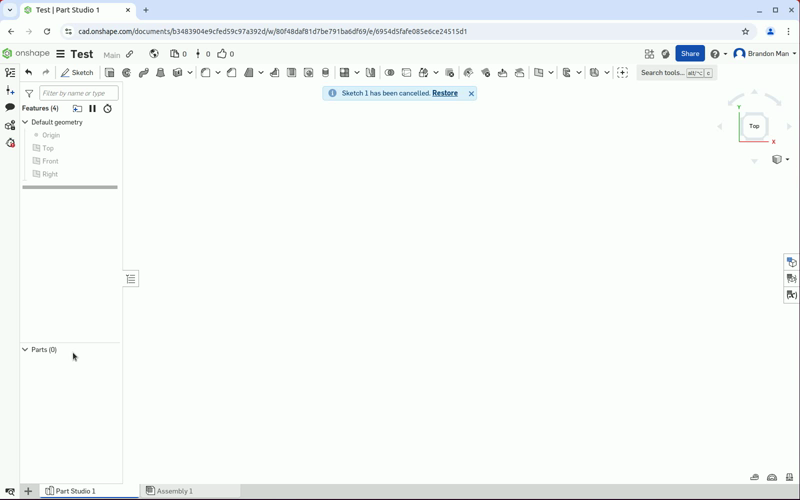
key(shift+p)
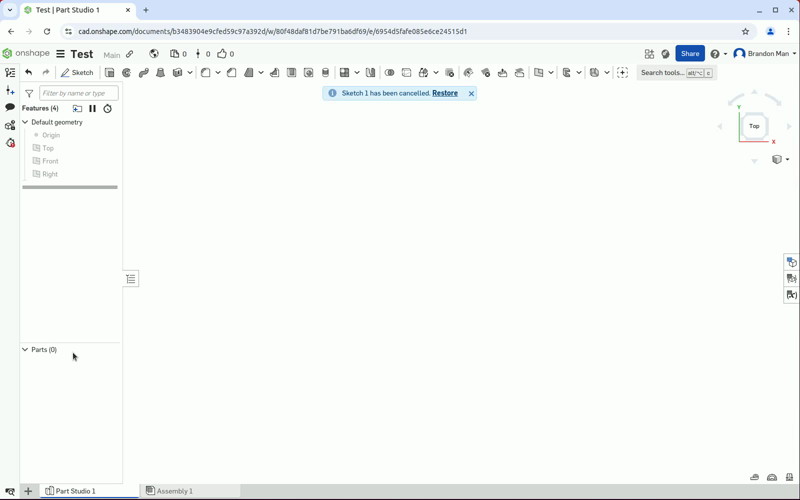
key(space)
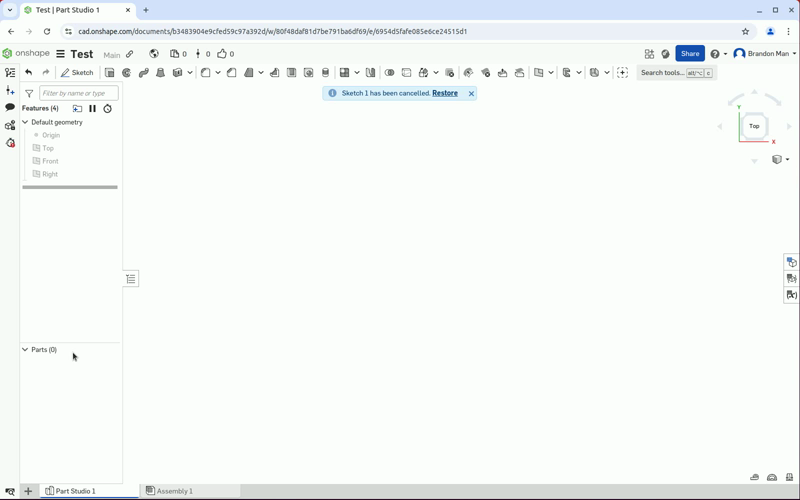
key_down(shift)
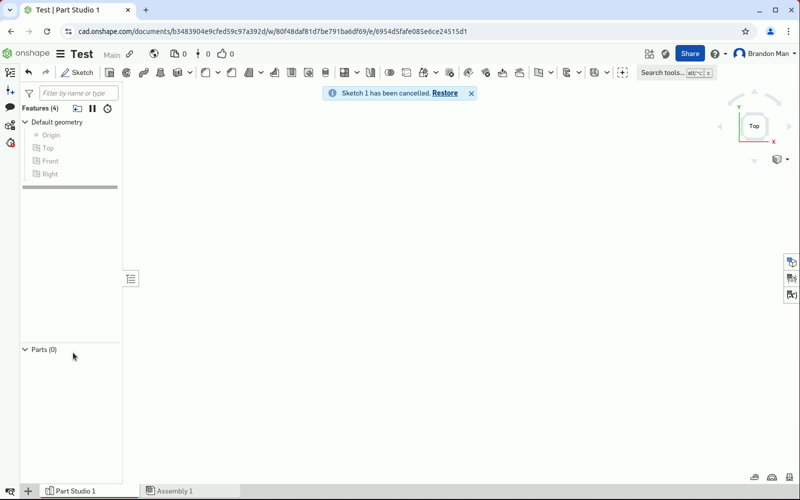
key(up)
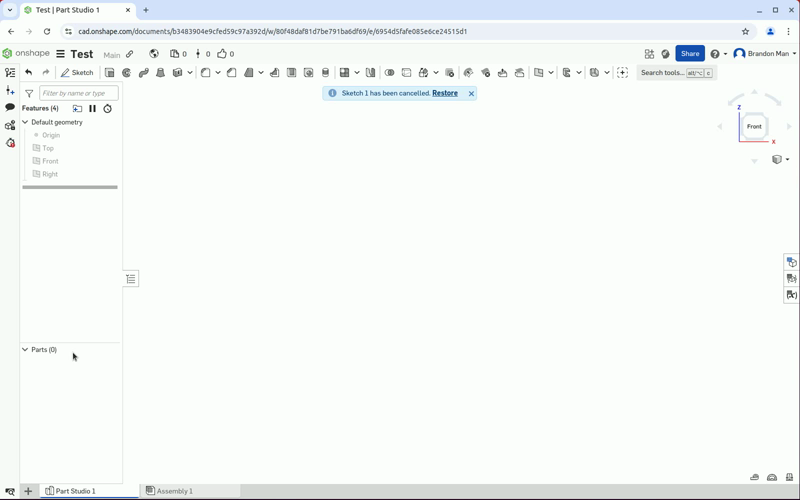
key_up(shift)
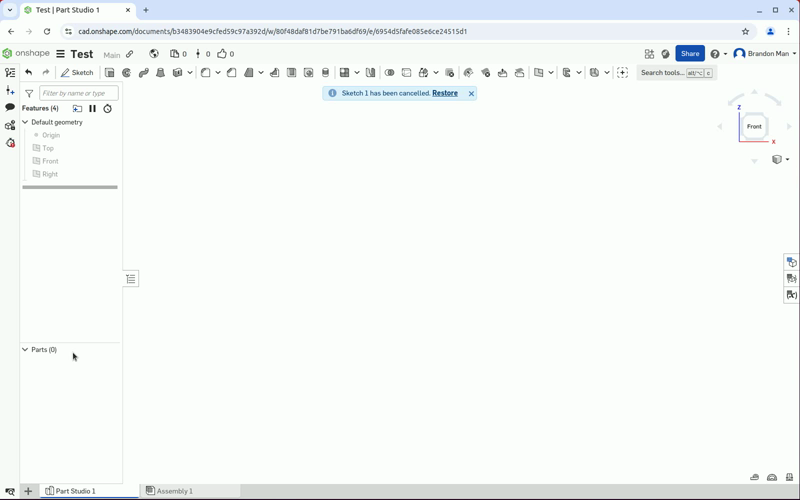
mouse_move(73, 352)
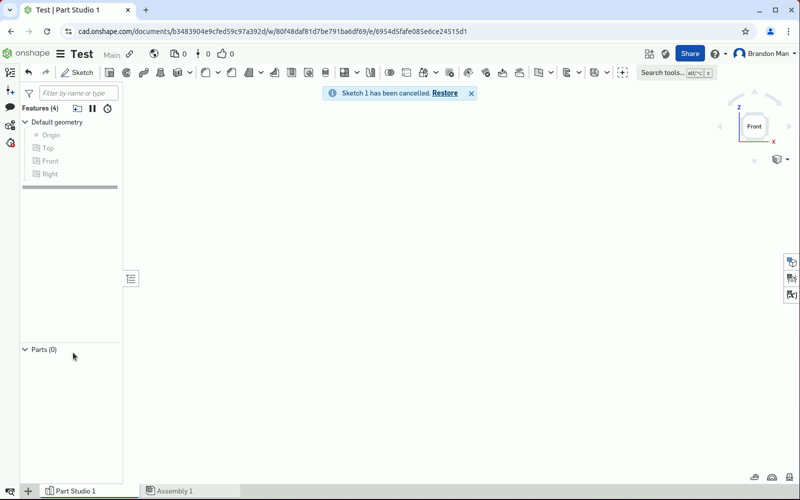
key(shift+y)
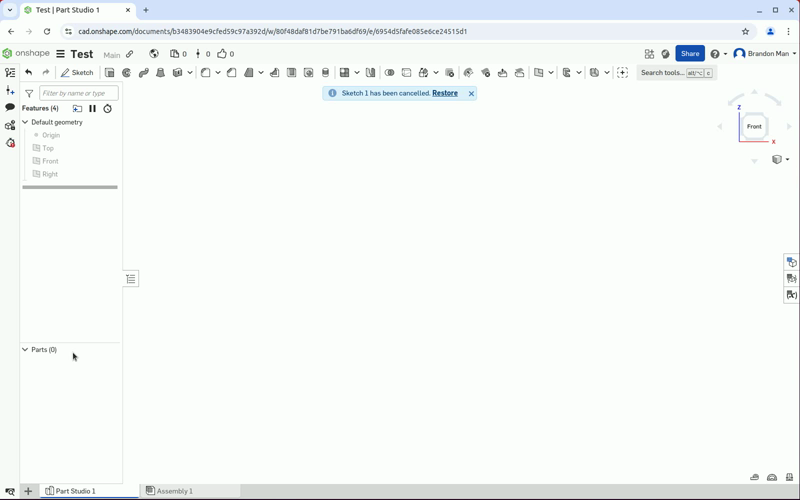
key(shift+s)
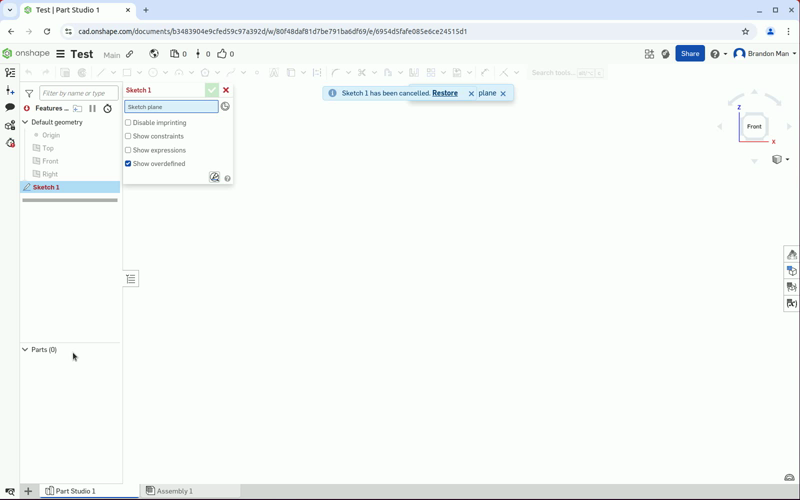
mouse_move(73, 163)
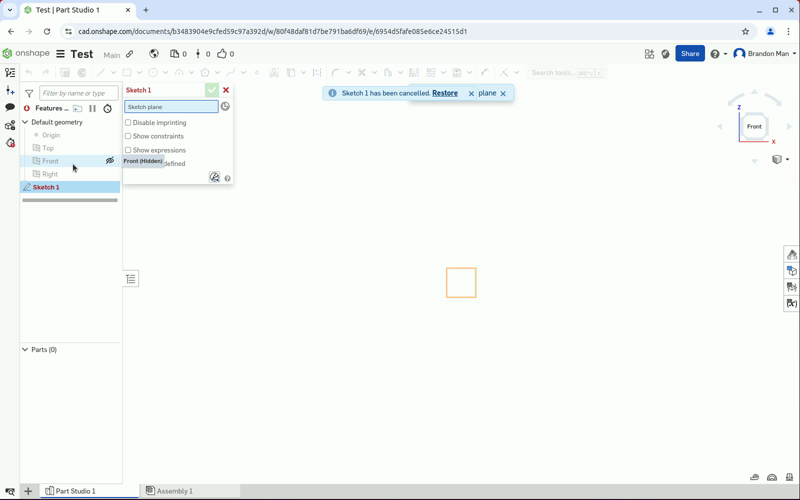
click(73, 163)
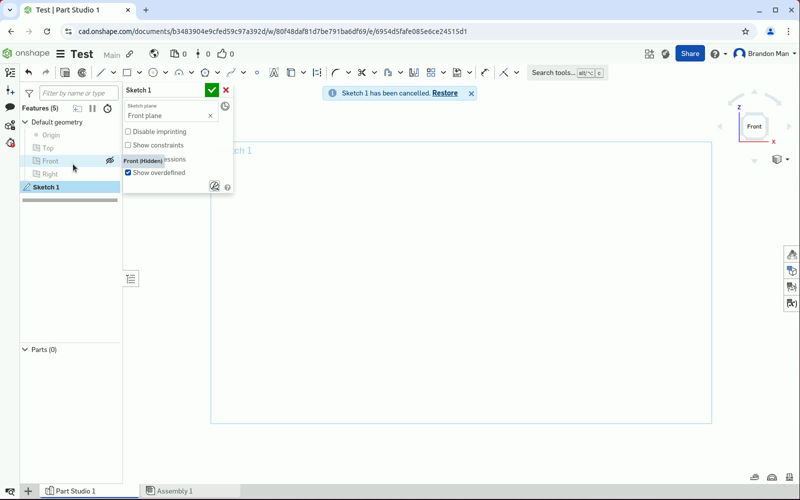
mouse_move(73, 352)
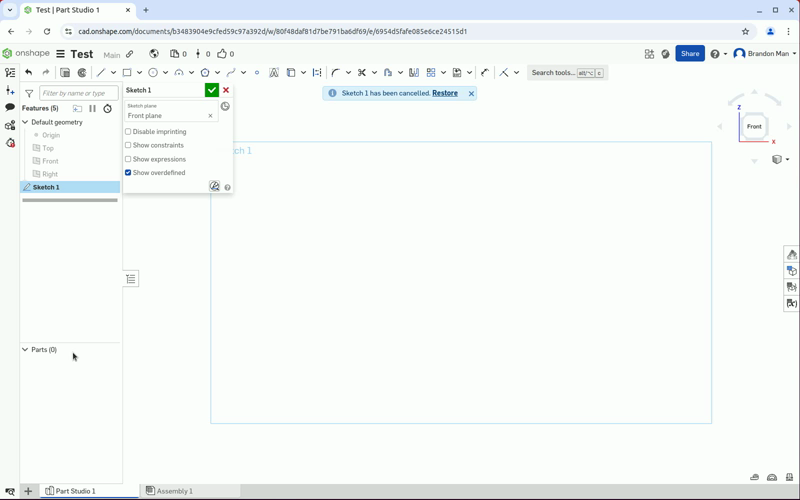
key(y)
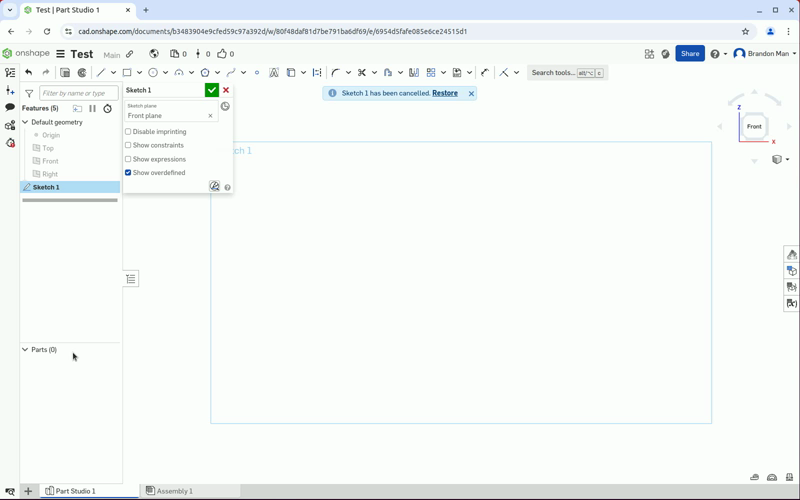
key(l)
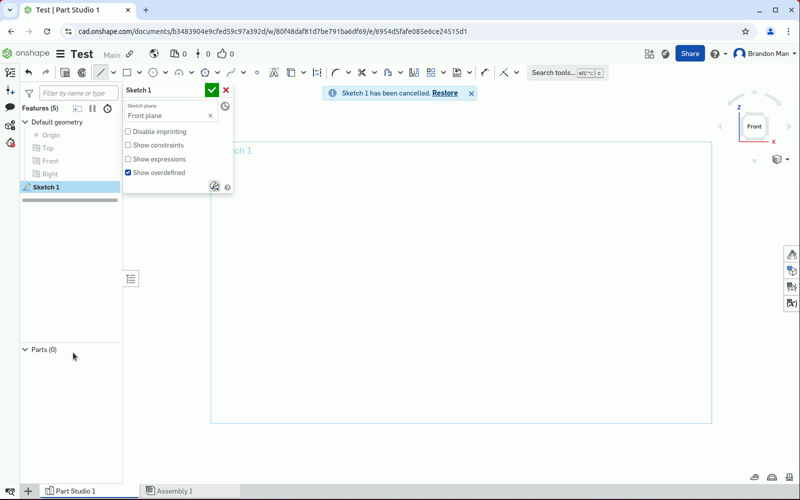
key_down(shift)
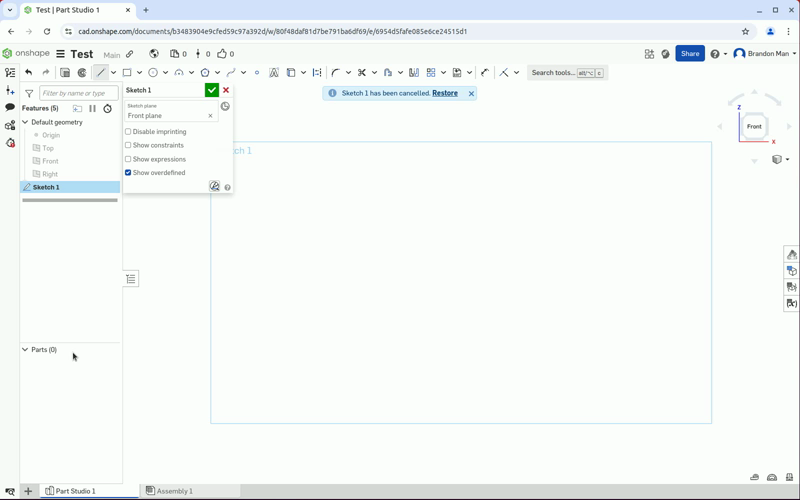
mouse_move(385, 395)
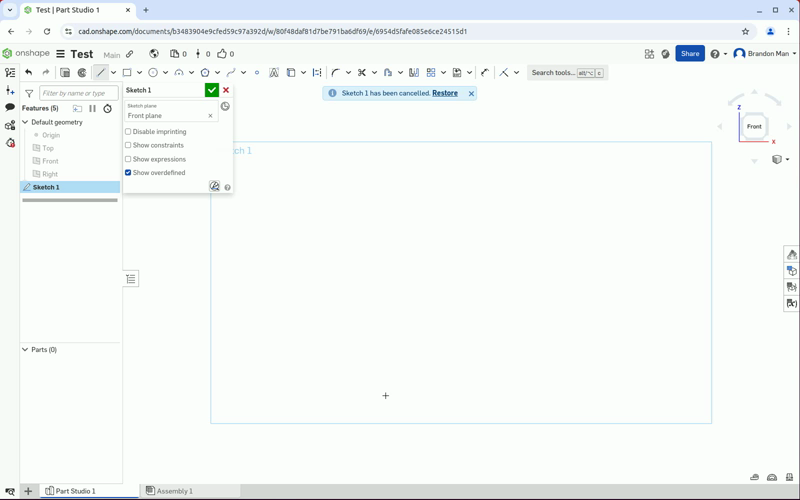
click(385, 395)
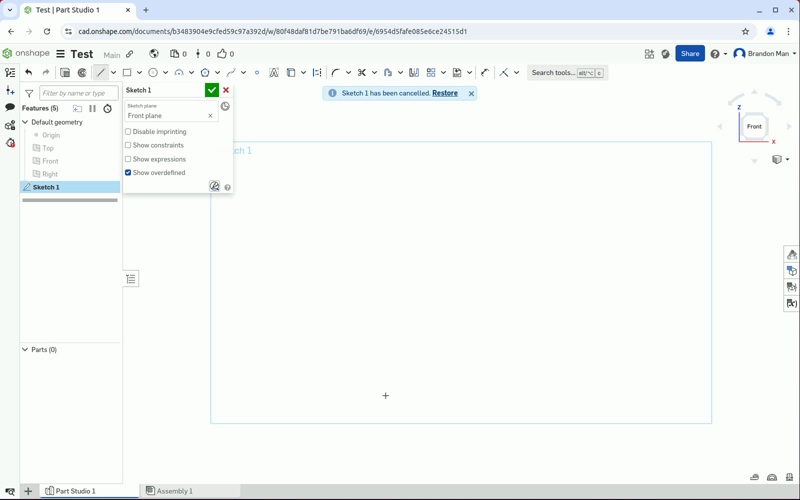
key_up(shift)
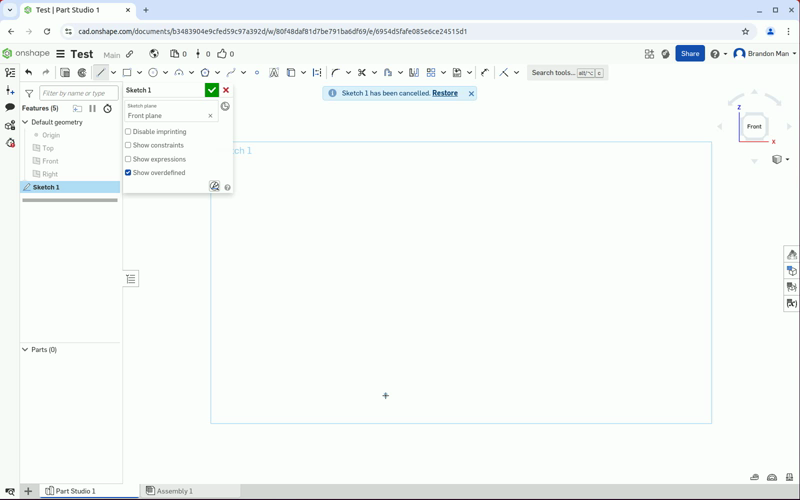
key_down(shift)
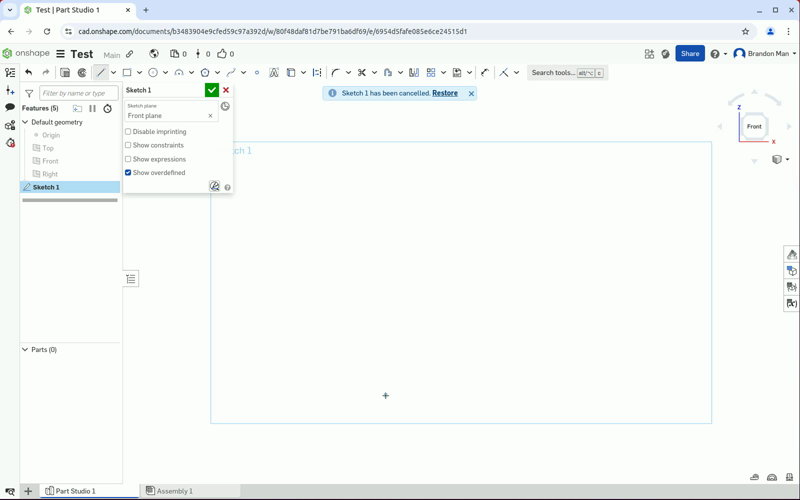
mouse_move(534, 395)
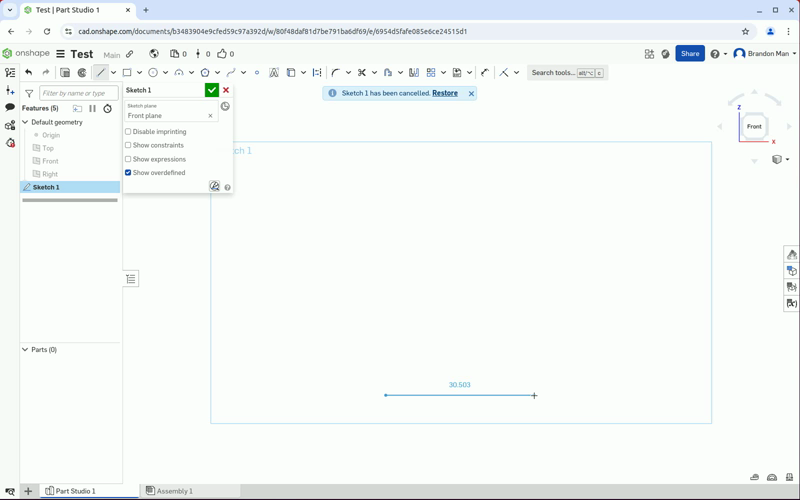
click(534, 395)
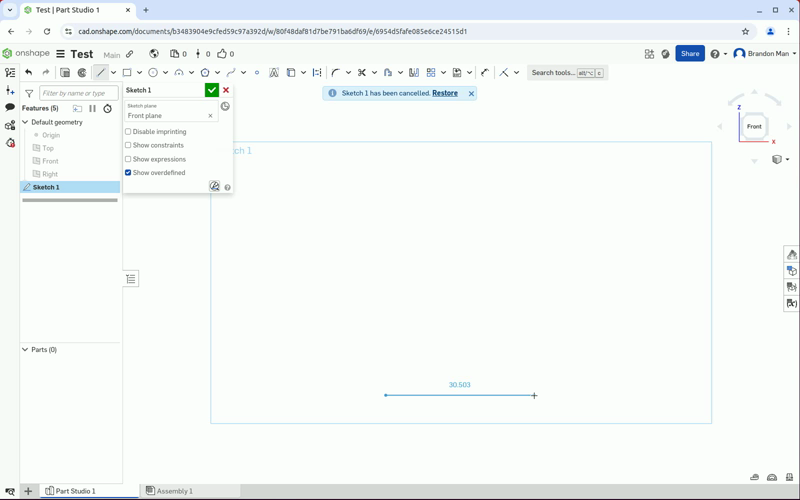
key_up(shift)
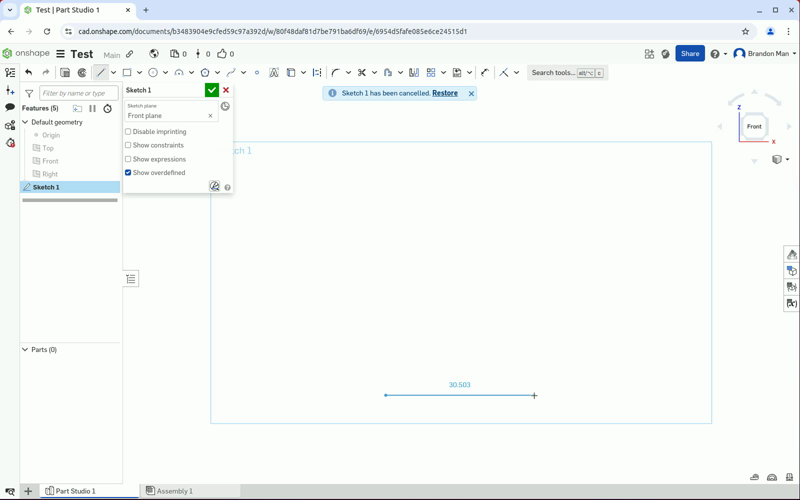
key_down(shift)
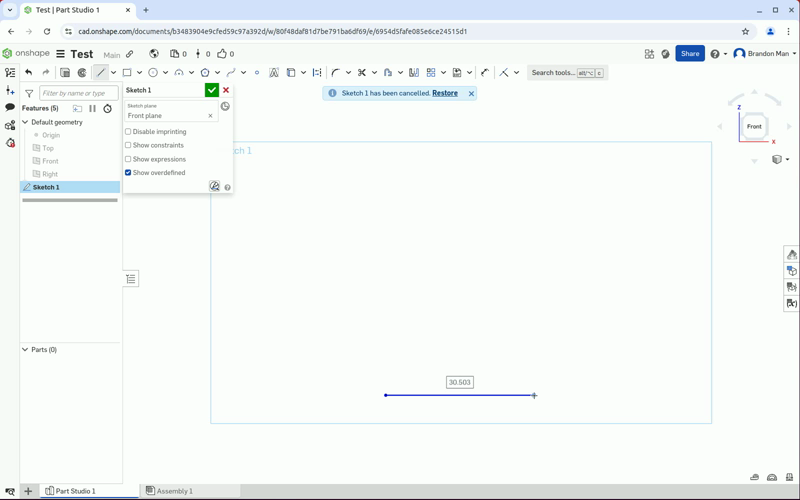
mouse_move(534, 171)
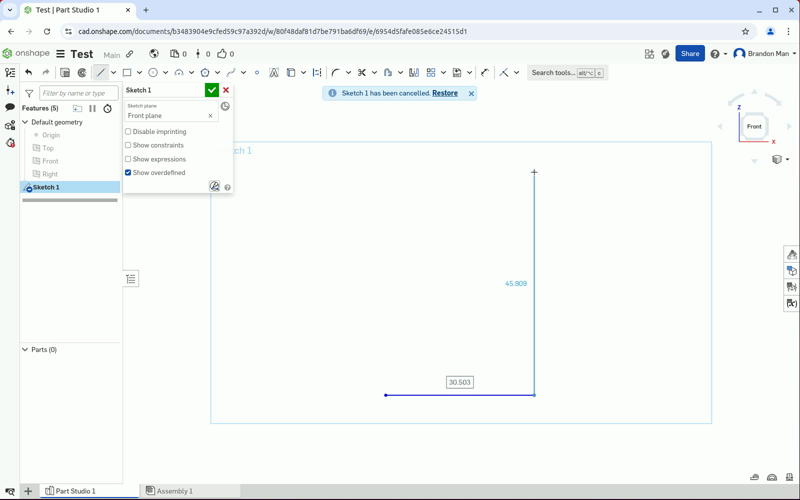
click(534, 171)
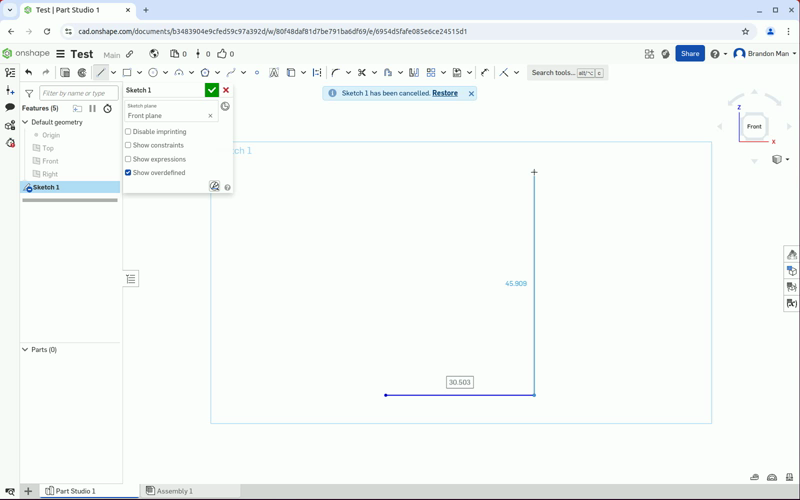
key_up(shift)
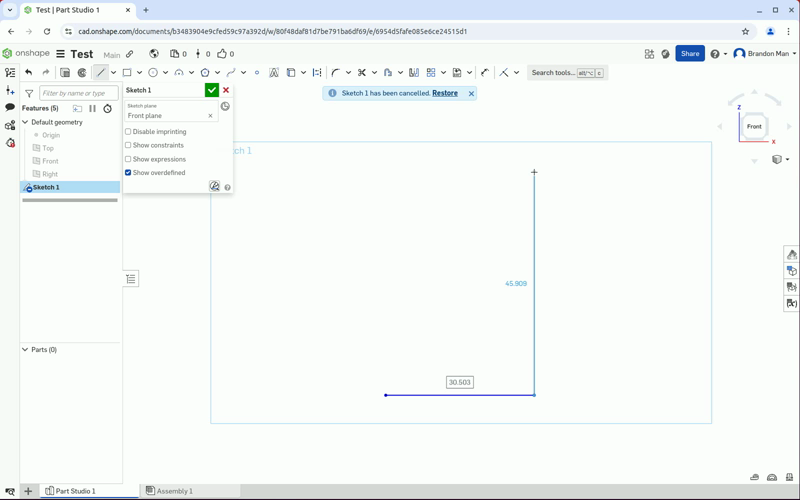
key_down(shift)
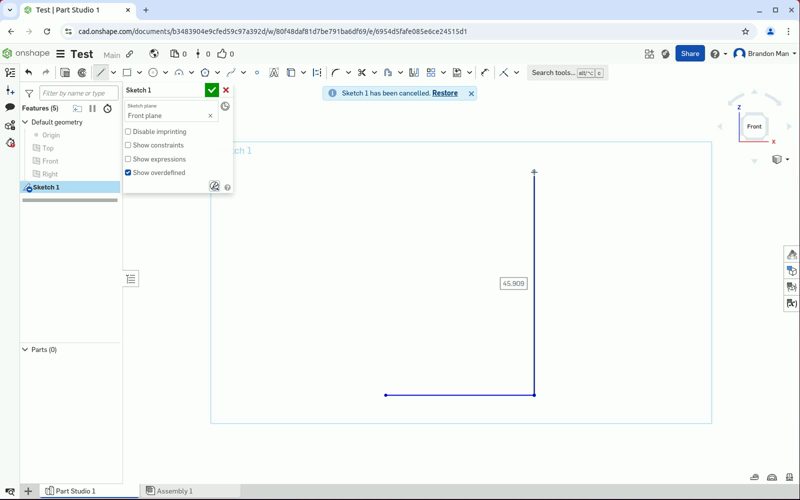
mouse_move(385, 171)
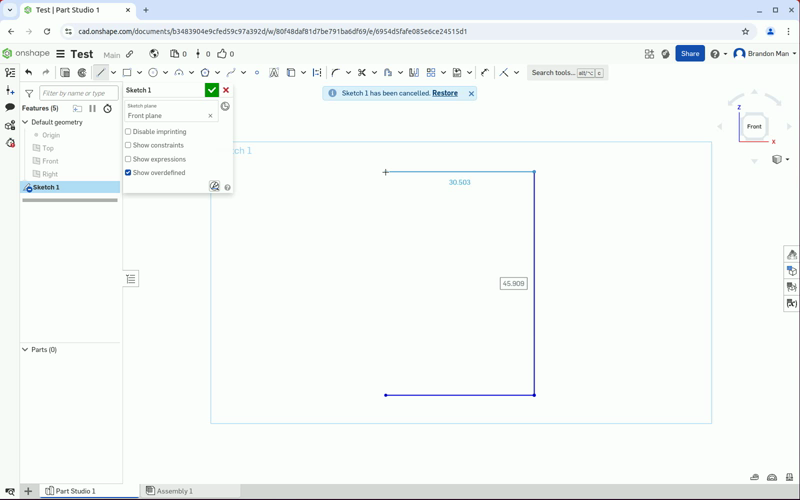
click(385, 171)
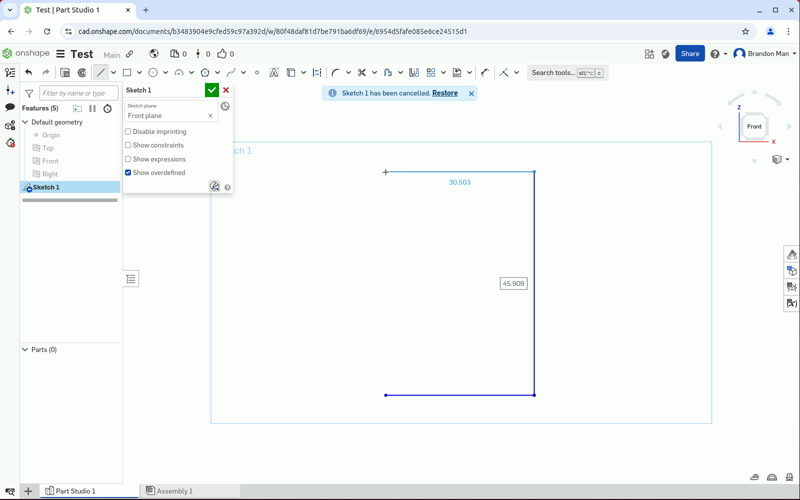
key_up(shift)
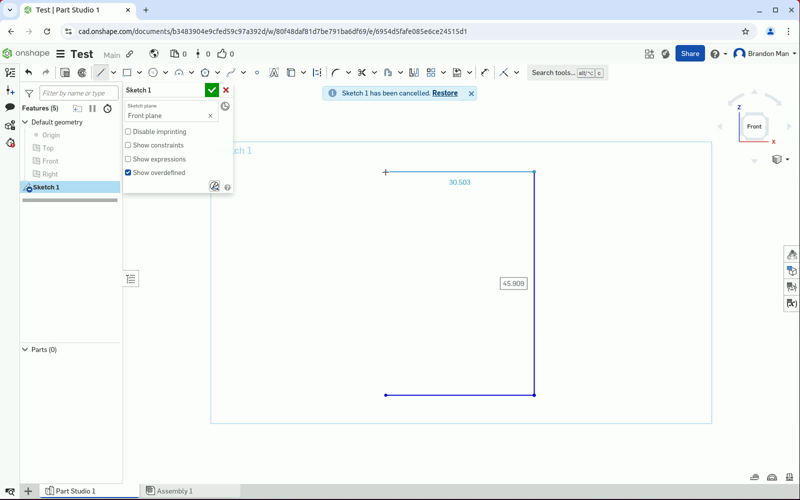
key_down(shift)
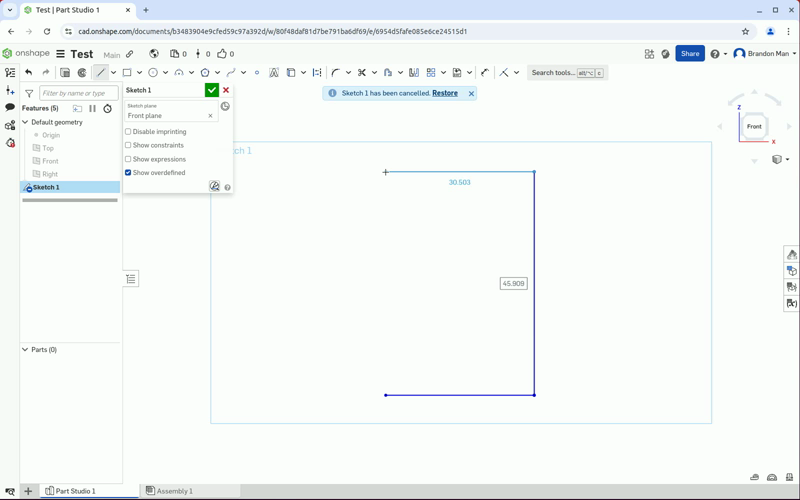
mouse_move(385, 395)
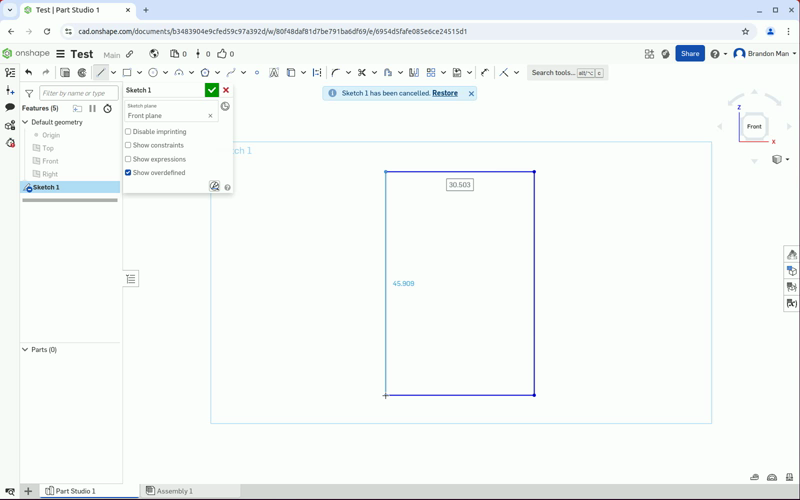
key_up(shift)
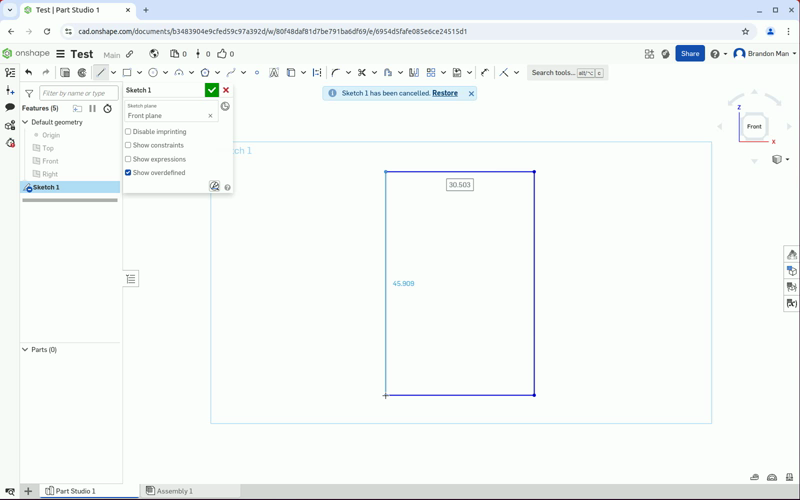
click(385, 395)
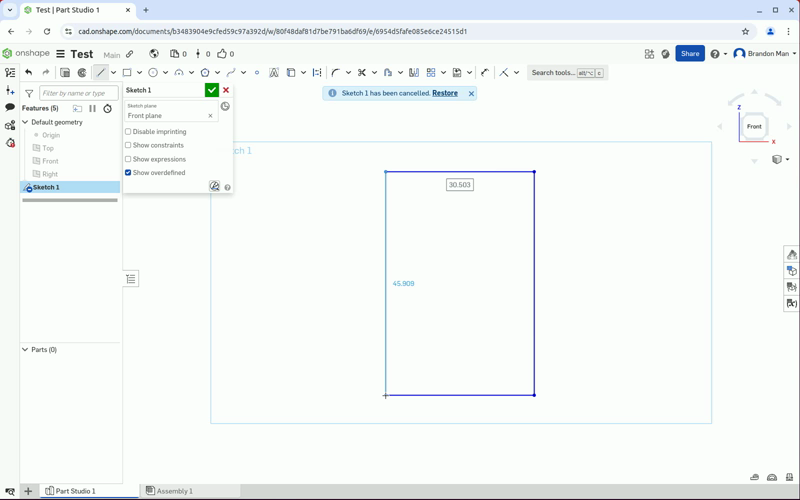
key(esc)
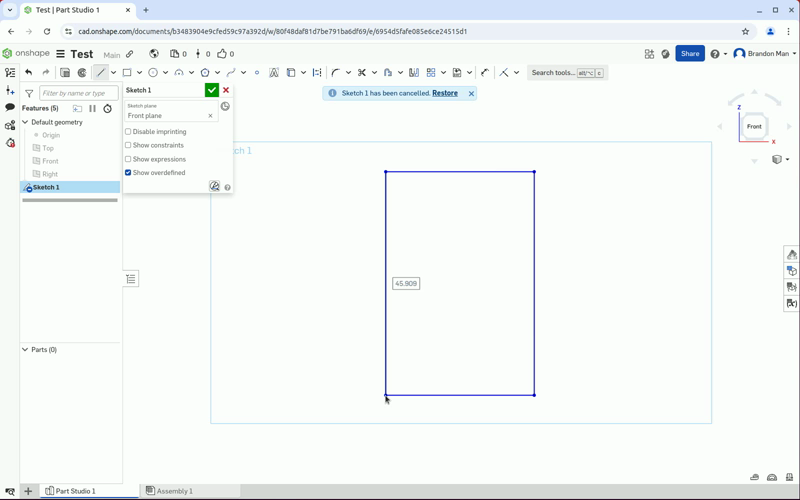
mouse_move(448, 268)
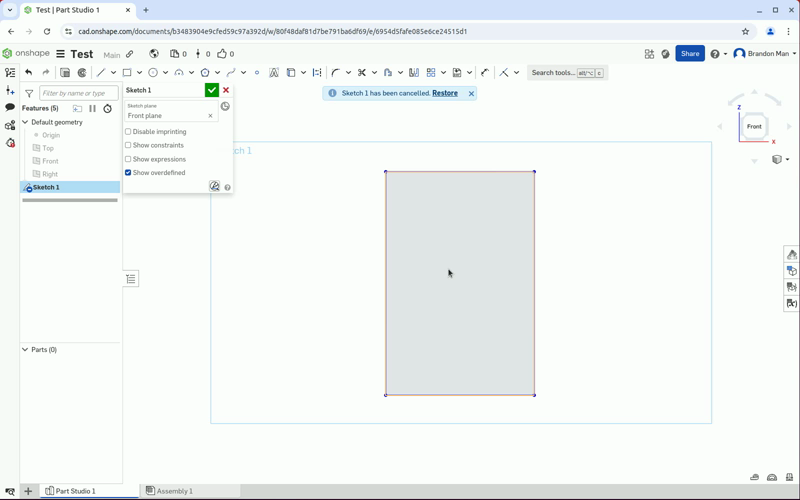
click(448, 268)
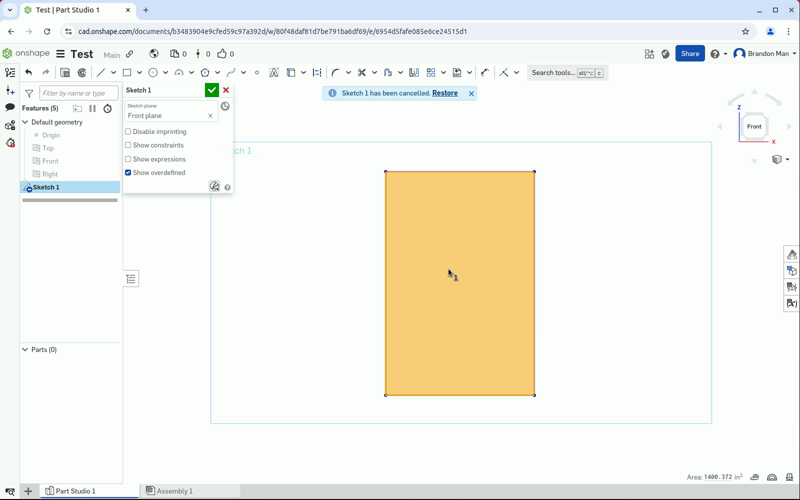
mouse_move(73, 352)
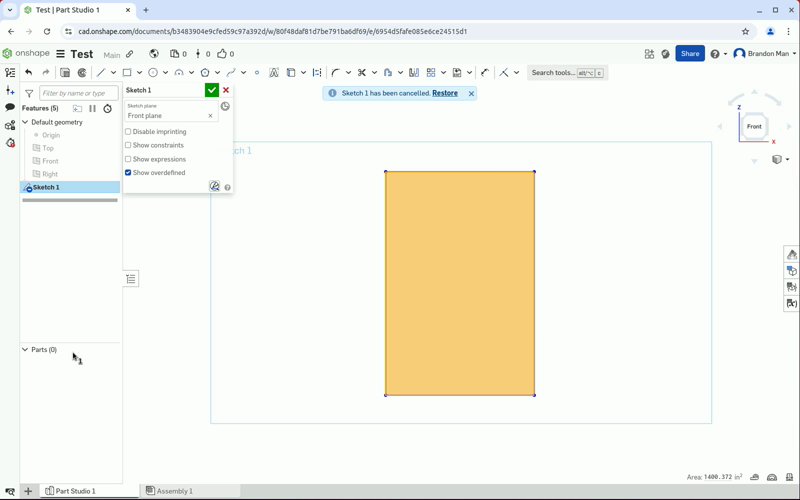
key(shift+y)
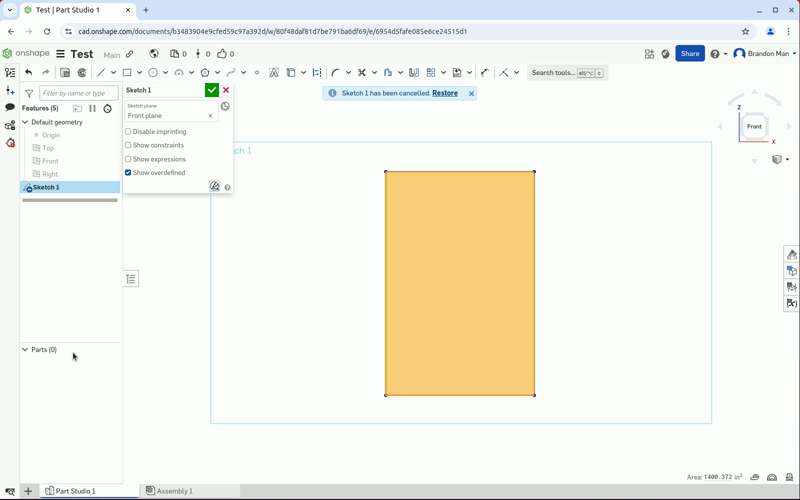
key(shift+e)
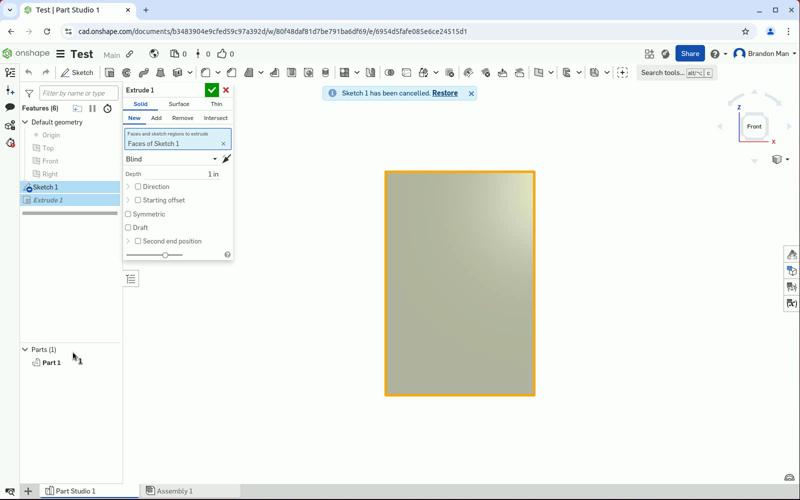
mouse_move(143, 106)
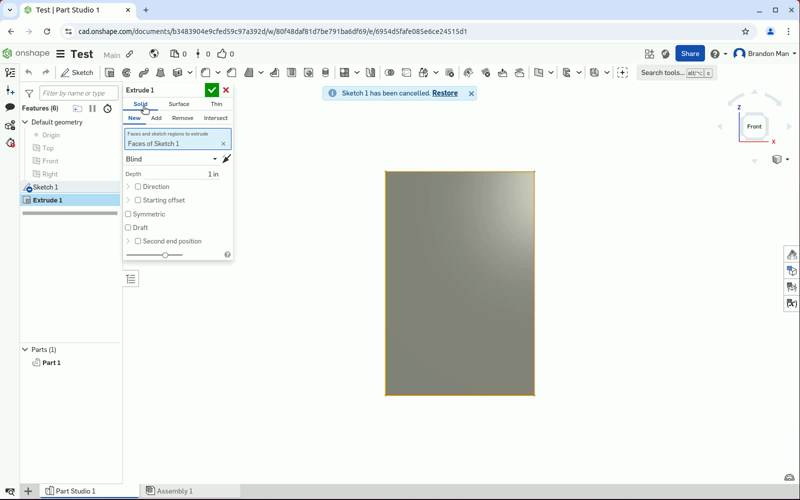
click(143, 106)
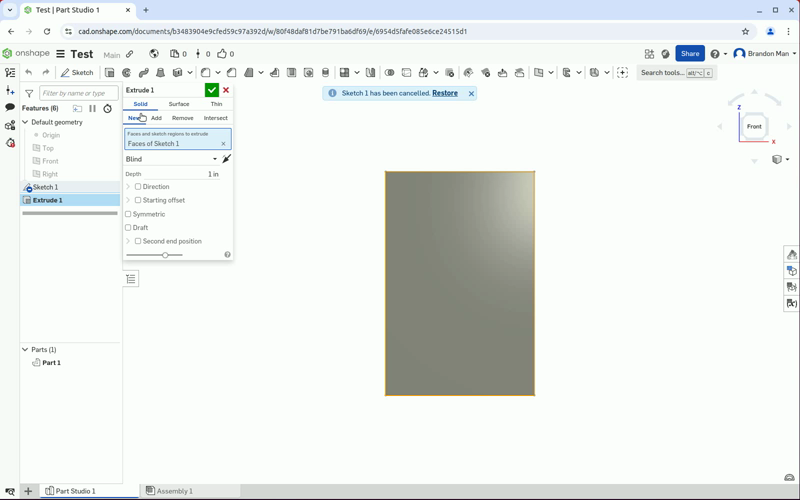
mouse_move(137, 120)
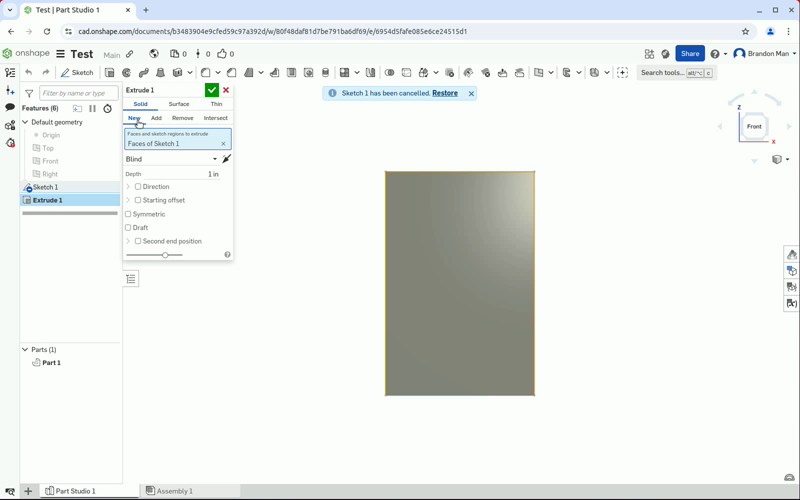
click(137, 120)
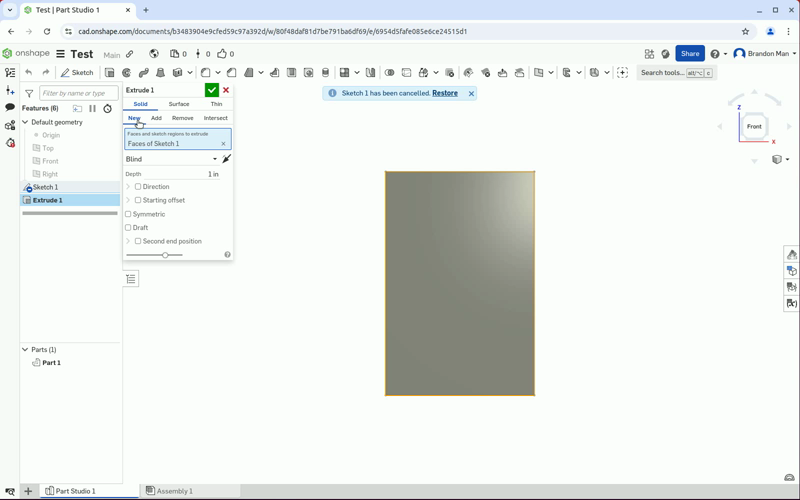
key(tab, 4)
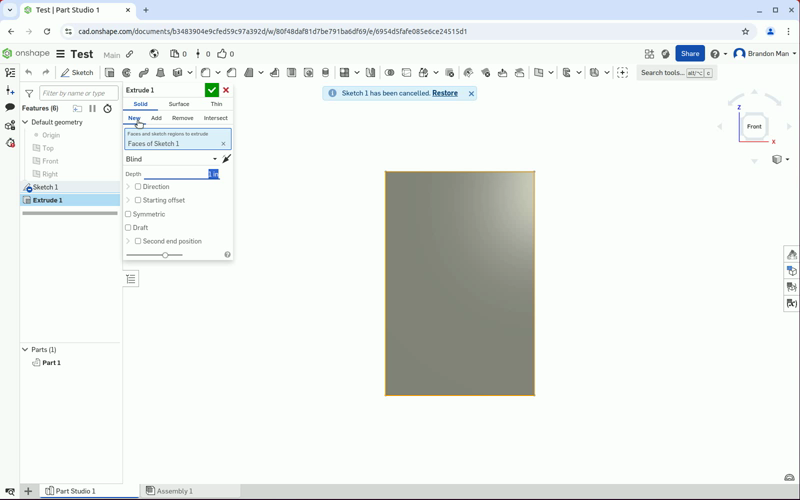
text(-1.204)
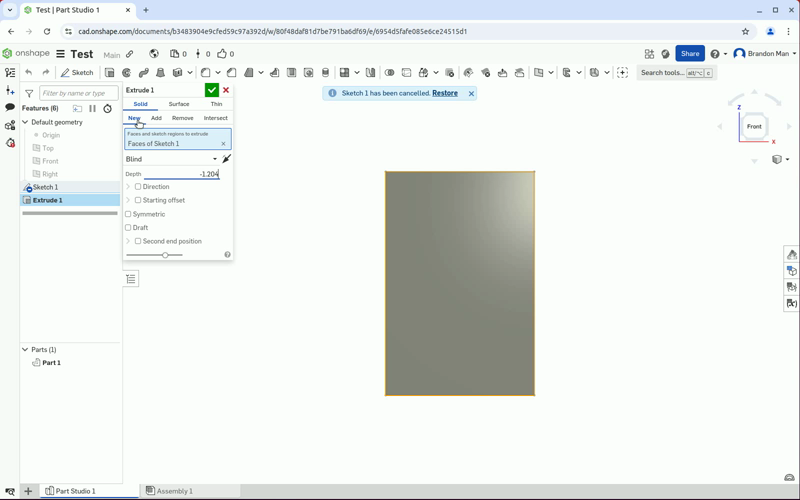
key(enter)
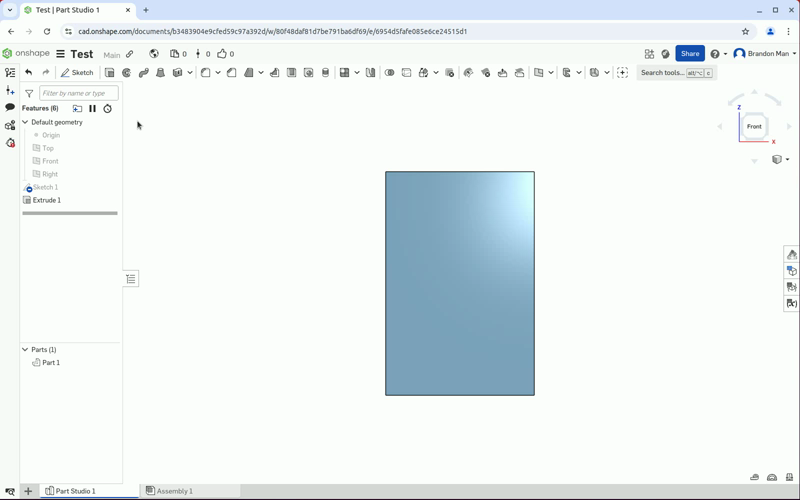
key(shift+h)
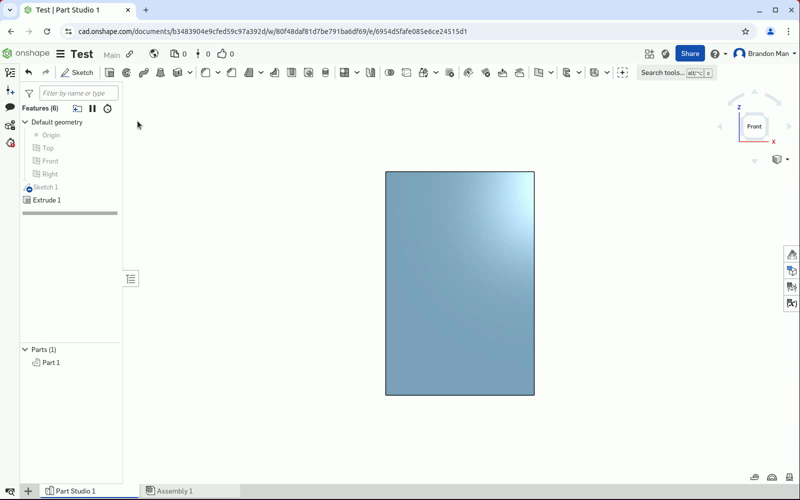
key(shift+h)
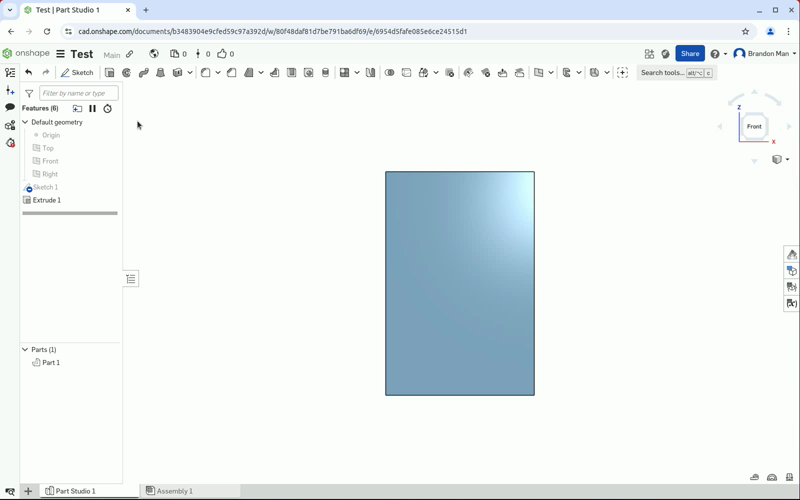
mouse_move(73, 189)
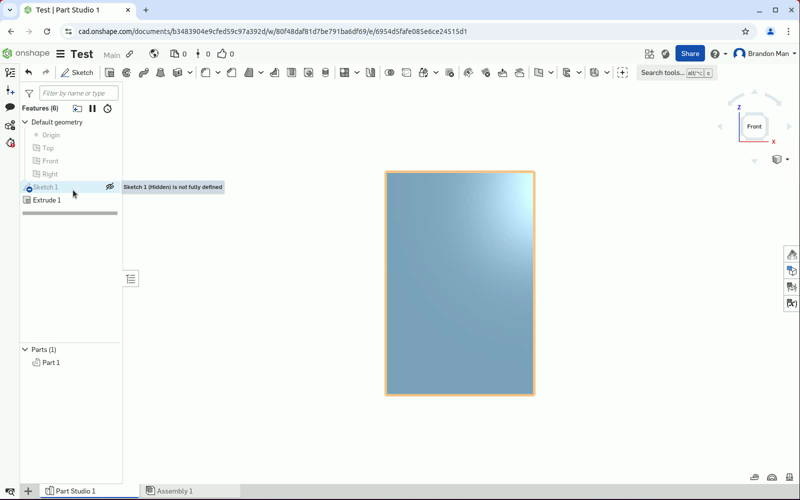
click(73, 189)
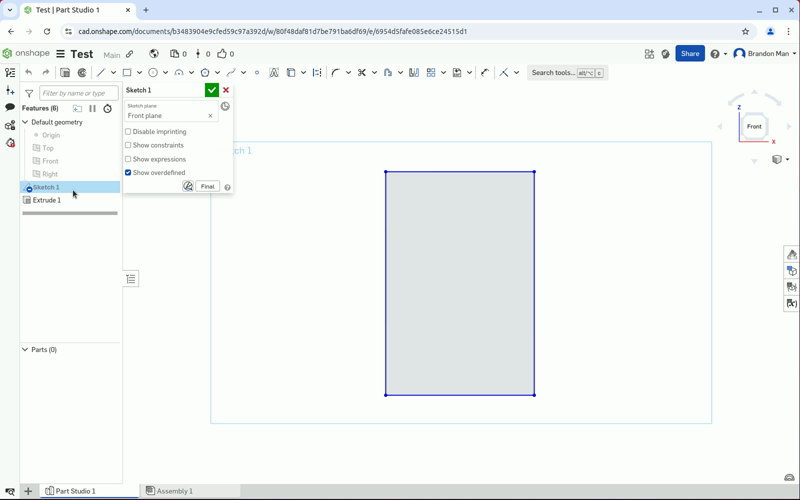
mouse_move(229, 92)
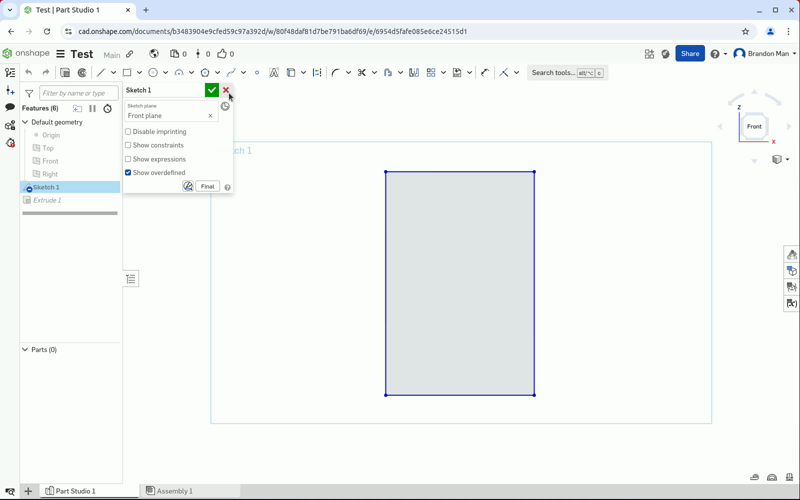
click(229, 92)
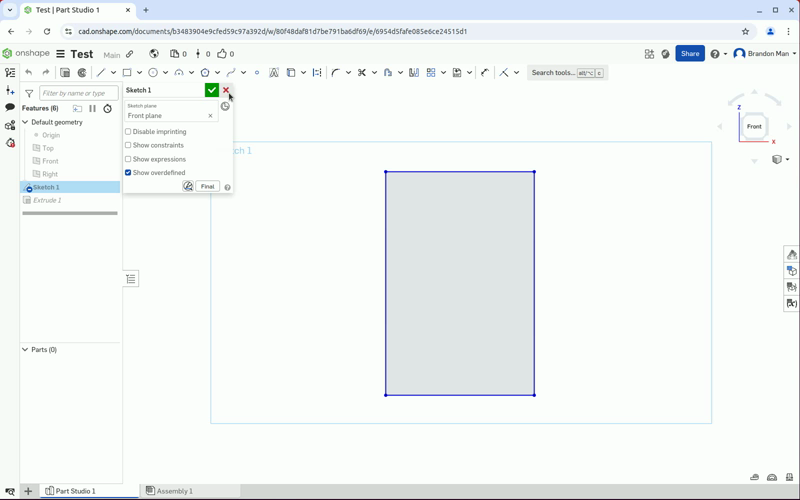
key(shift+s)
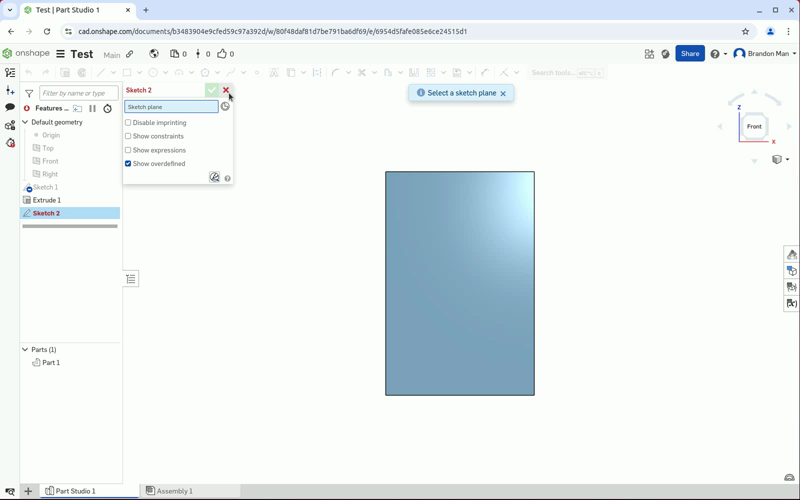
mouse_move(73, 163)
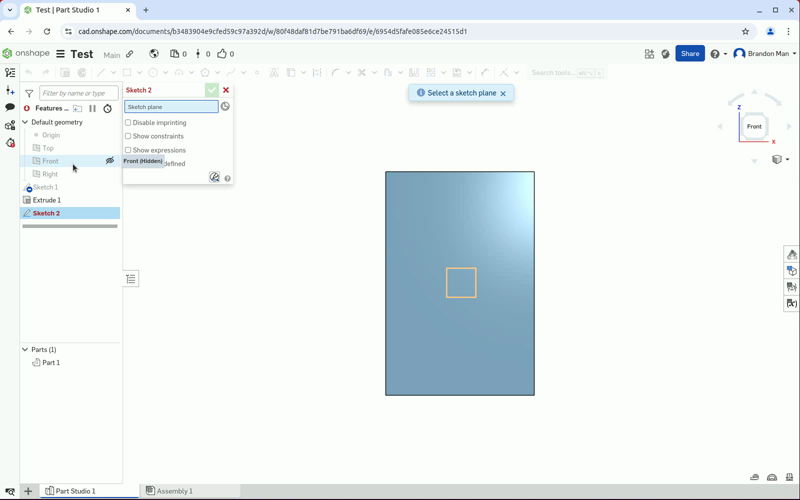
click(73, 163)
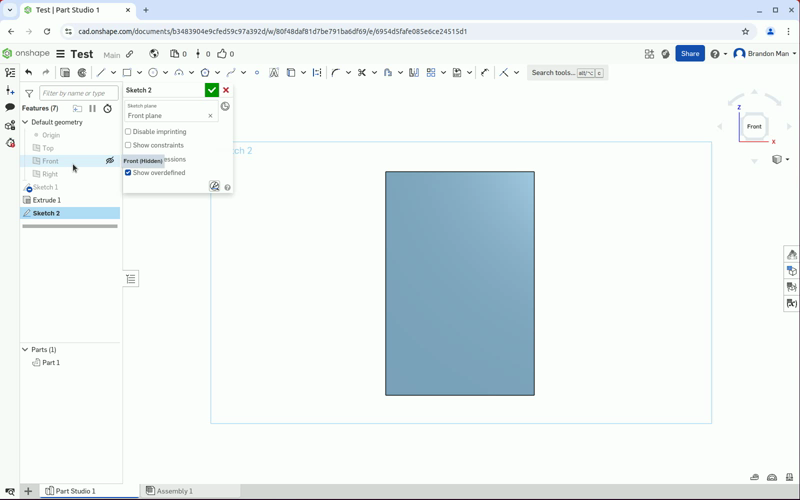
mouse_move(73, 352)
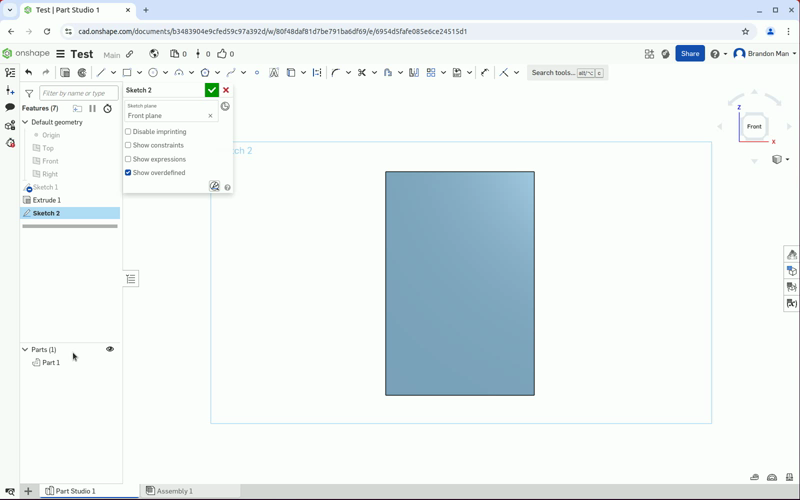
key(y)
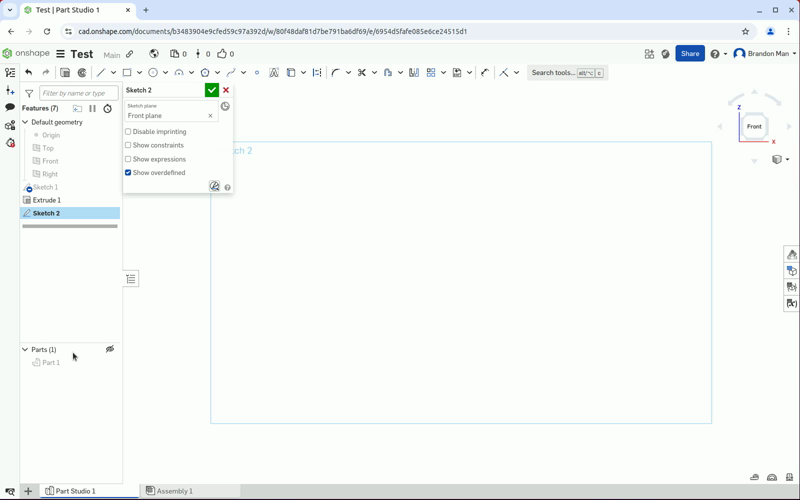
key(c)
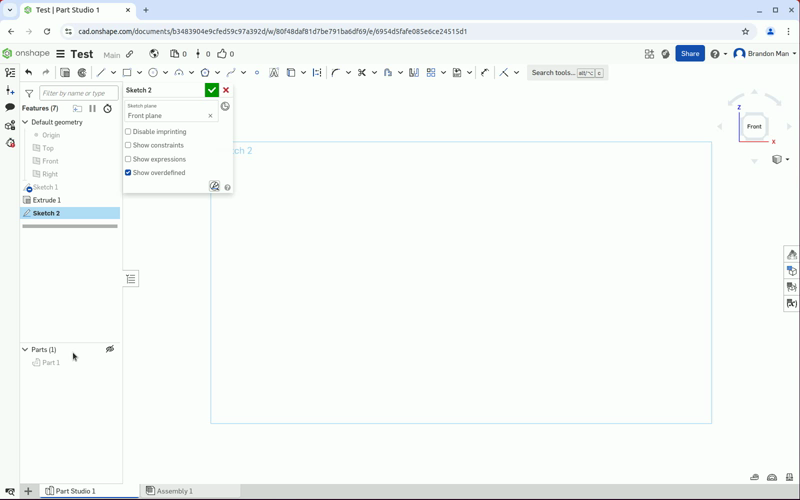
key_down(shift)
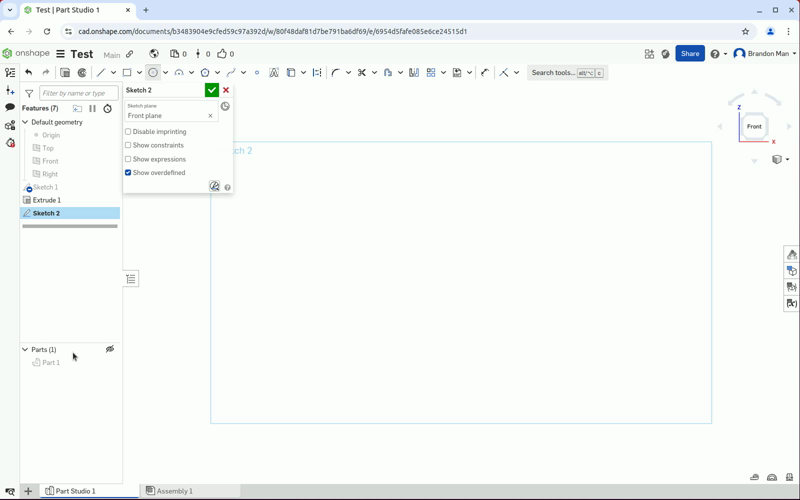
mouse_move(404, 238)
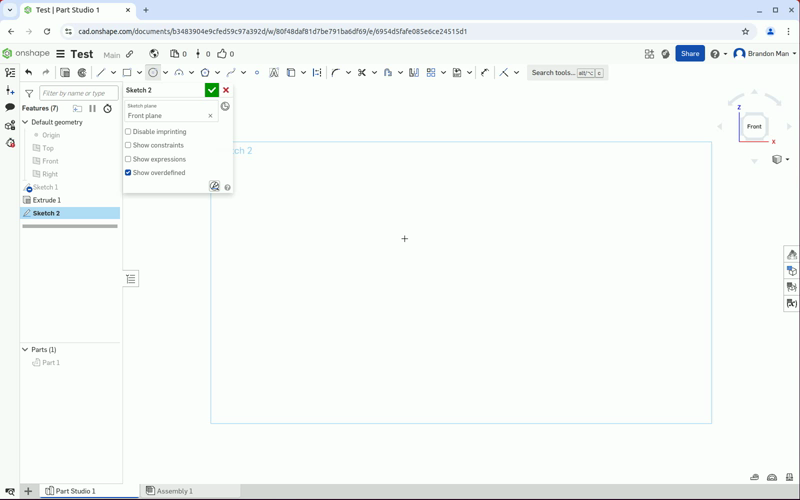
click(404, 238)
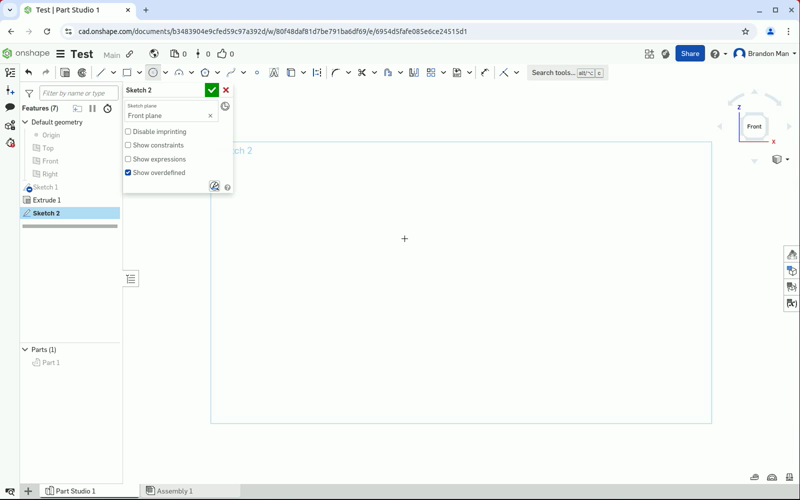
key_up(shift)
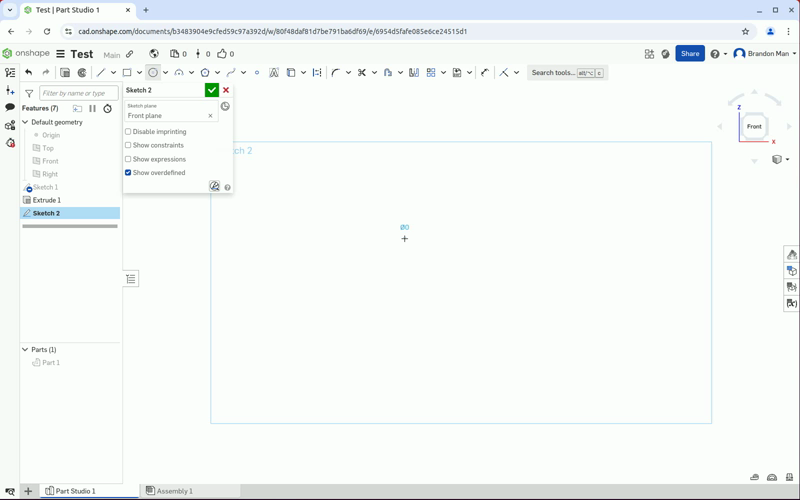
mouse_move(416, 238)
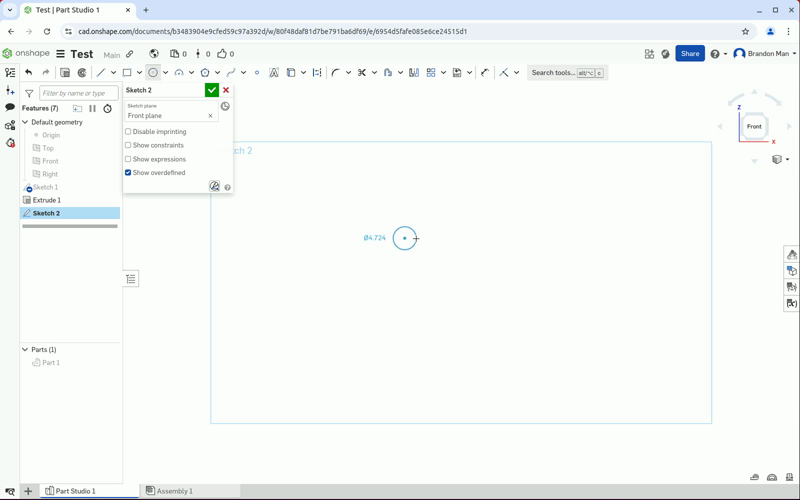
click(416, 238)
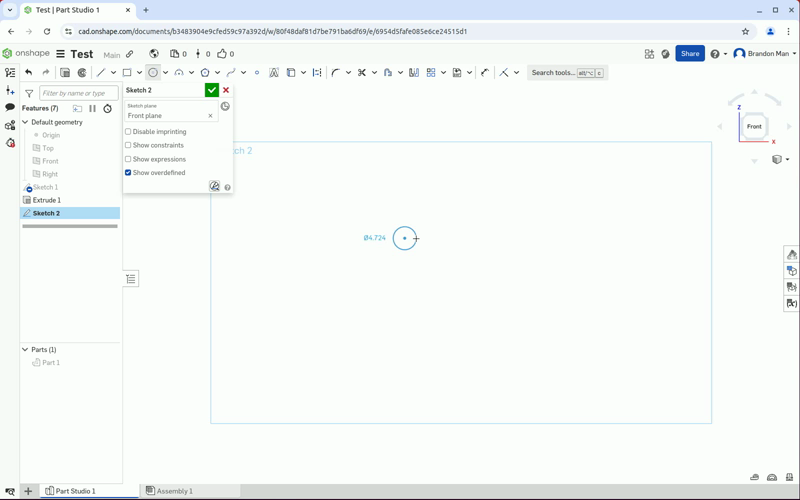
key(esc)
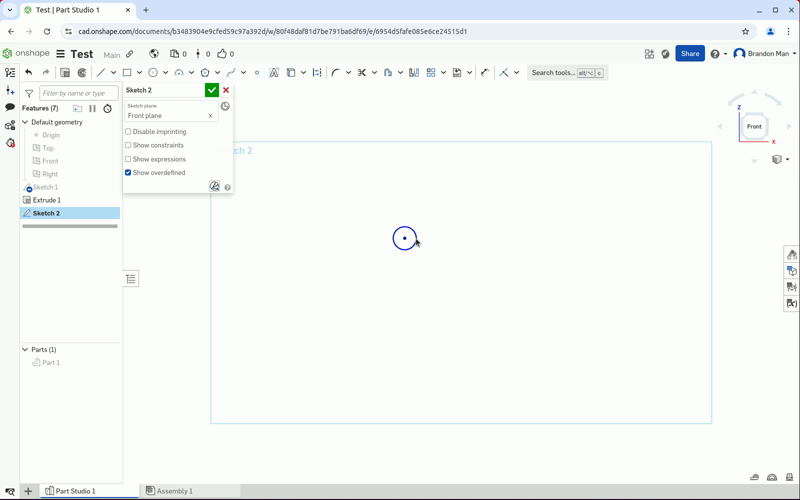
key(c)
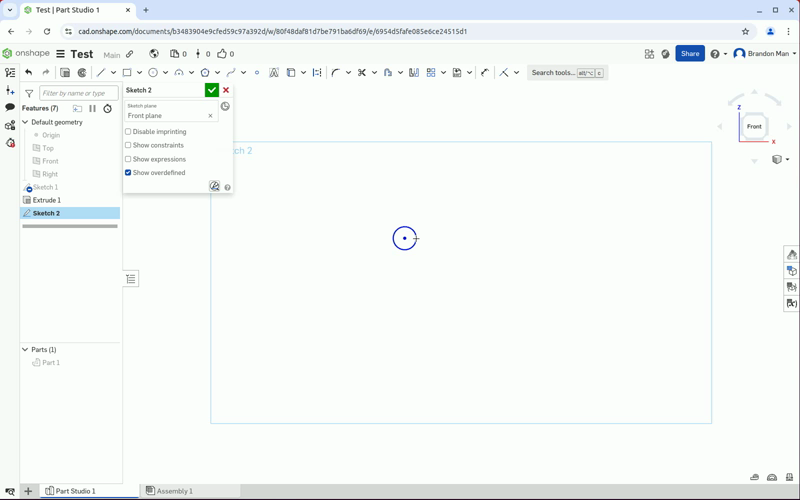
key_down(shift)
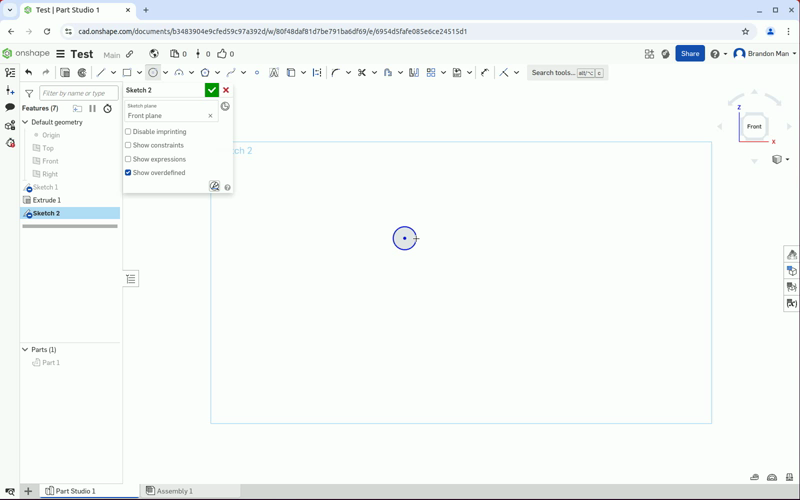
mouse_move(404, 238)
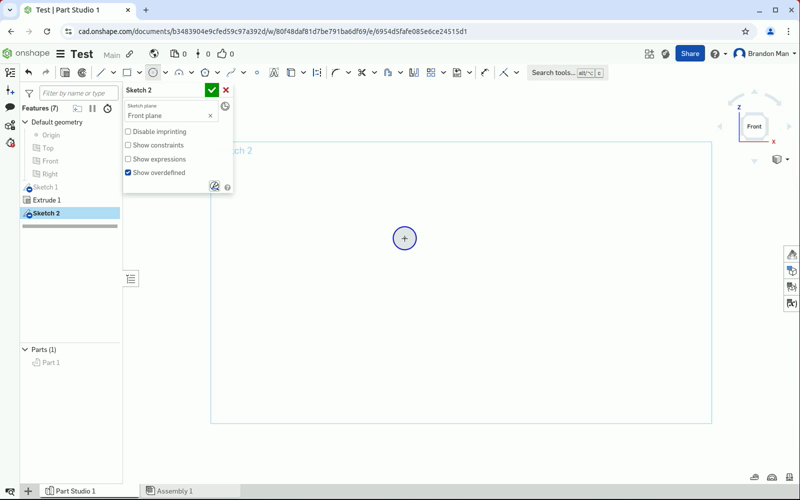
click(404, 238)
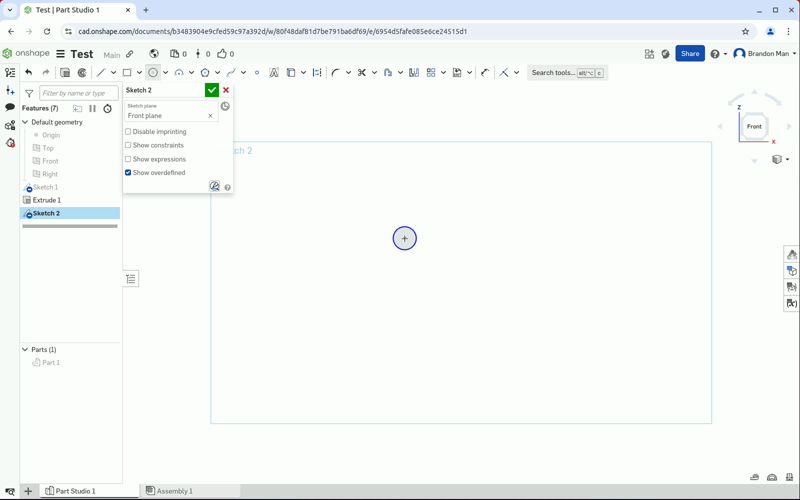
key_up(shift)
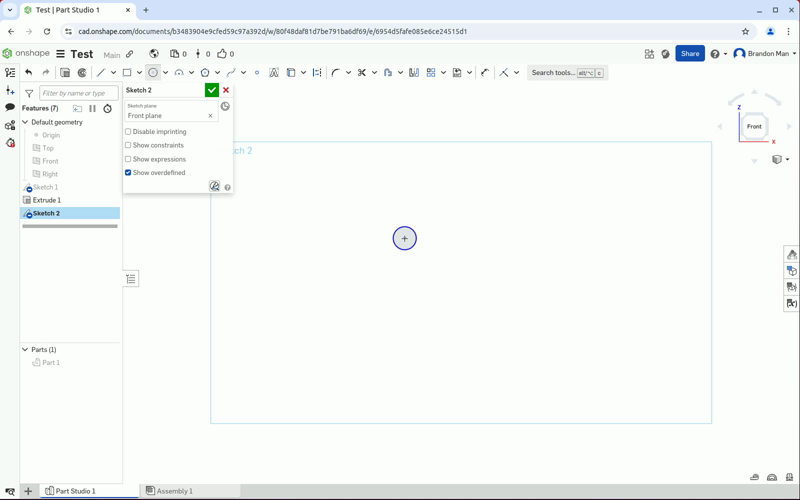
mouse_move(410, 238)
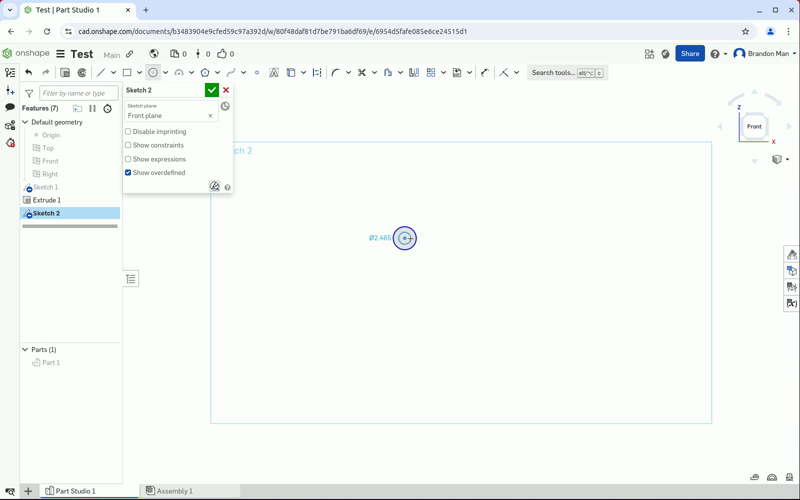
click(410, 238)
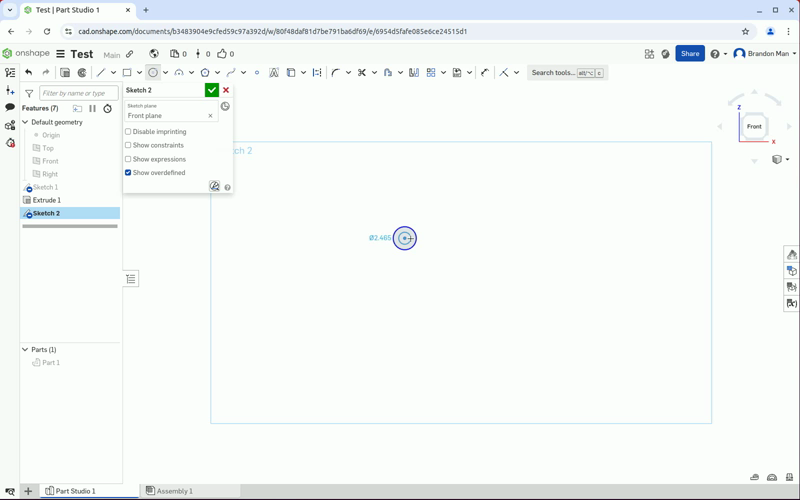
key(esc)
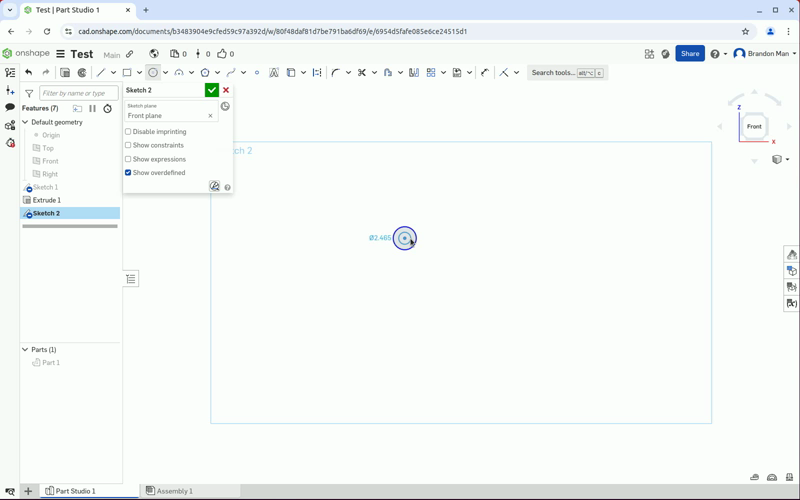
mouse_move(397, 233)
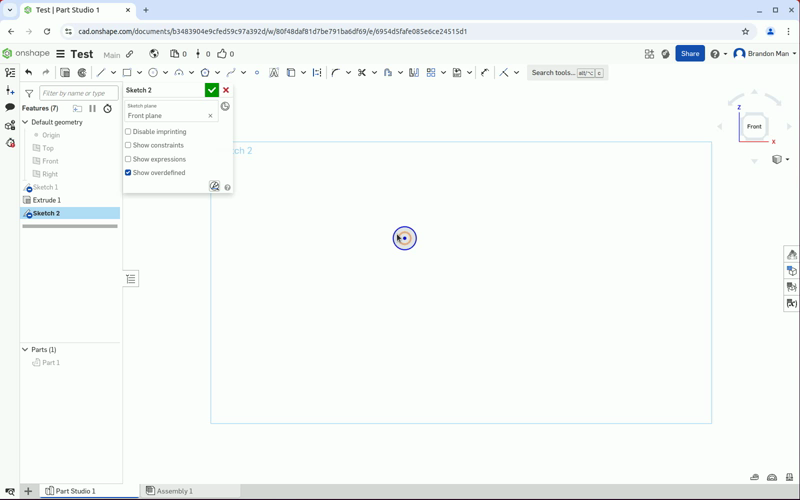
scroll(6)
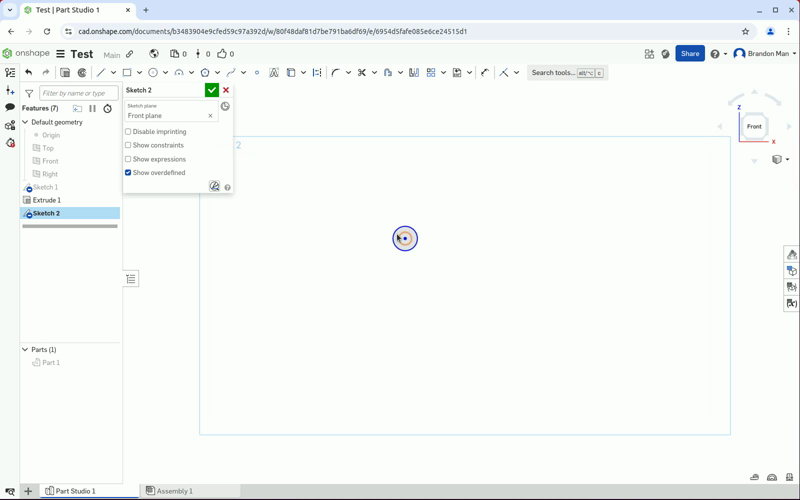
scroll(6)
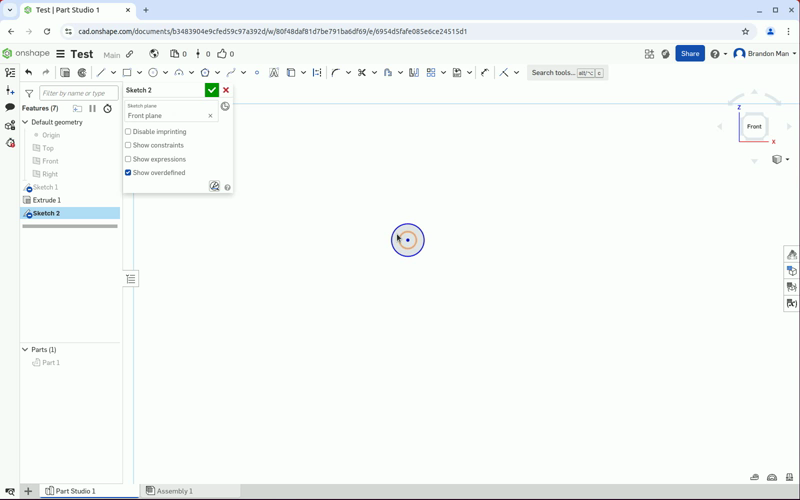
scroll(6)
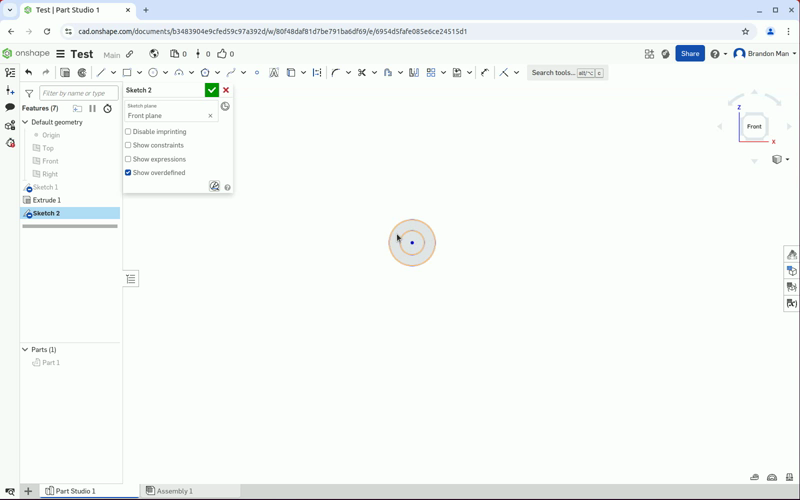
scroll(6)
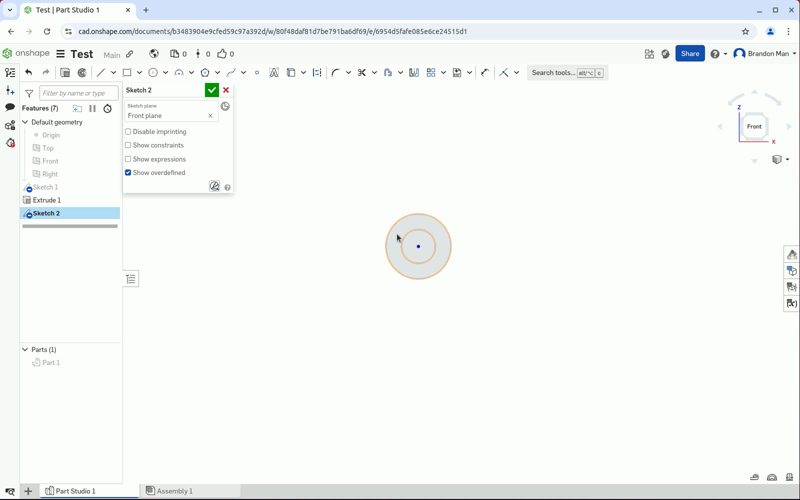
scroll(6)
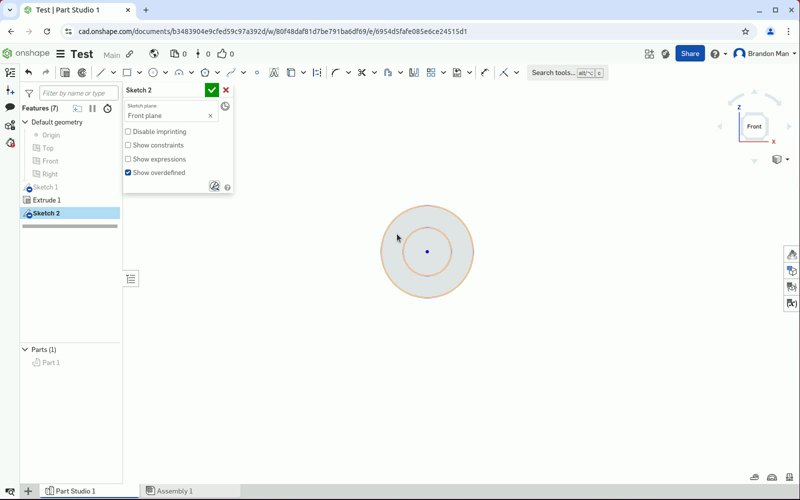
scroll(6)
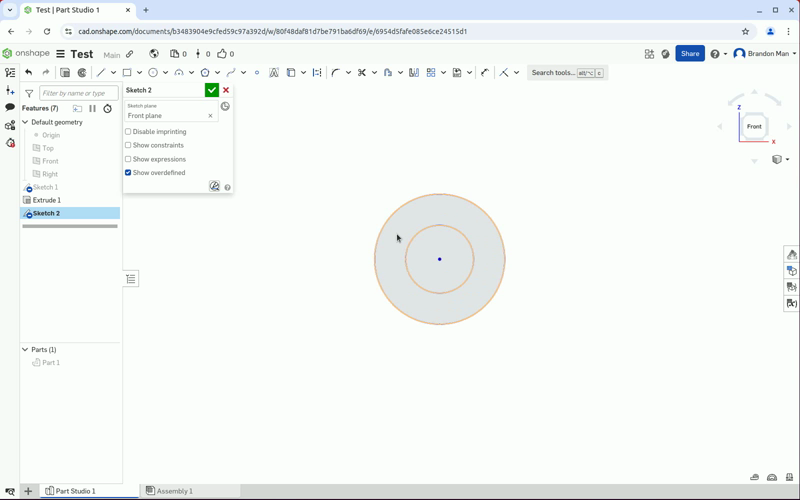
scroll(6)
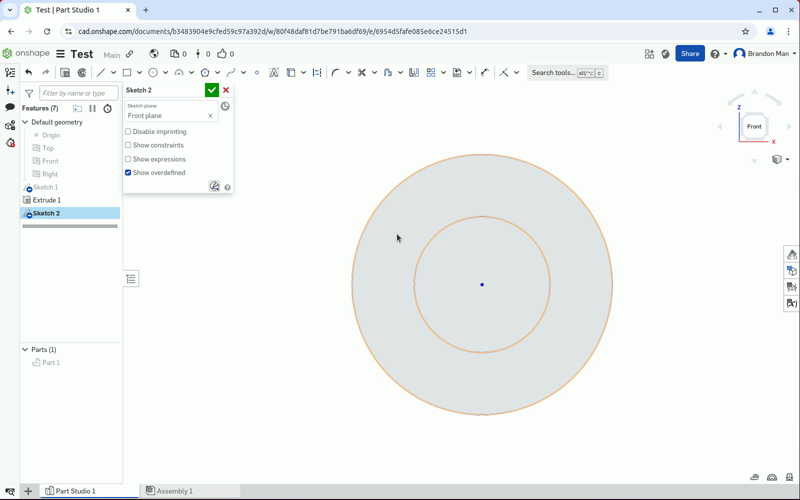
click(397, 233)
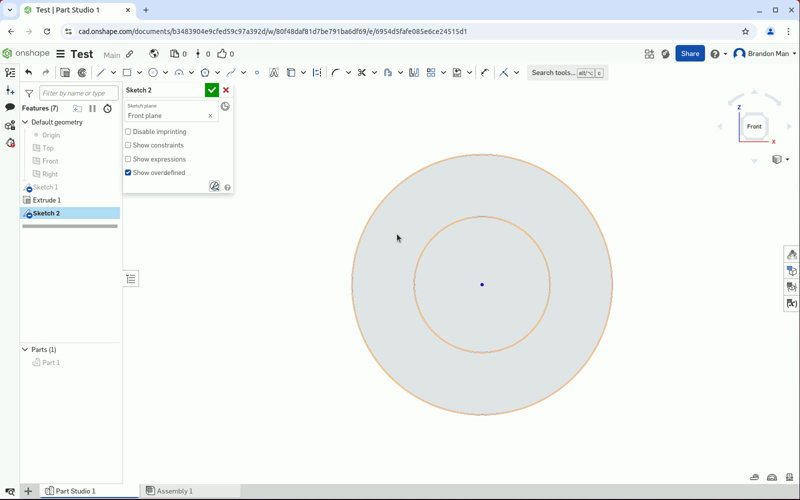
scroll(-6)
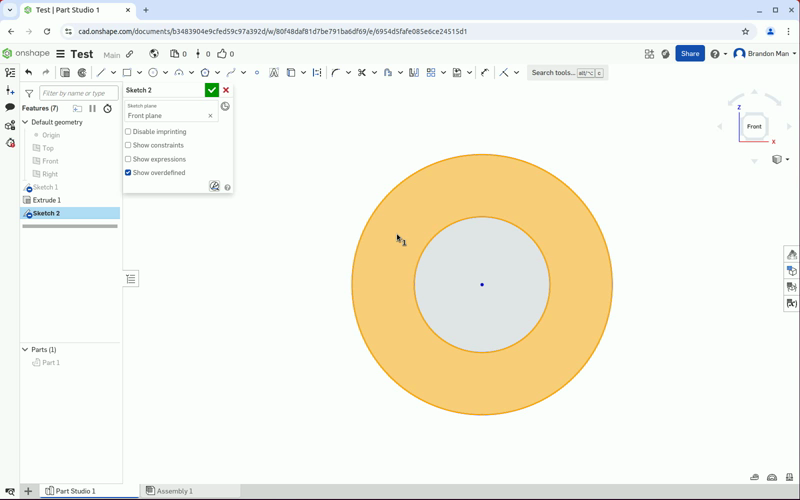
scroll(-6)
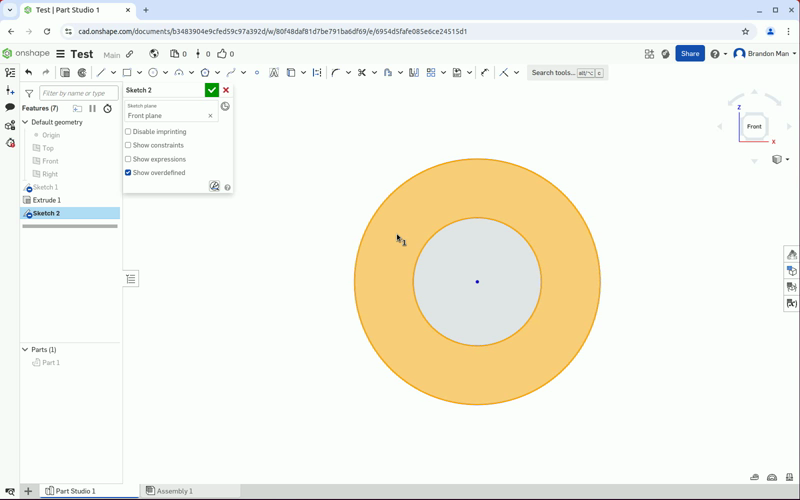
scroll(-6)
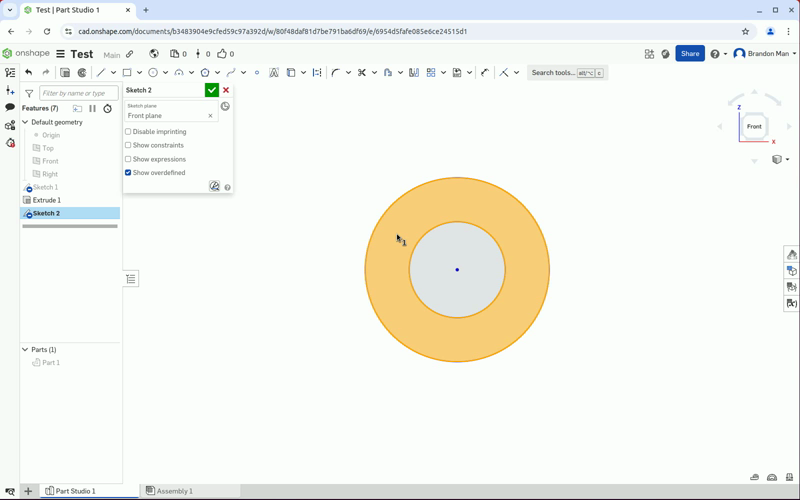
scroll(-6)
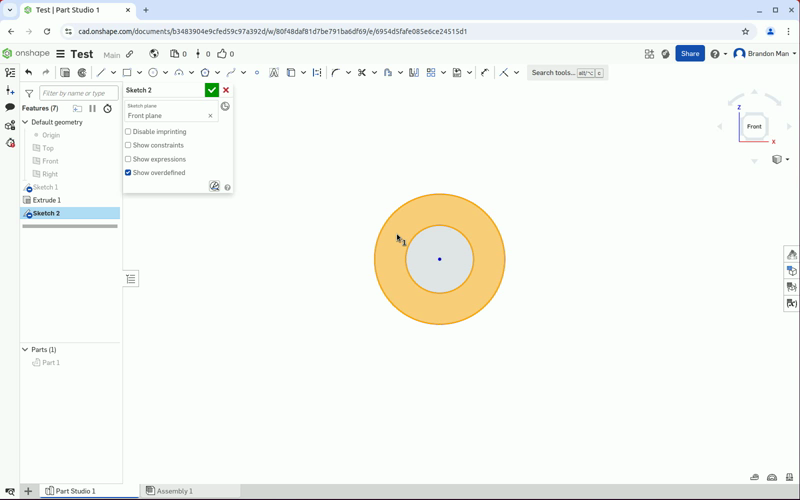
scroll(-6)
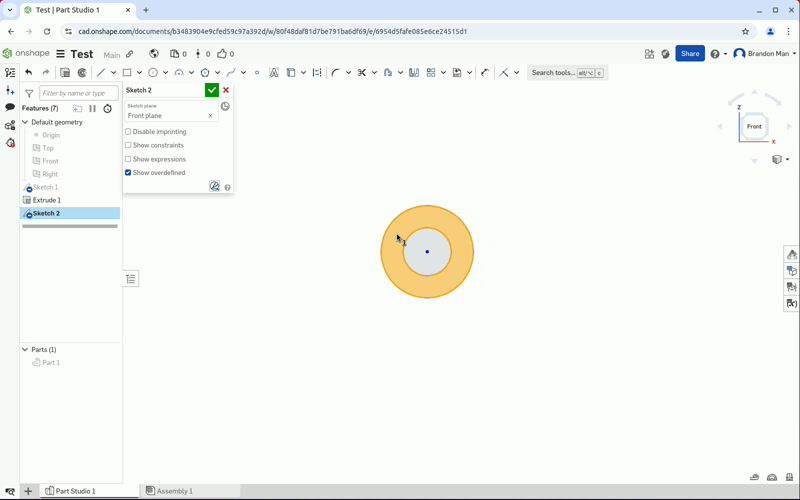
scroll(-6)
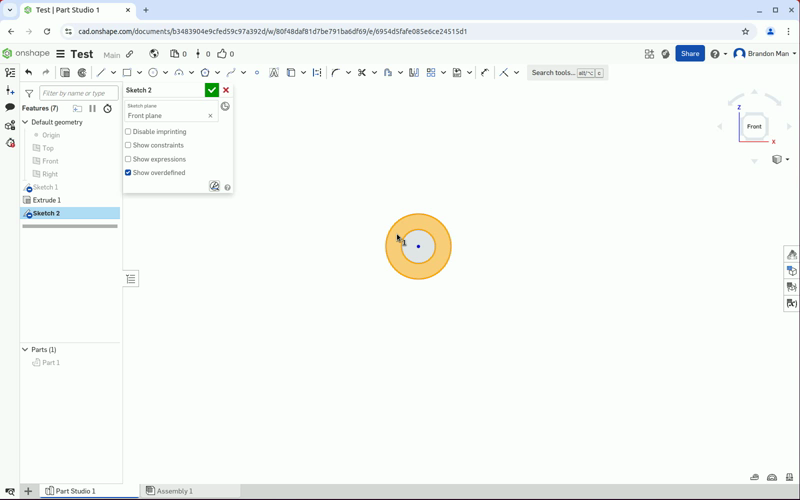
scroll(-6)
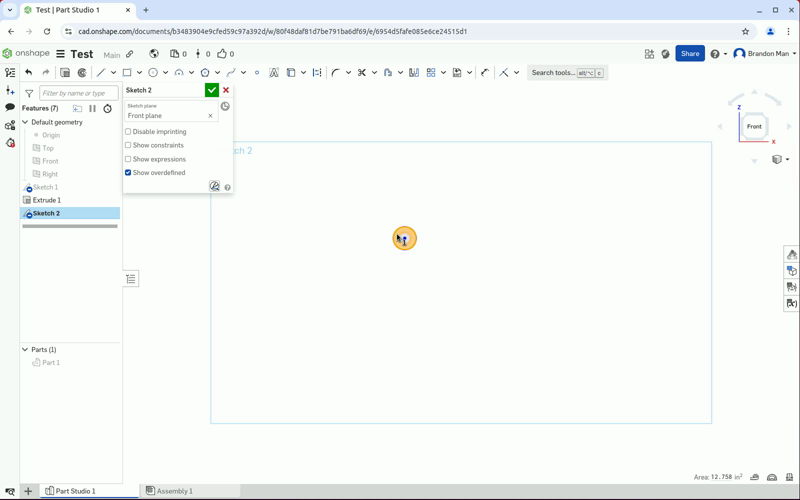
mouse_move(73, 352)
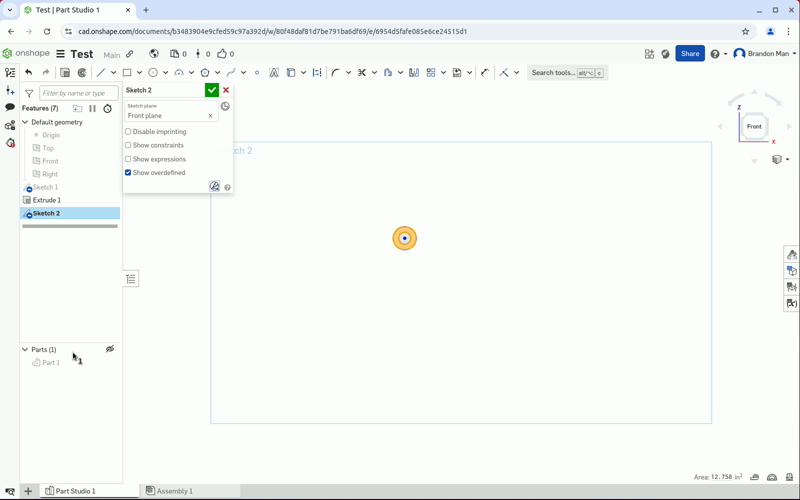
key(shift+y)
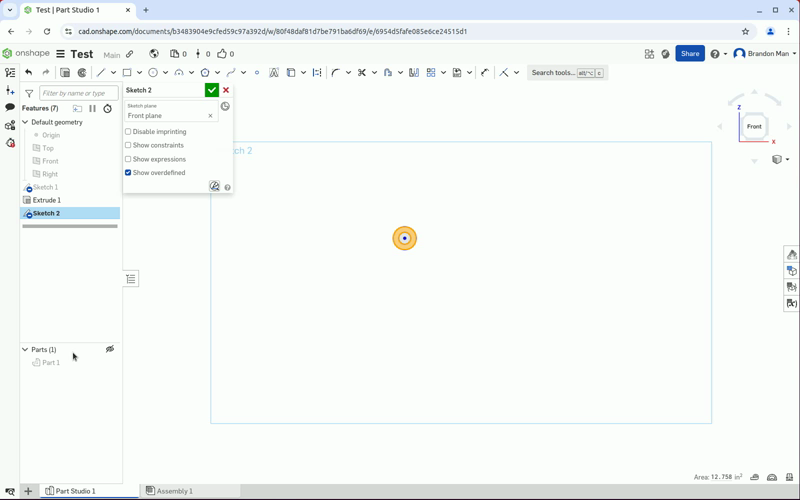
key(shift+e)
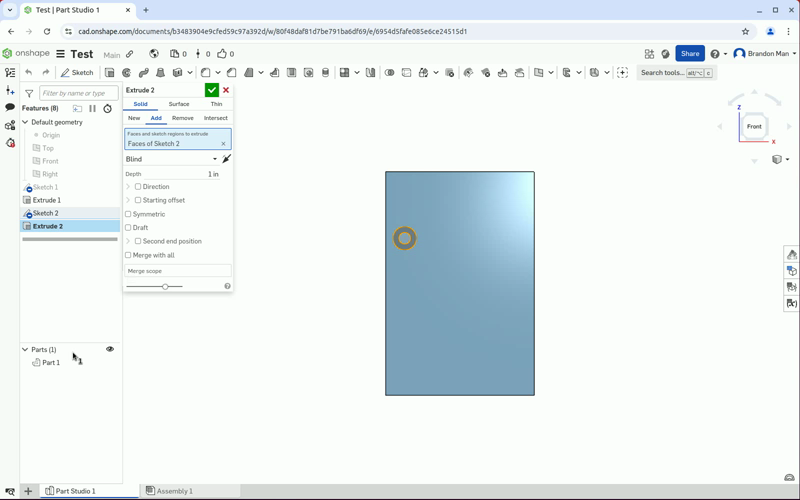
mouse_move(143, 106)
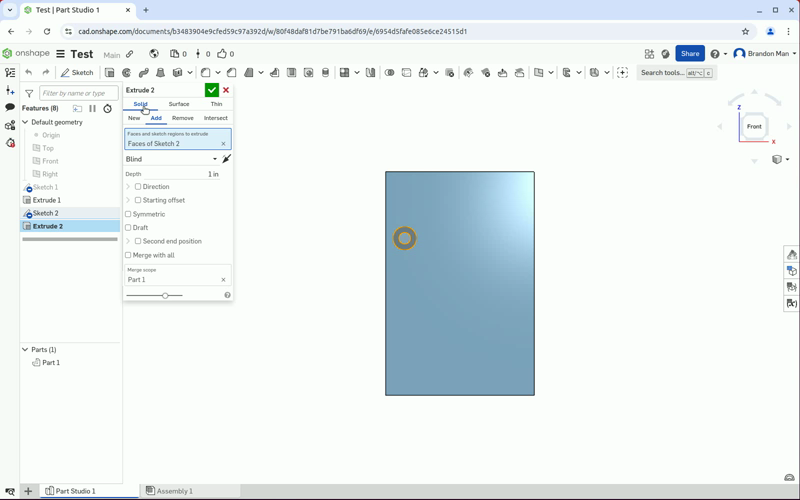
click(143, 106)
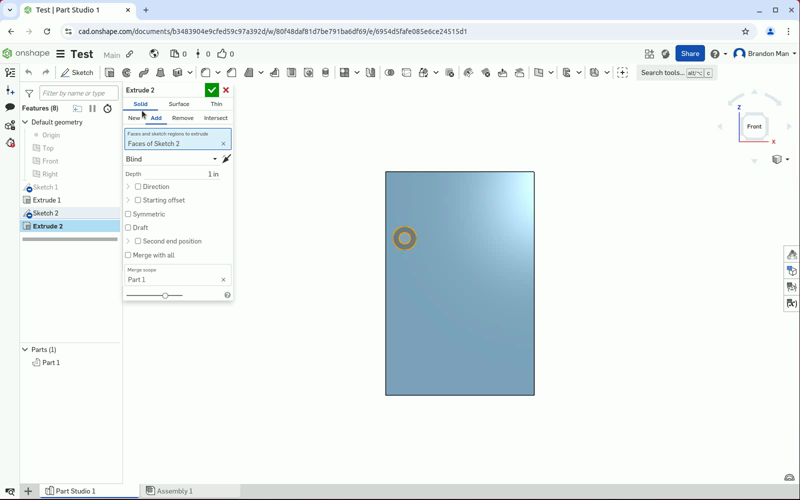
mouse_move(137, 120)
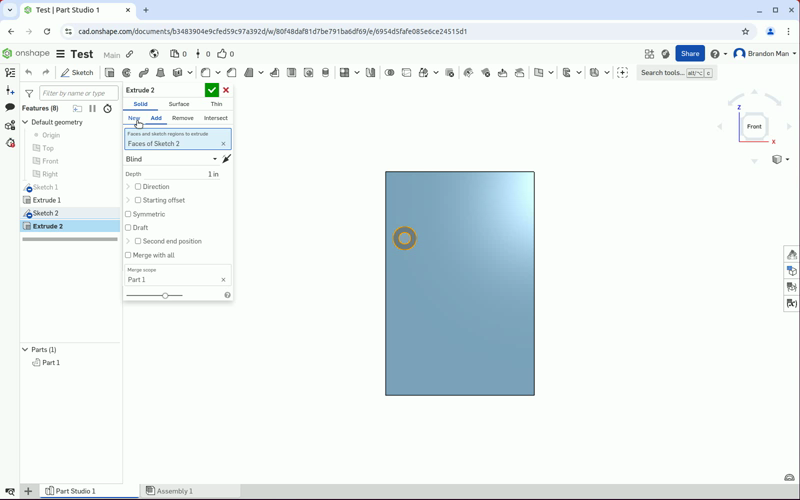
click(137, 120)
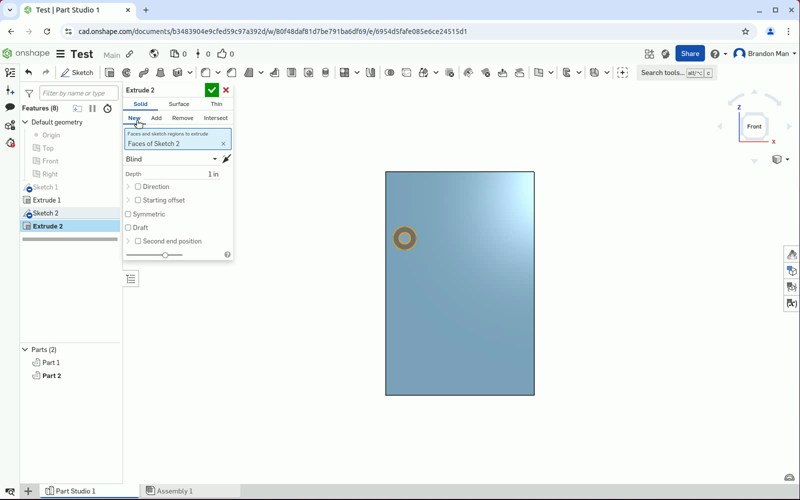
key(tab, 4)
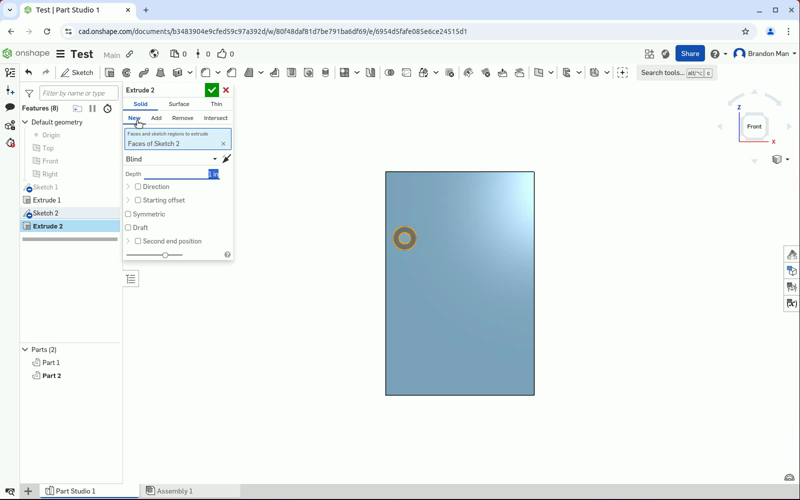
text(-3.852)
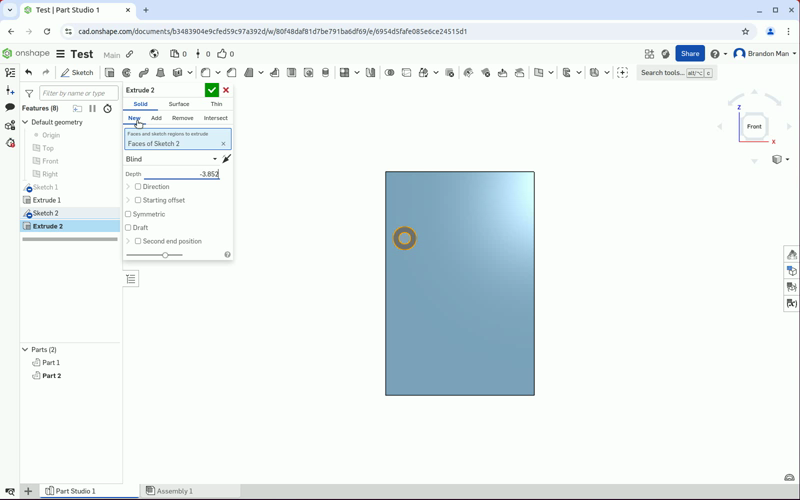
key(tab, 3)
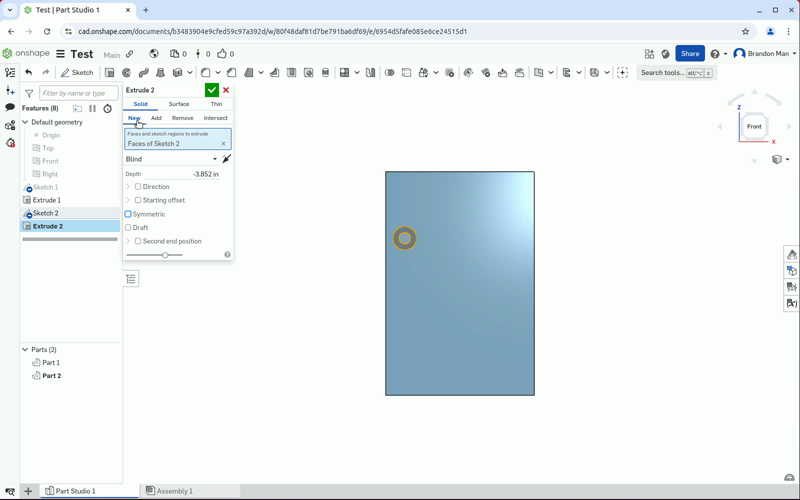
key(space)
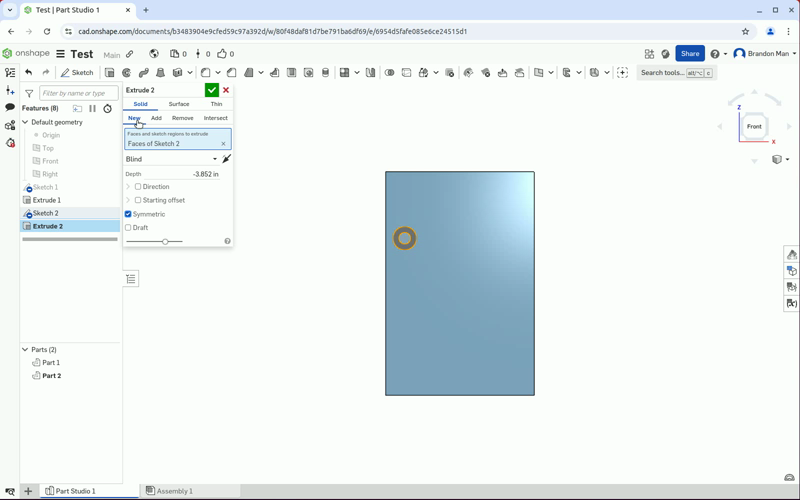
key(enter)
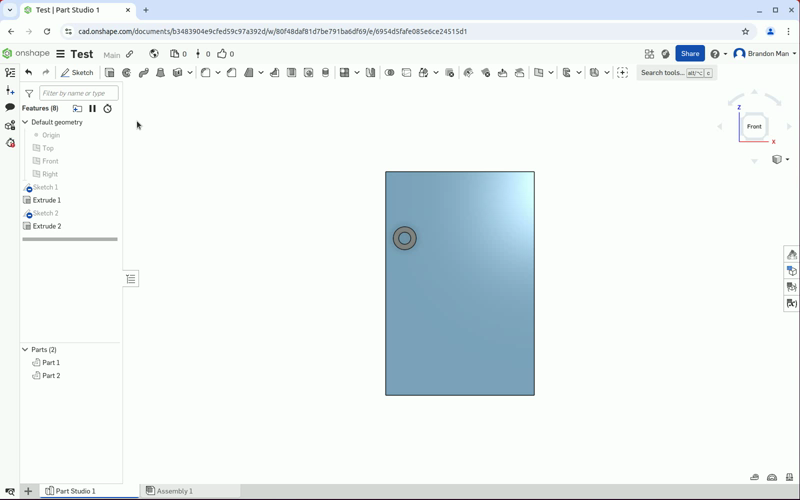
key(shift+h)
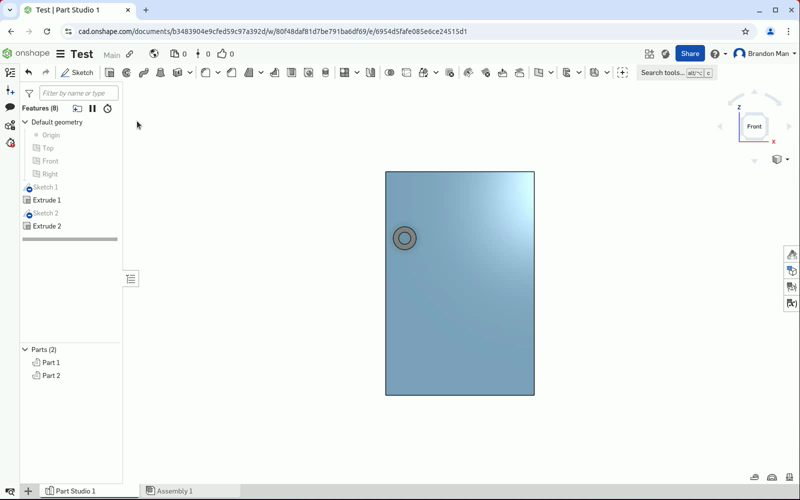
key(shift+h)
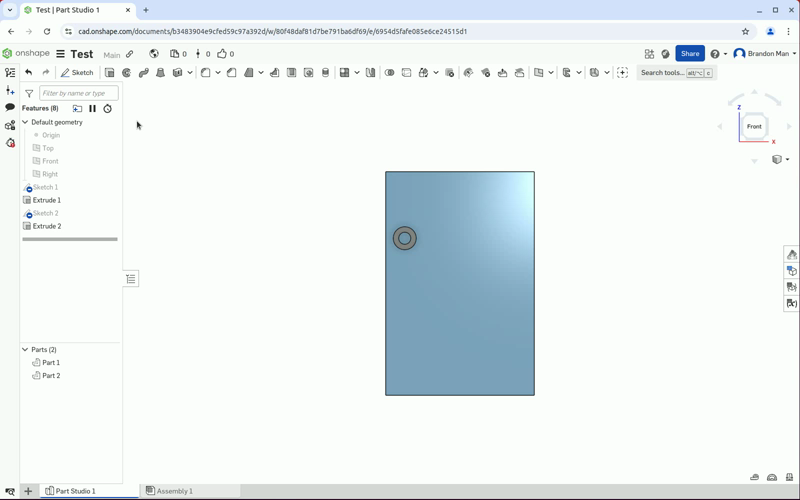
mouse_move(73, 189)
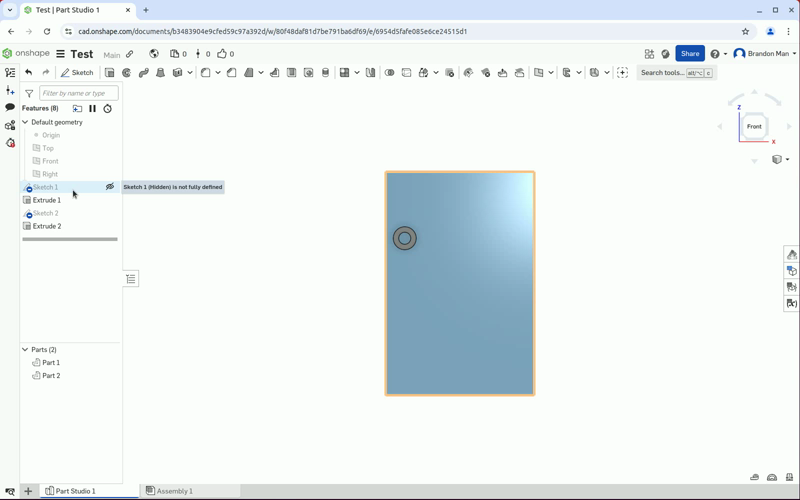
click(73, 189)
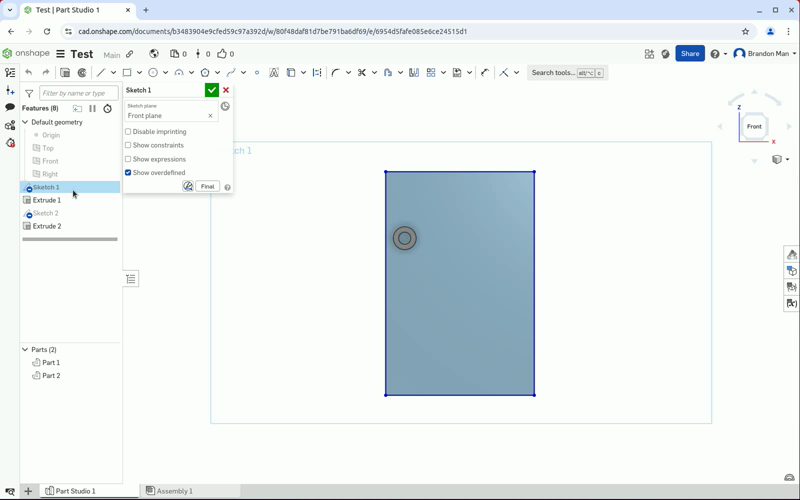
mouse_move(229, 92)
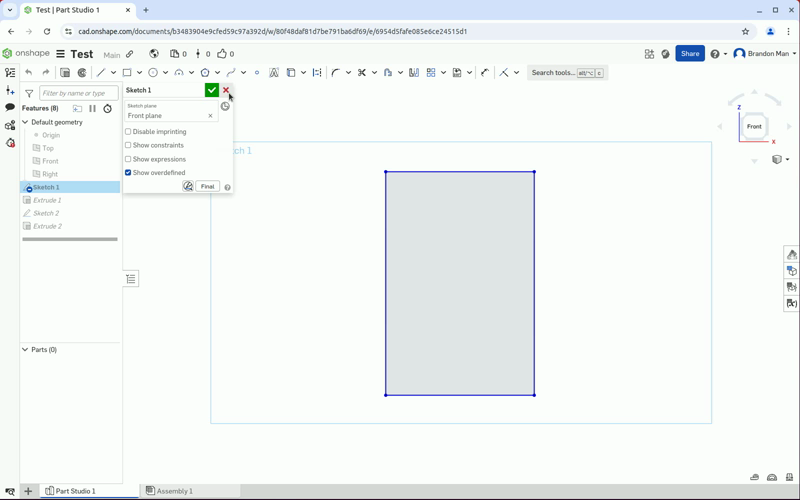
click(229, 92)
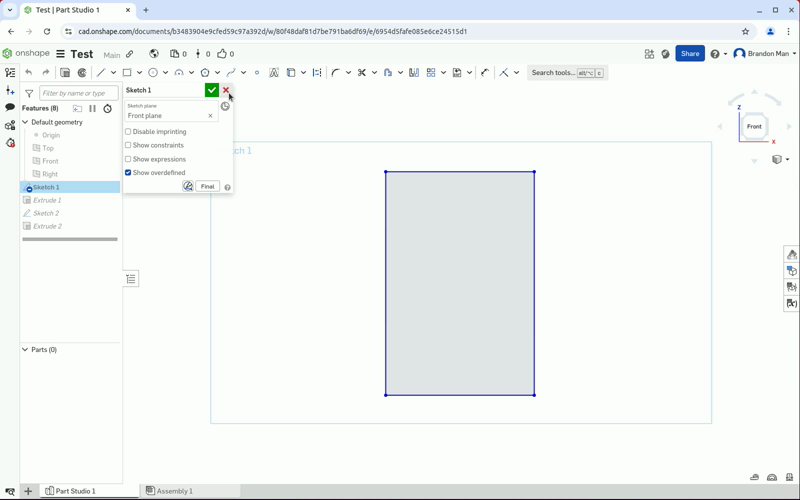
key(shift+s)
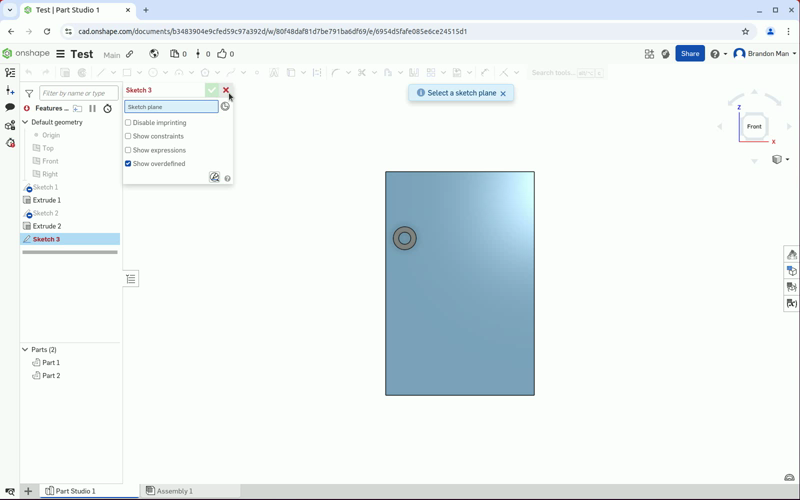
mouse_move(73, 163)
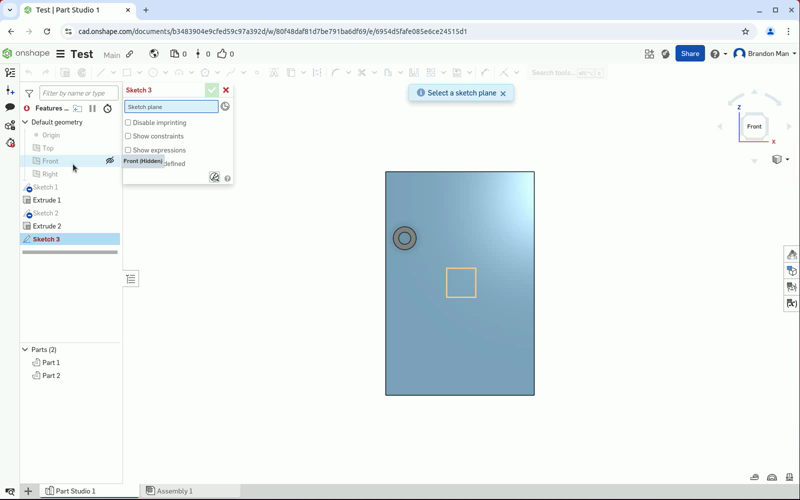
click(73, 163)
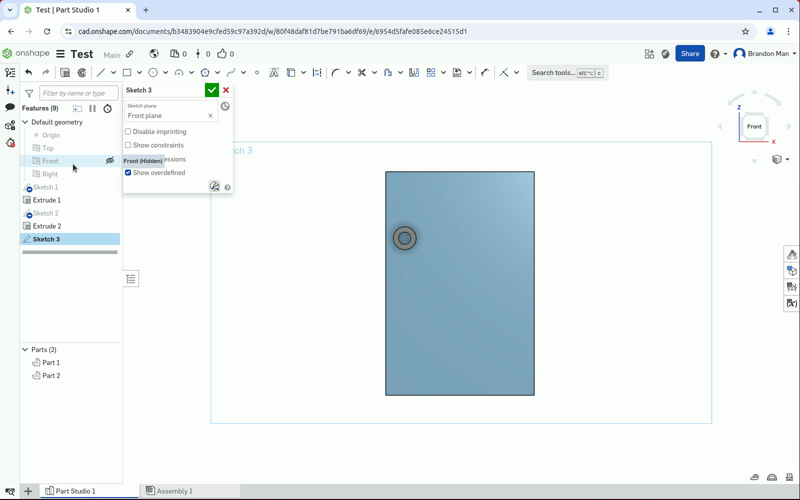
mouse_move(73, 352)
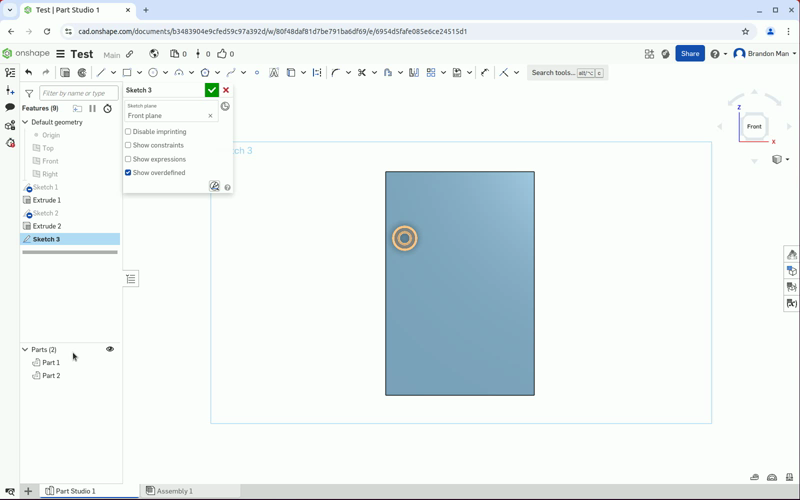
key(y)
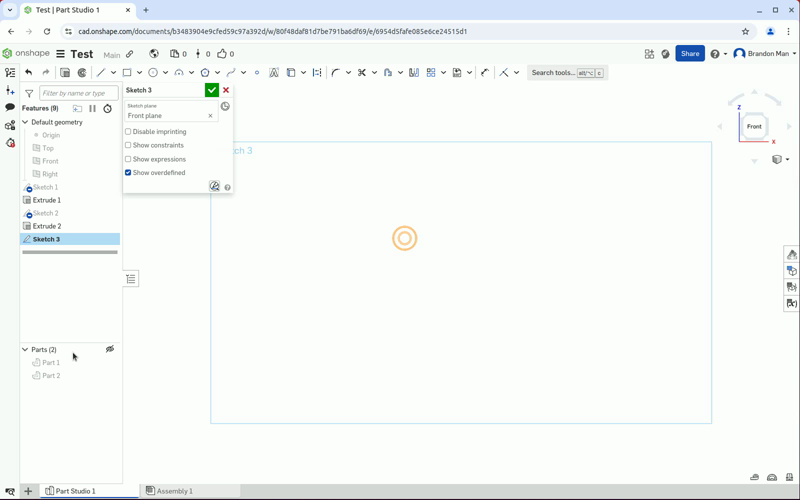
key(c)
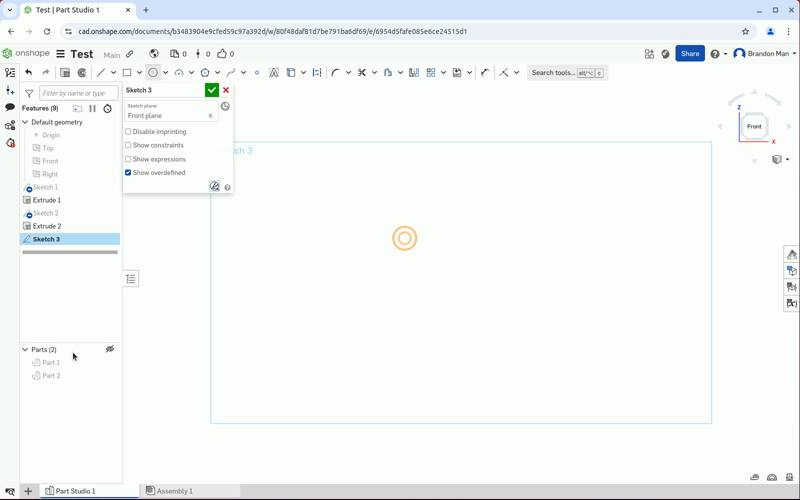
key_down(shift)
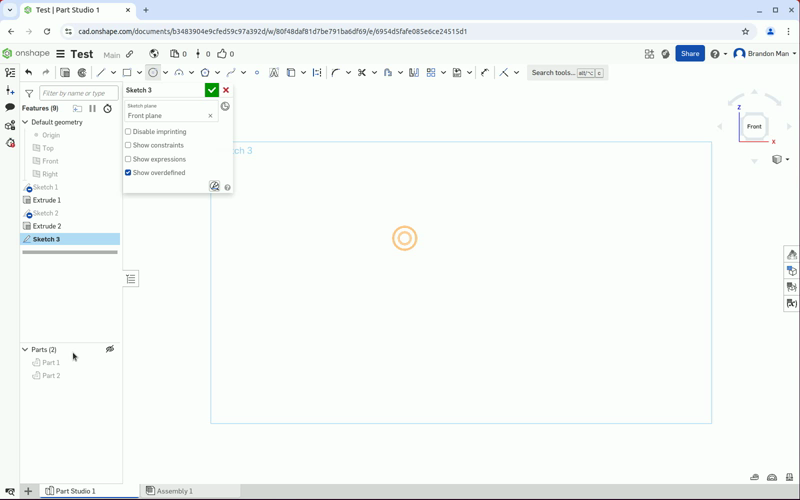
mouse_move(460, 238)
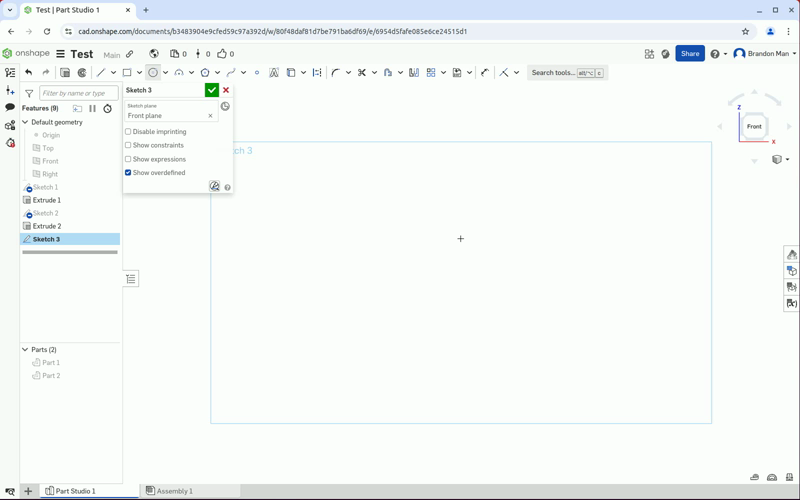
click(460, 238)
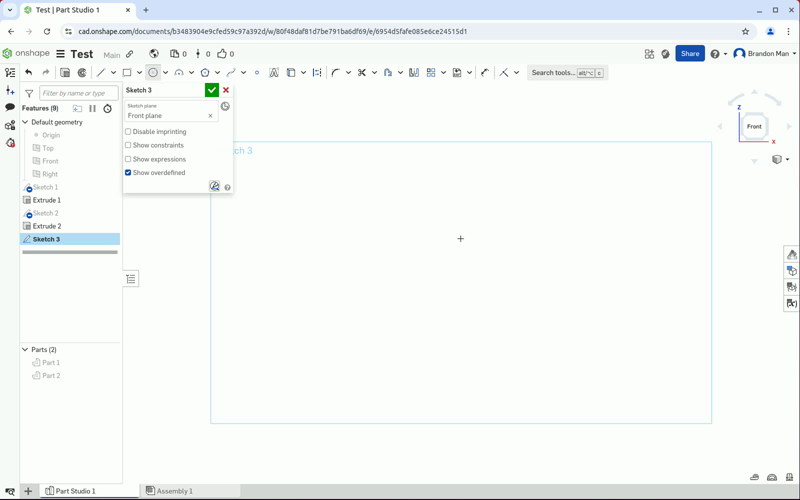
key_up(shift)
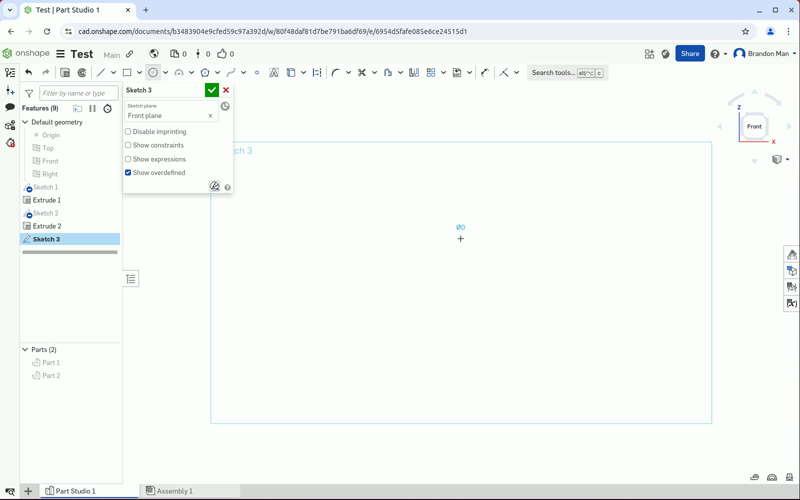
mouse_move(472, 238)
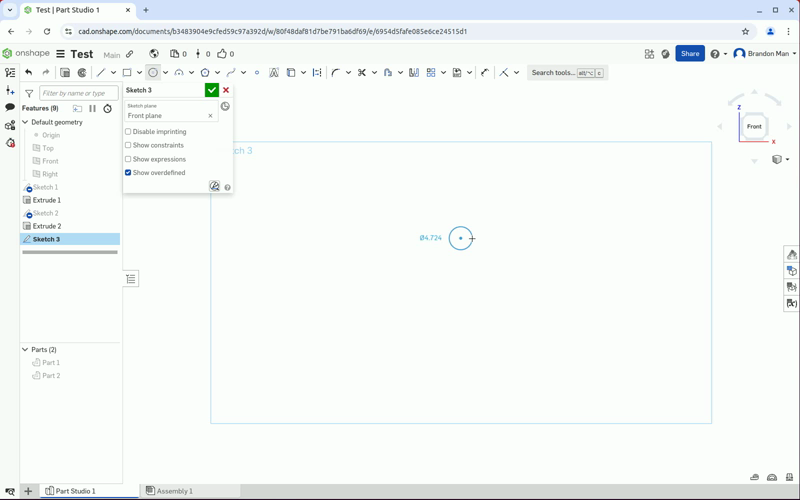
click(472, 238)
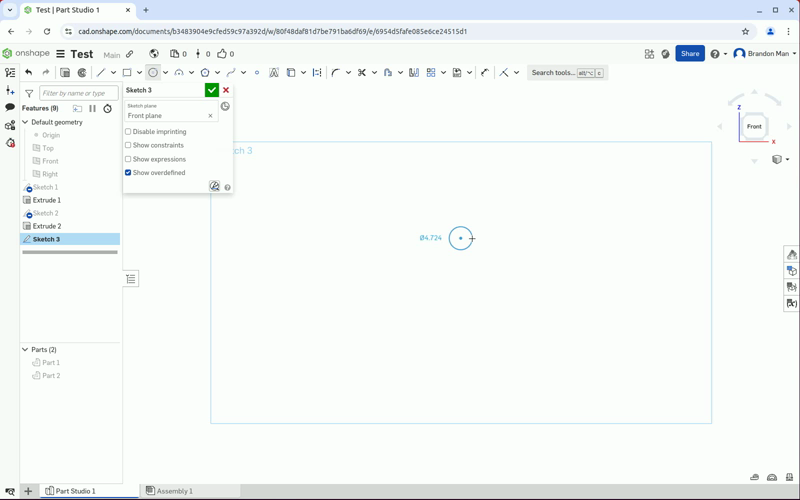
key(esc)
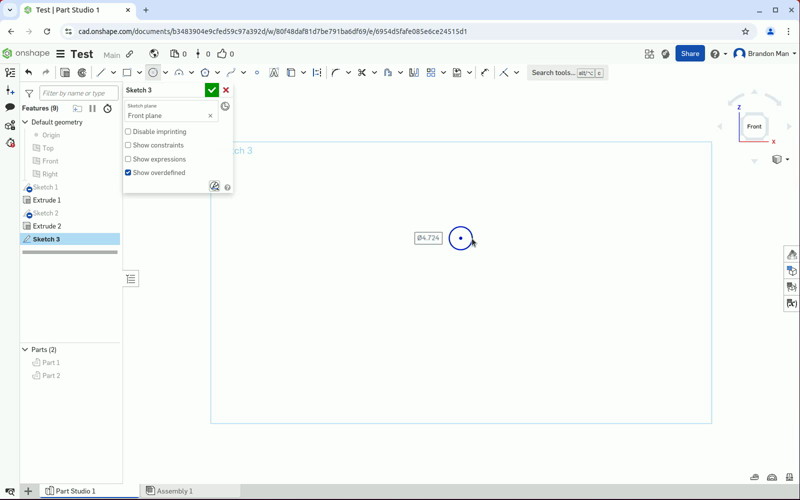
key(c)
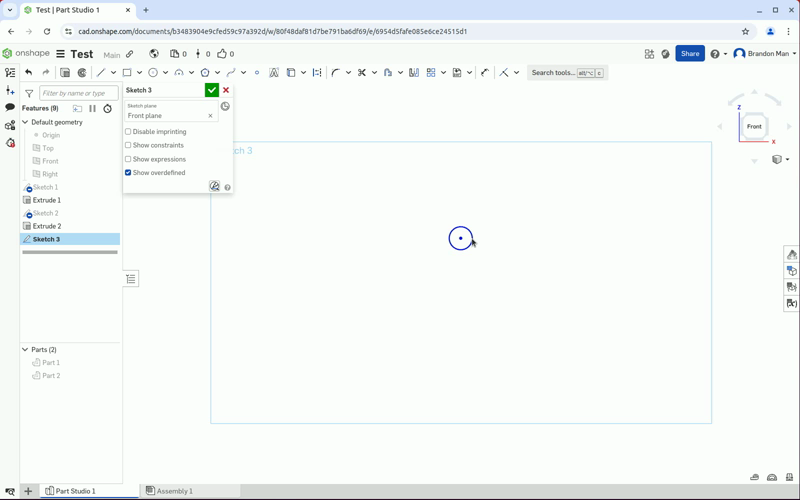
key_down(shift)
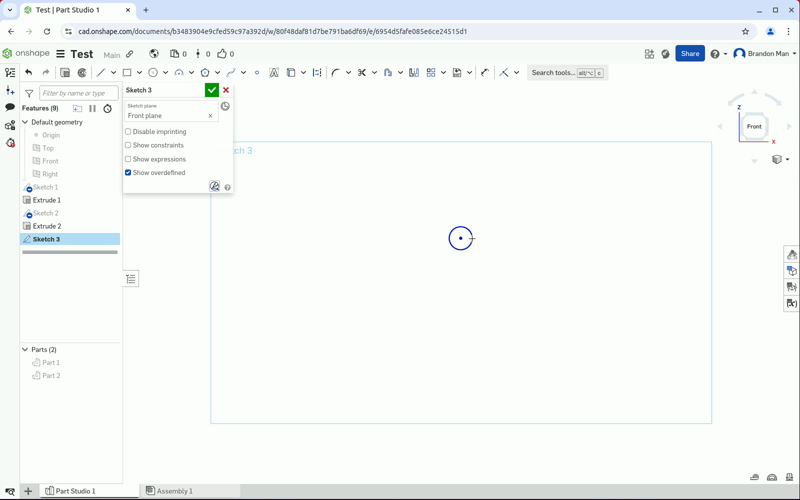
mouse_move(460, 238)
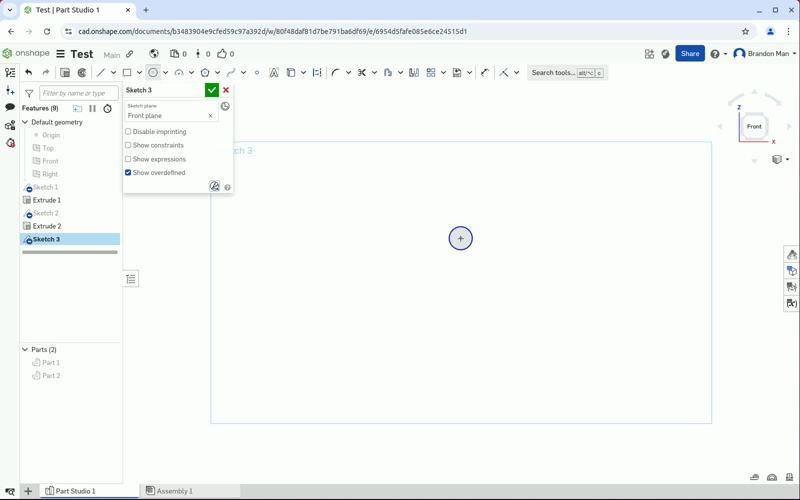
click(460, 238)
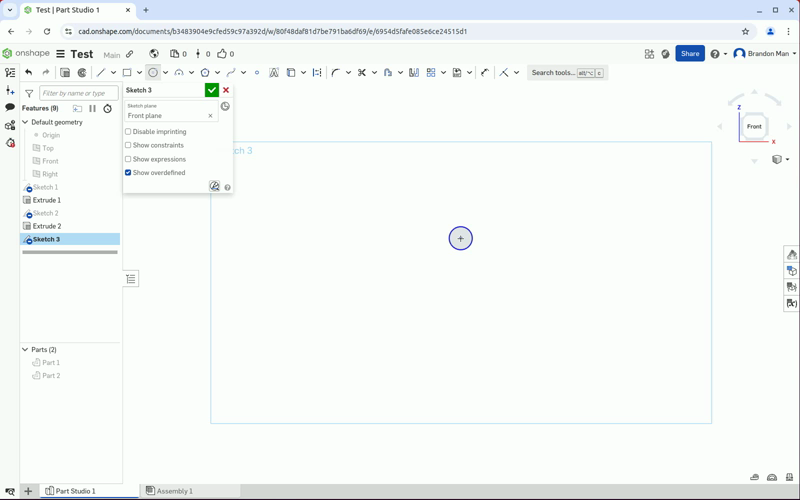
key_up(shift)
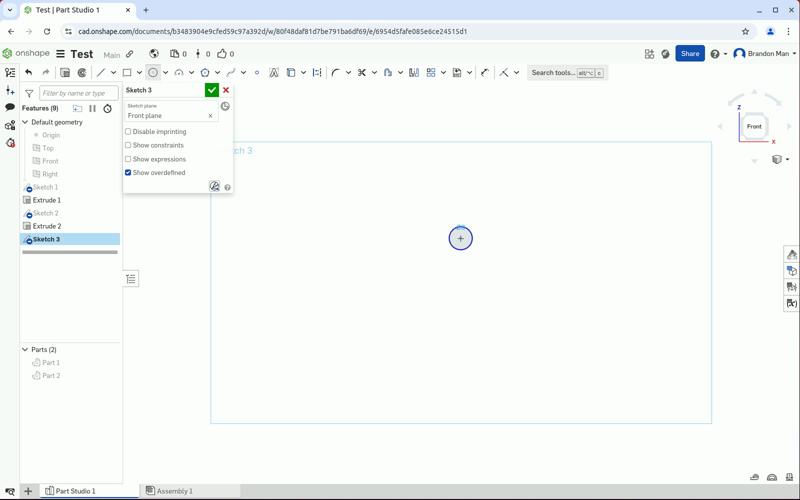
mouse_move(466, 238)
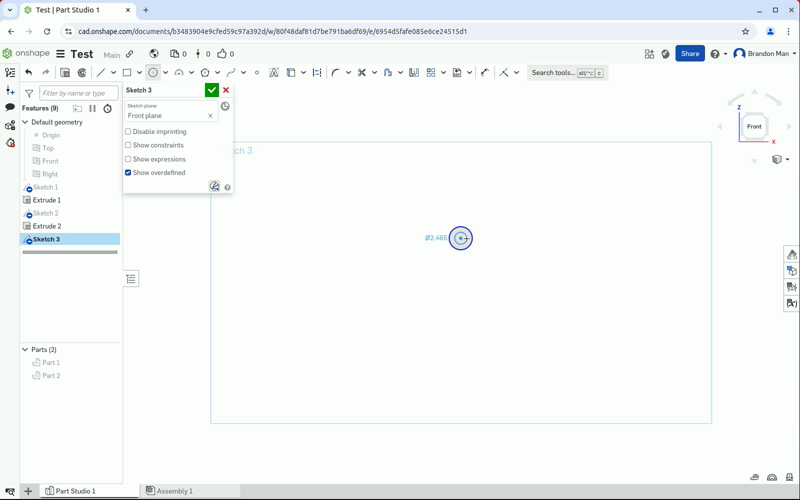
click(466, 238)
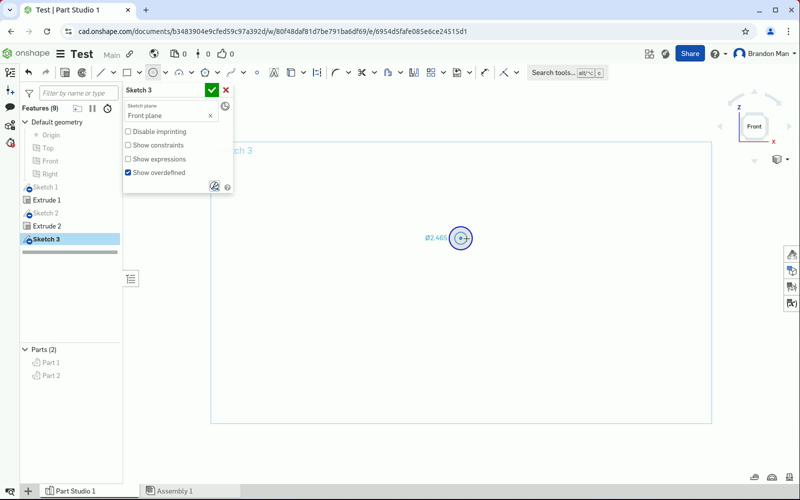
key(esc)
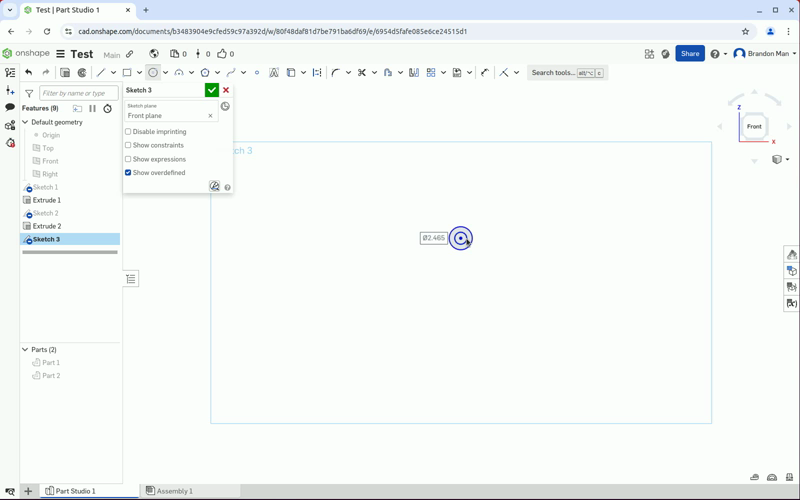
mouse_move(462, 227)
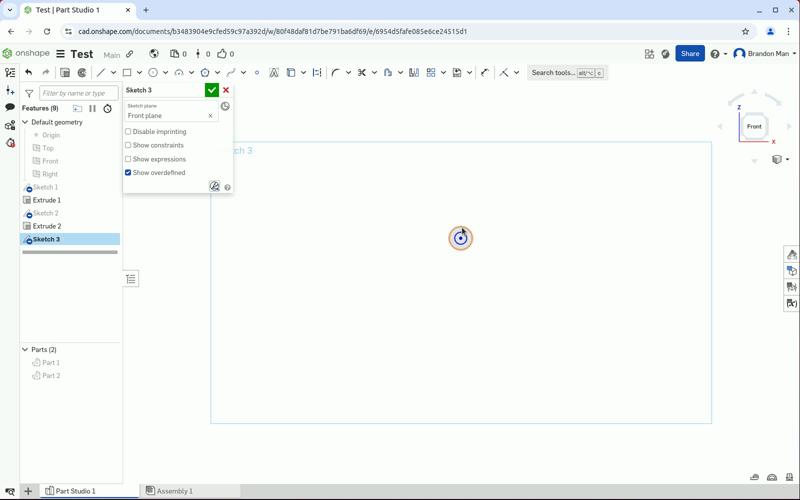
scroll(6)
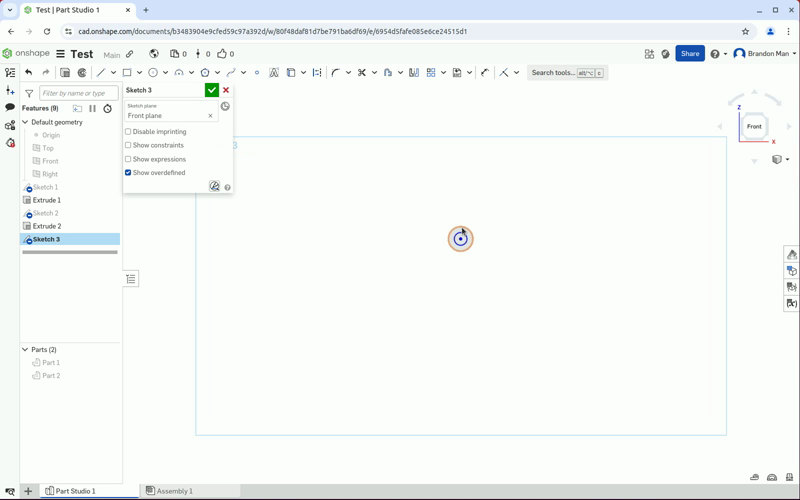
scroll(6)
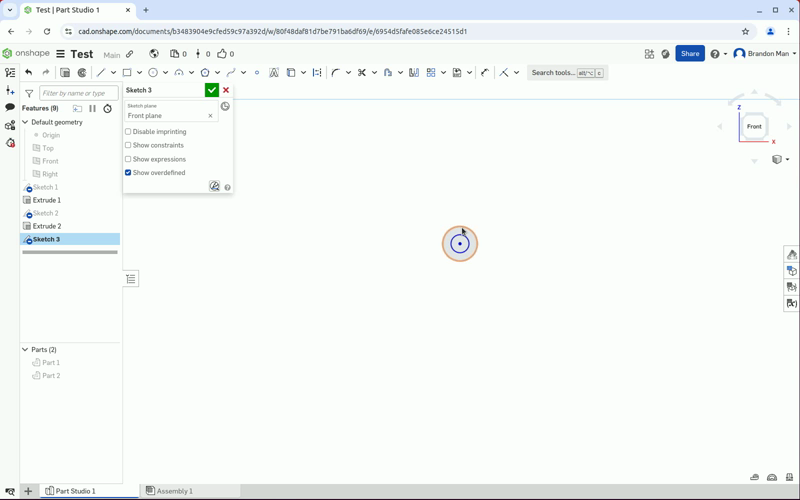
scroll(6)
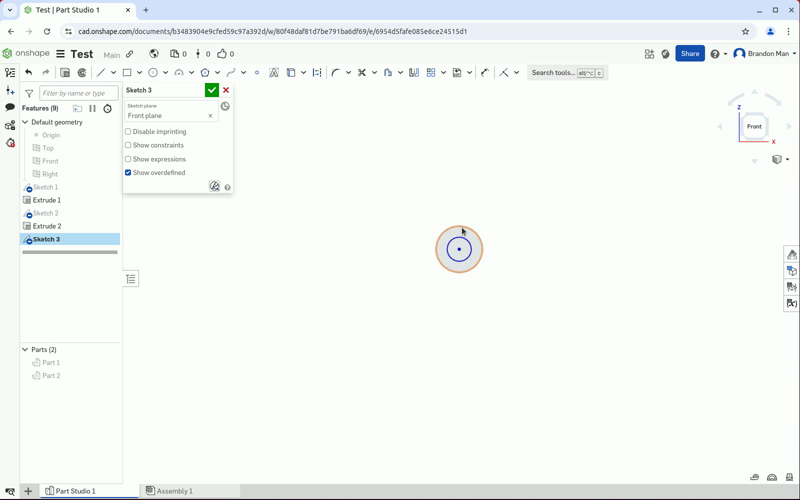
scroll(6)
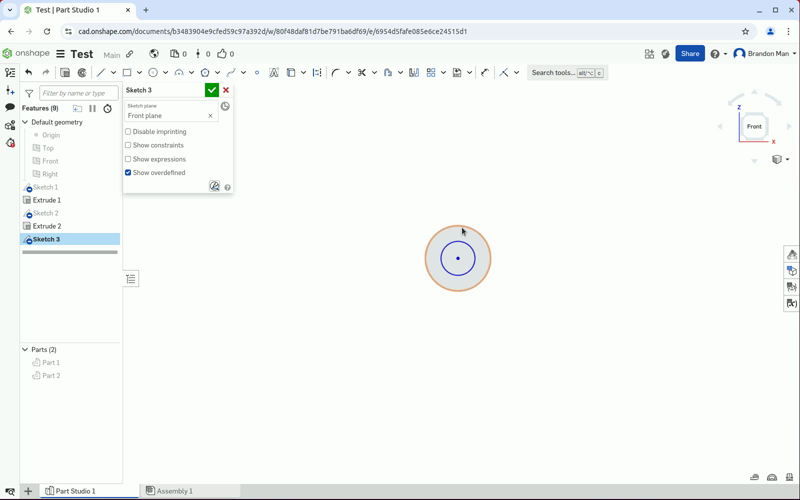
scroll(6)
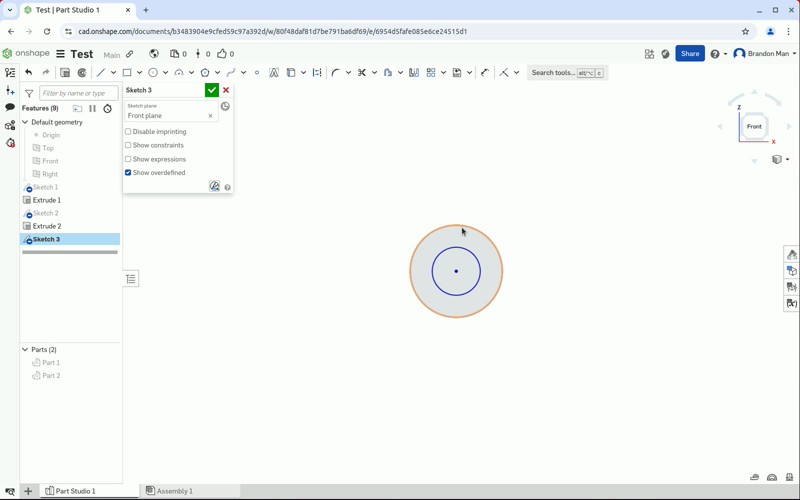
scroll(6)
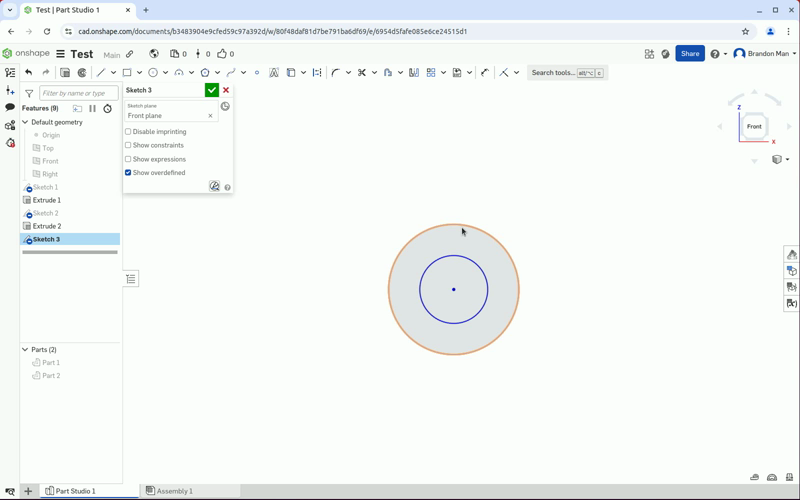
scroll(6)
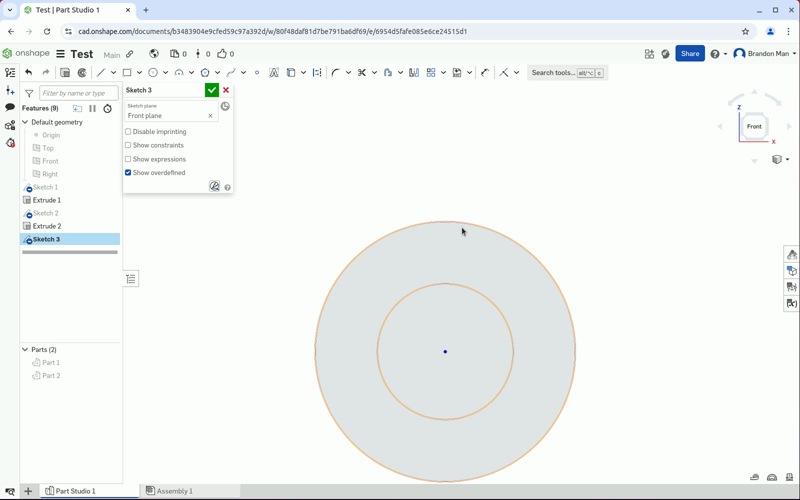
click(462, 227)
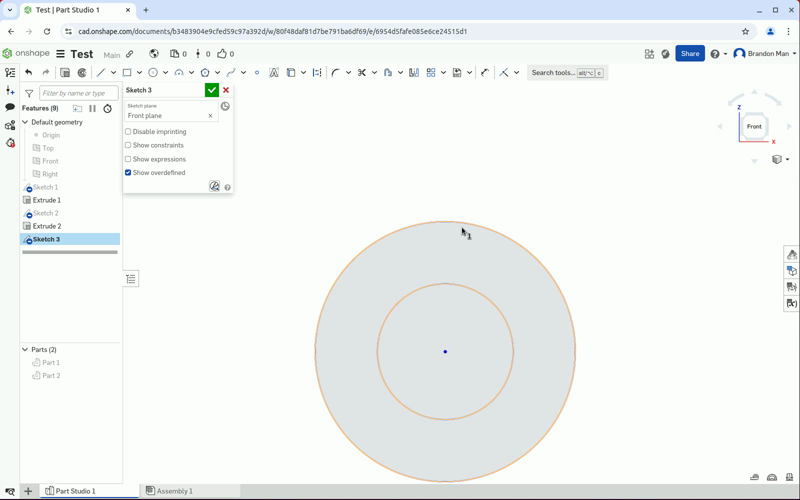
scroll(-6)
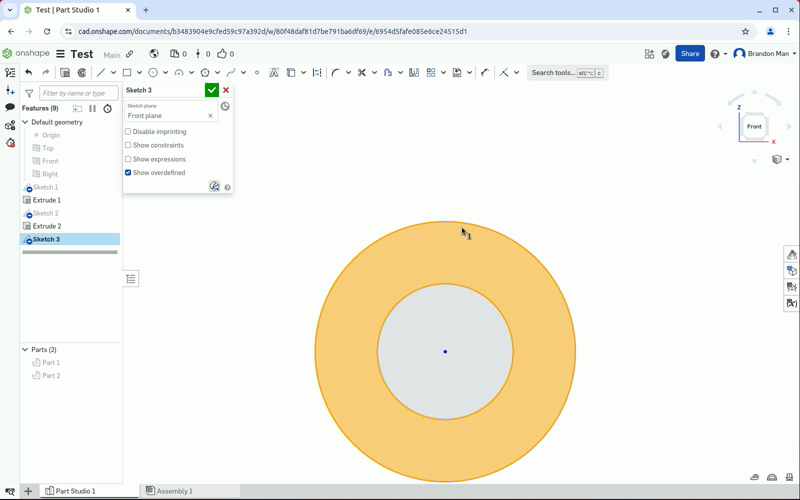
scroll(-6)
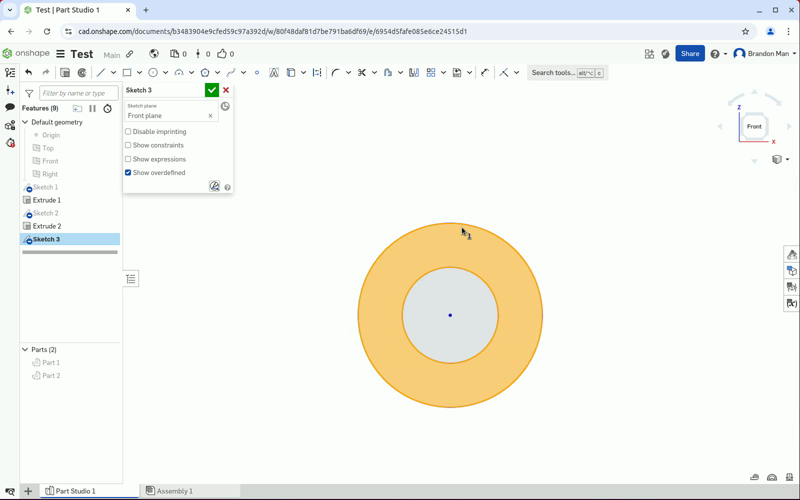
scroll(-6)
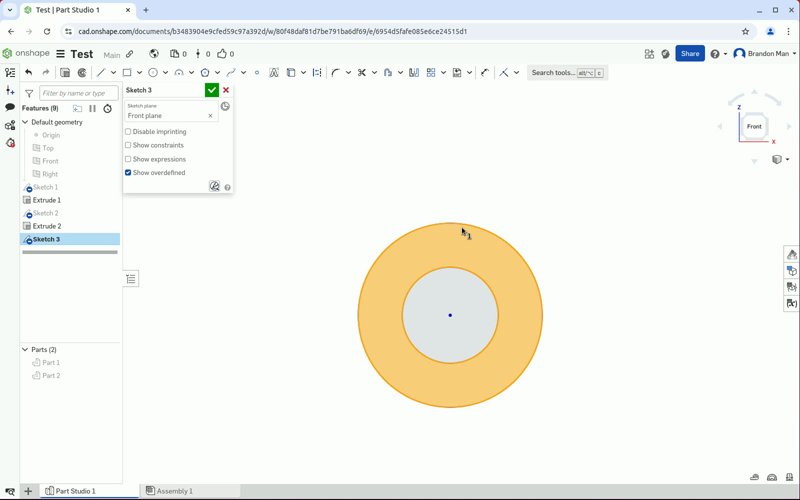
scroll(-6)
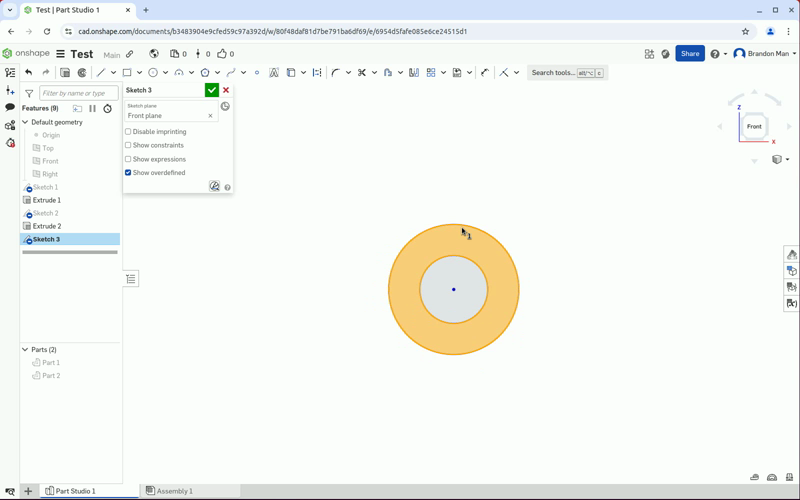
scroll(-6)
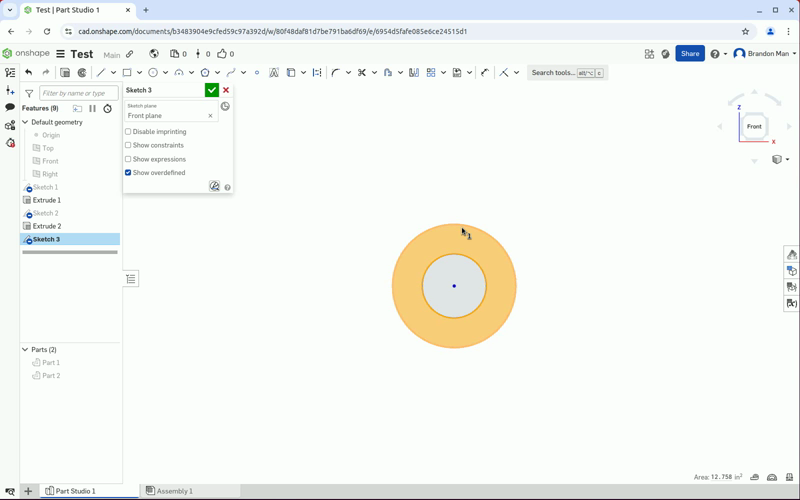
scroll(-6)
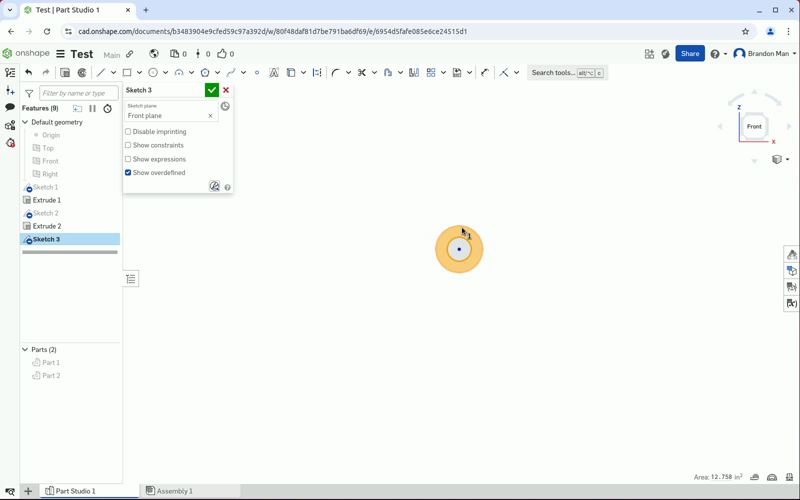
scroll(-6)
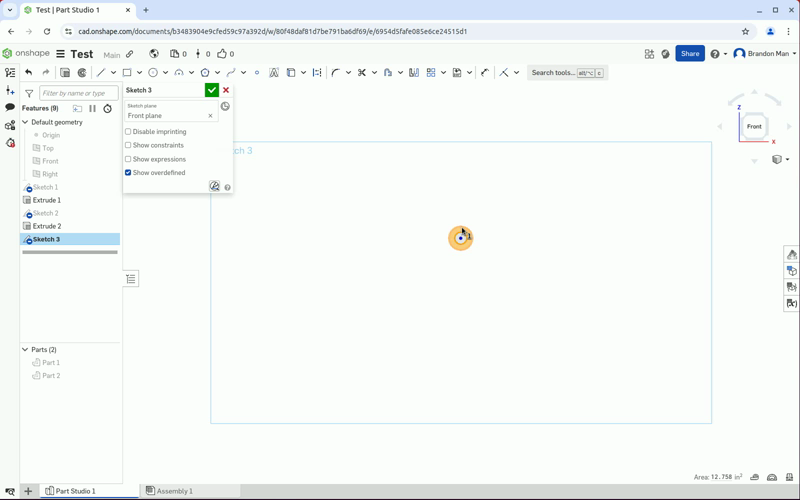
mouse_move(73, 352)
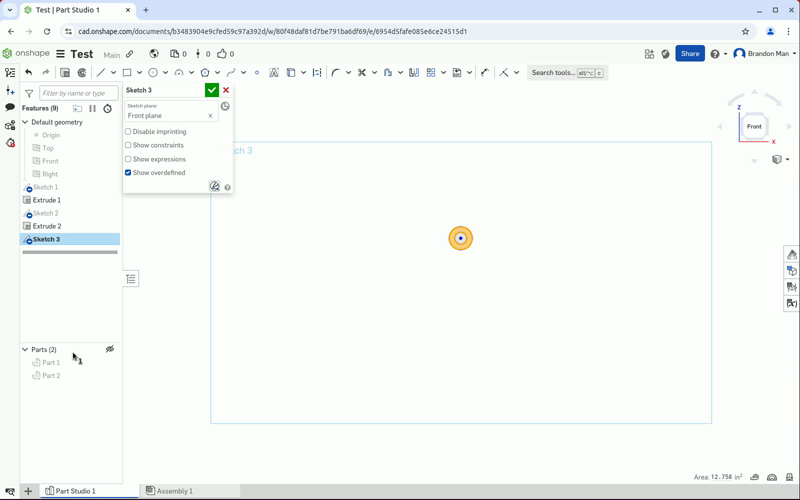
key(shift+y)
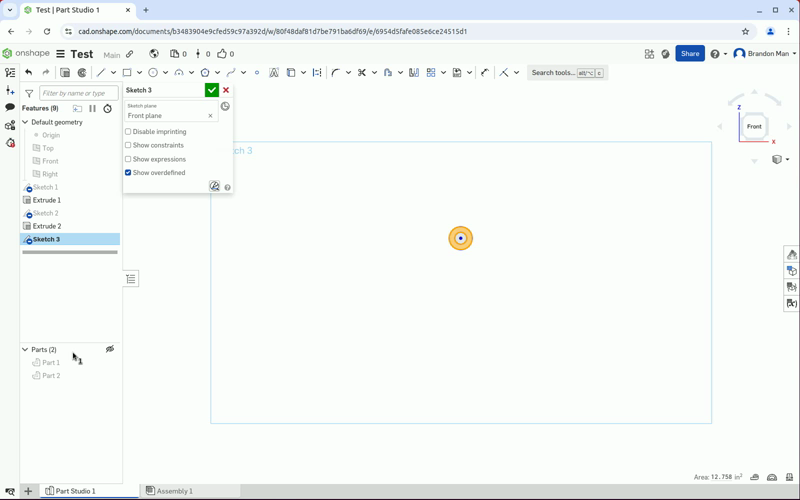
key(shift+e)
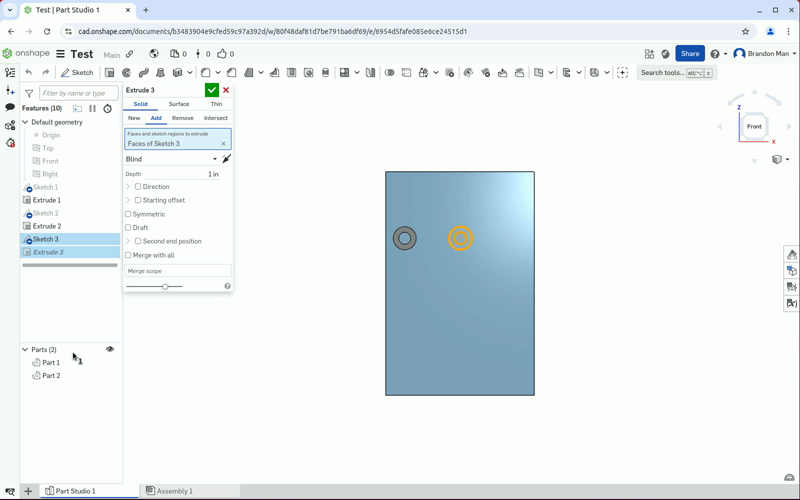
mouse_move(143, 106)
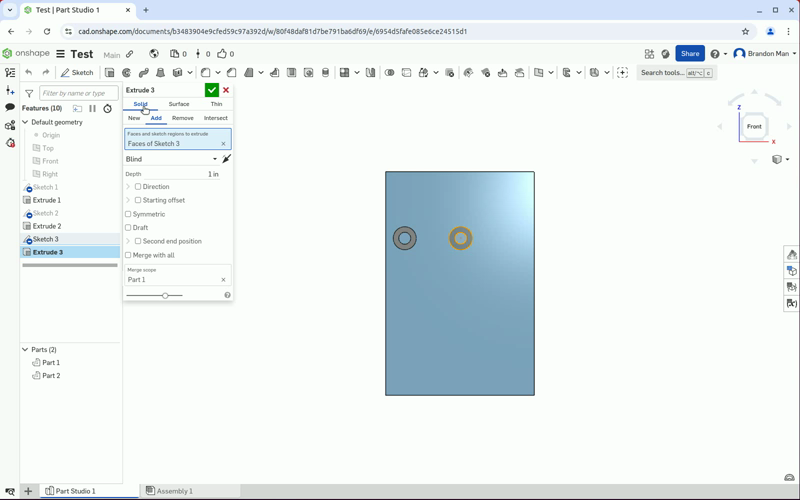
click(143, 106)
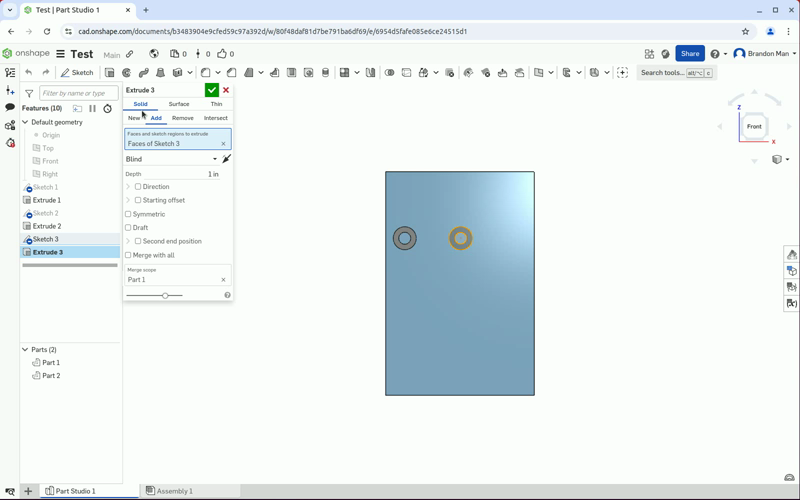
mouse_move(137, 120)
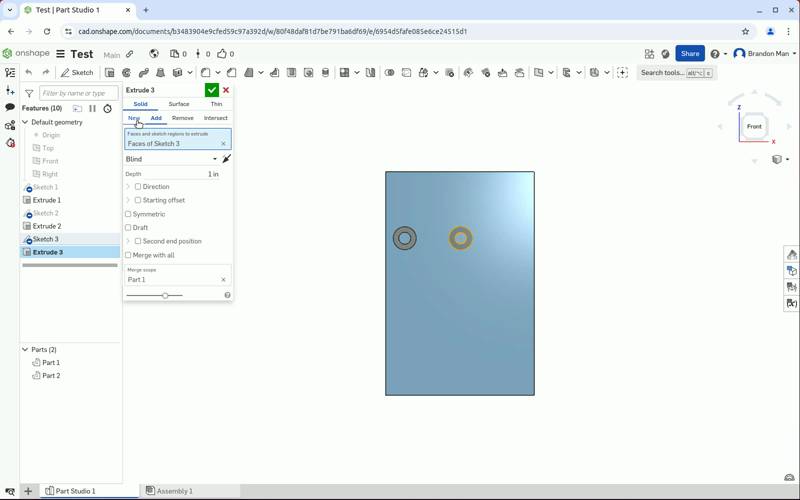
click(137, 120)
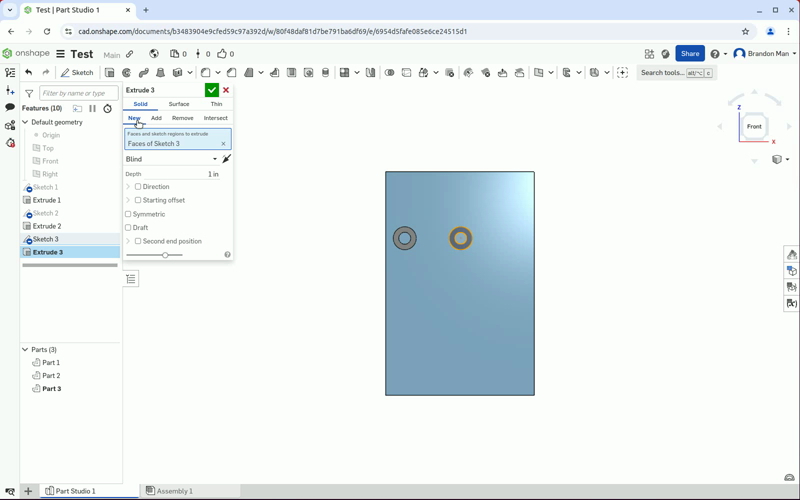
key(tab, 4)
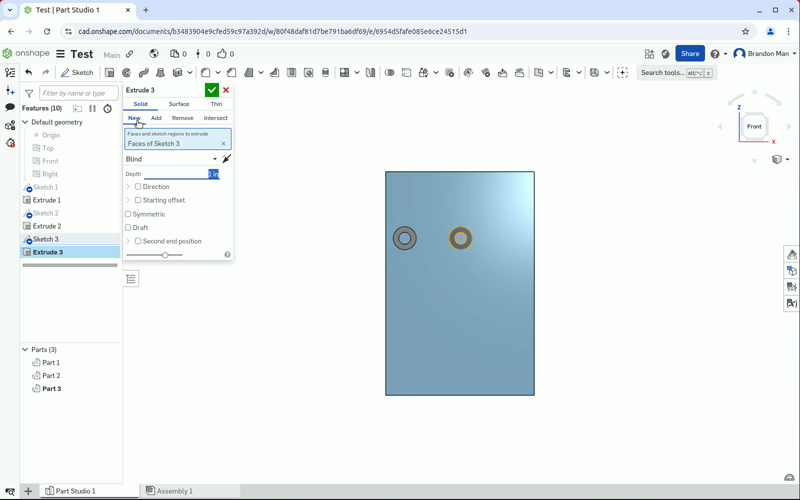
text(-3.852)
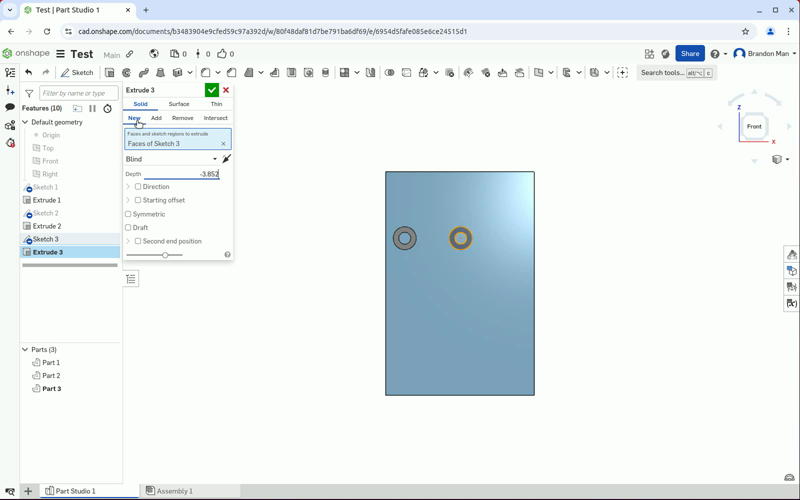
key(tab, 3)
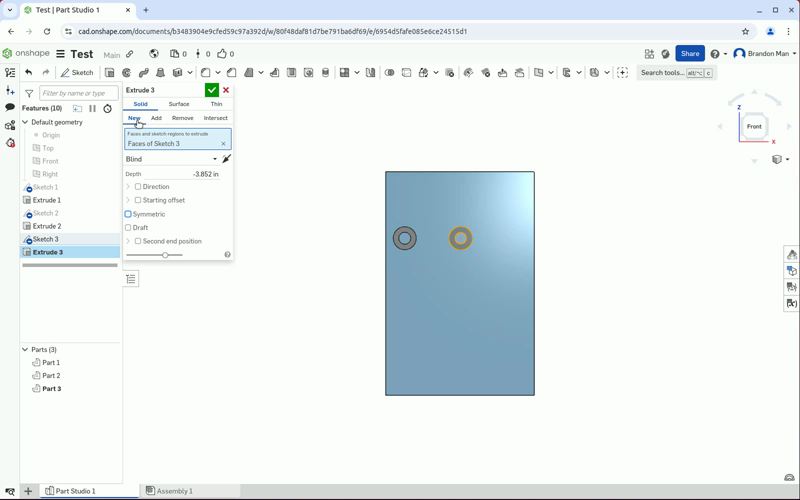
key(space)
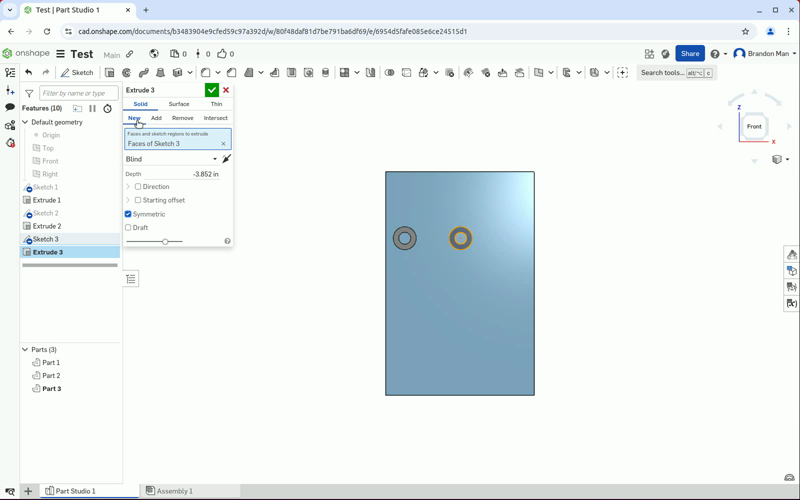
key(enter)
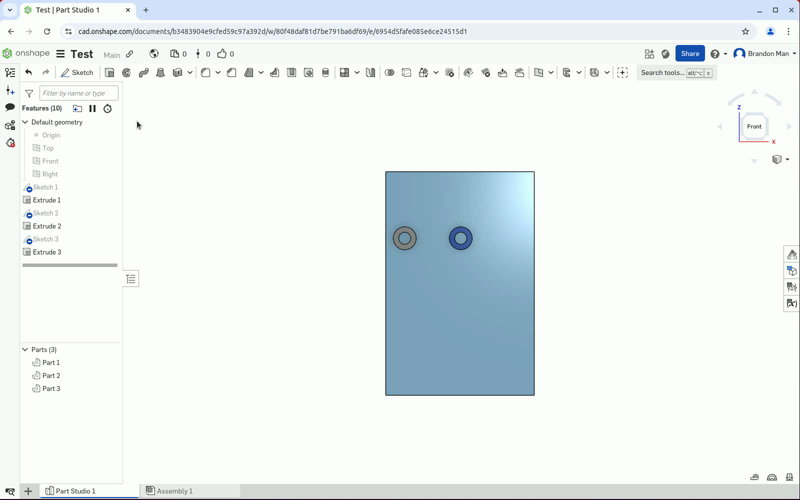
key(shift+h)
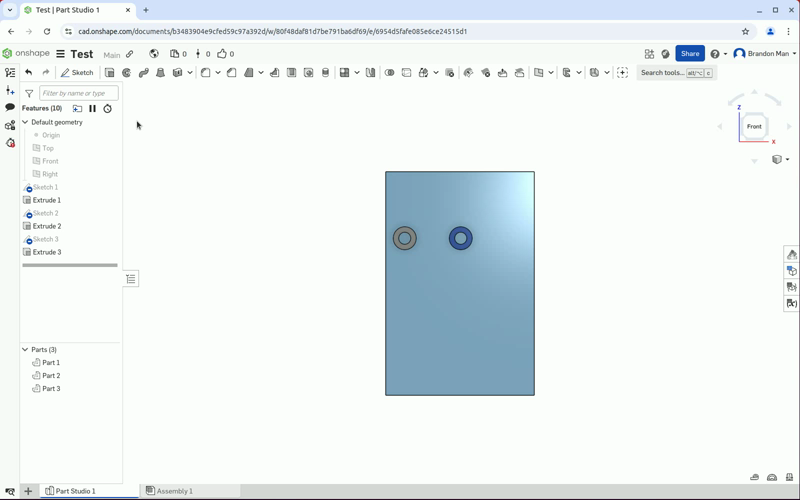
key(shift+h)
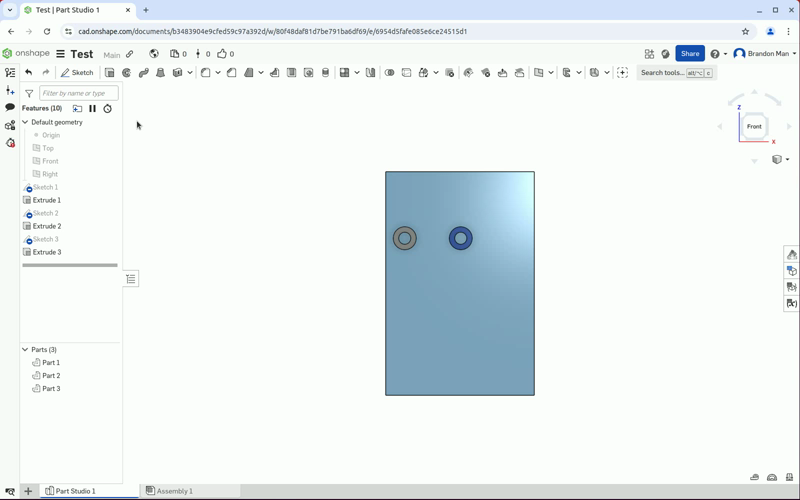
mouse_move(73, 189)
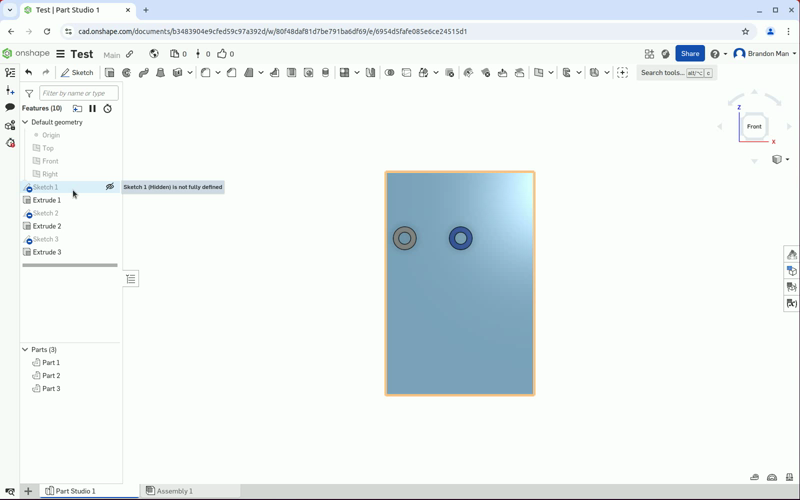
click(73, 189)
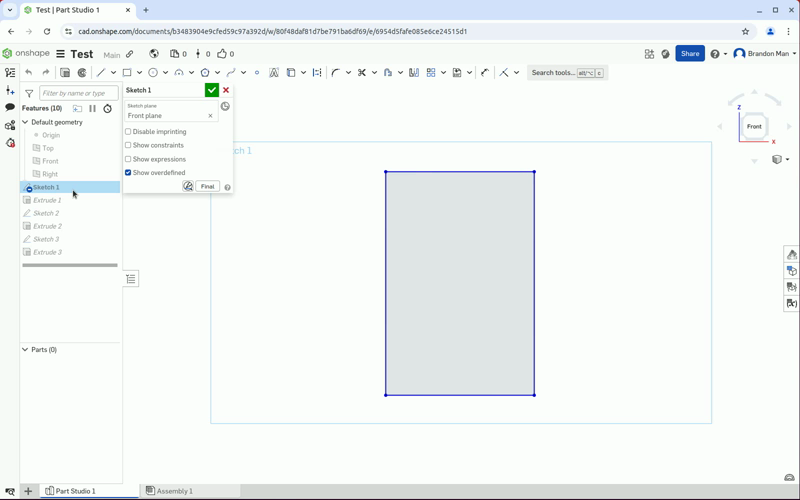
mouse_move(229, 92)
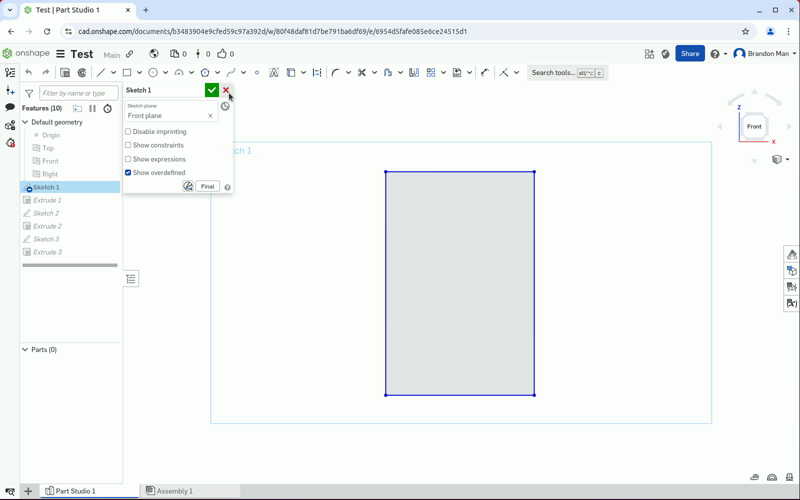
click(229, 92)
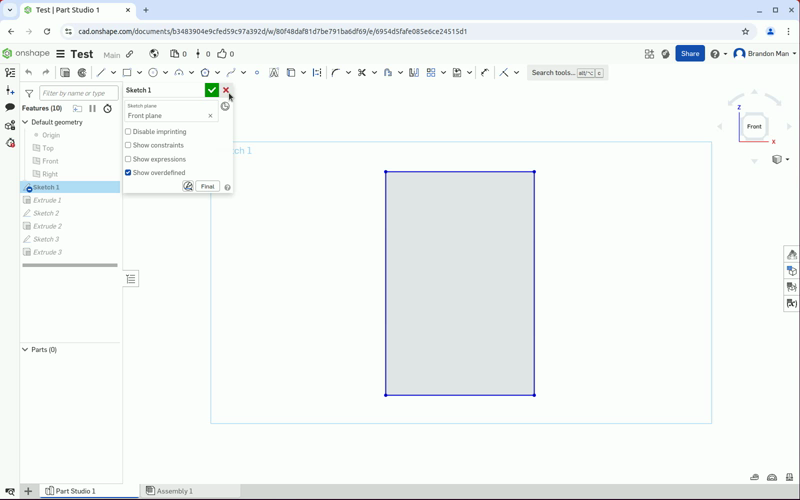
key(shift+s)
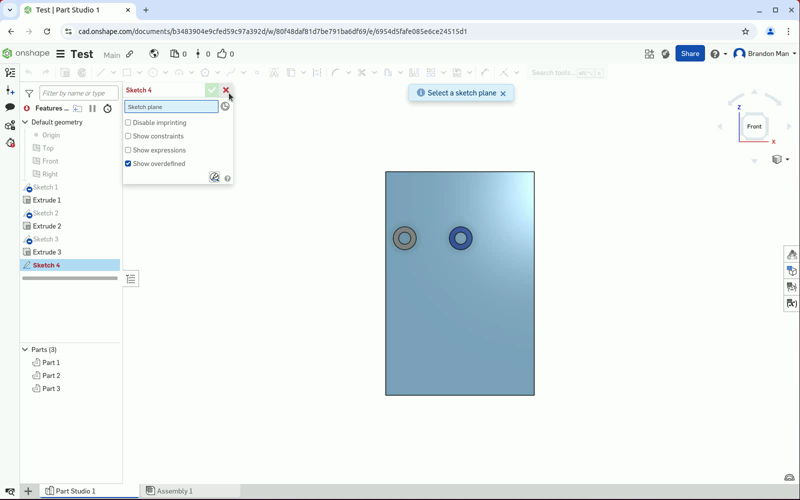
mouse_move(73, 163)
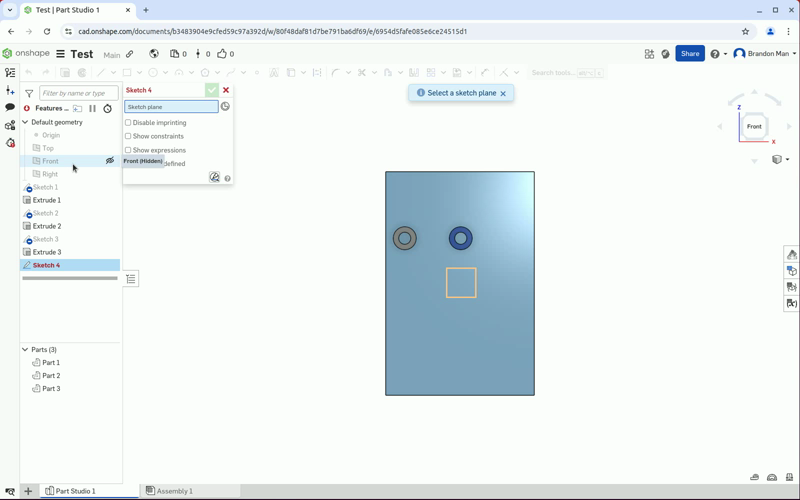
click(73, 163)
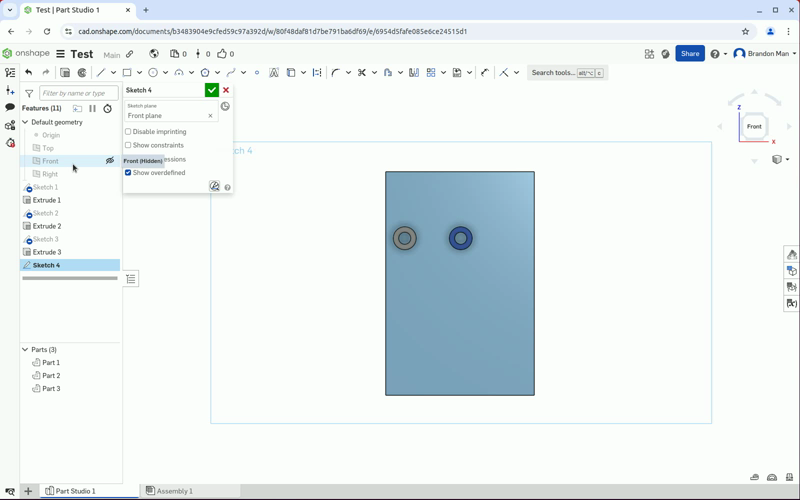
mouse_move(73, 352)
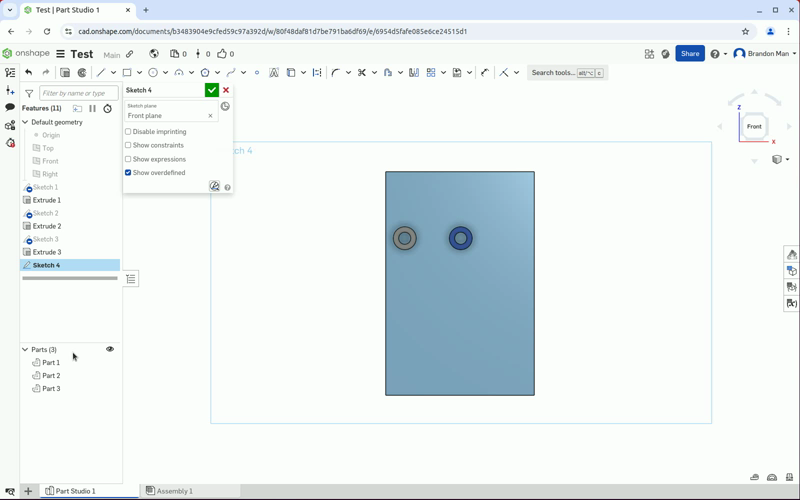
key(y)
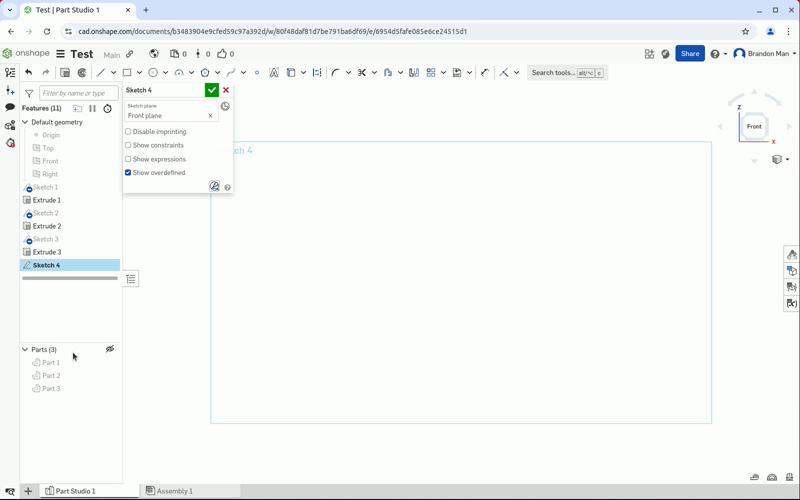
key(c)
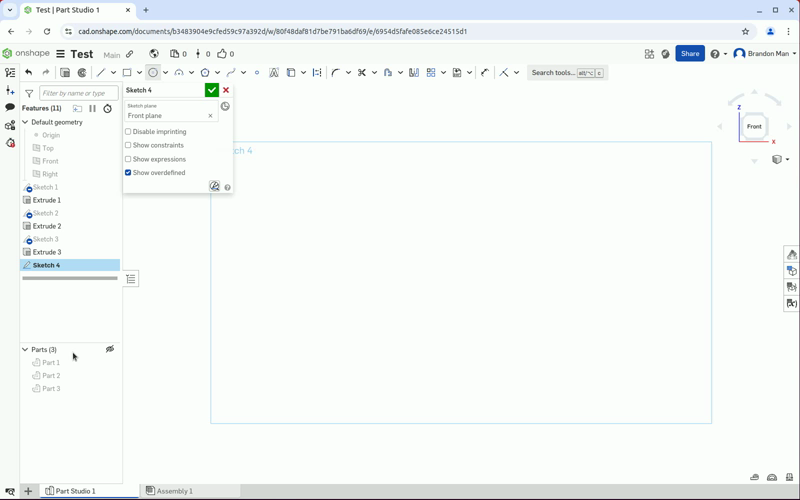
key_down(shift)
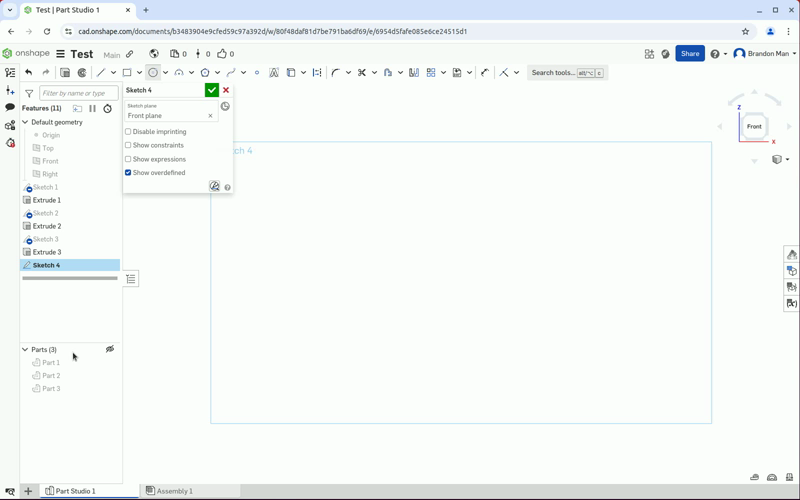
mouse_move(517, 238)
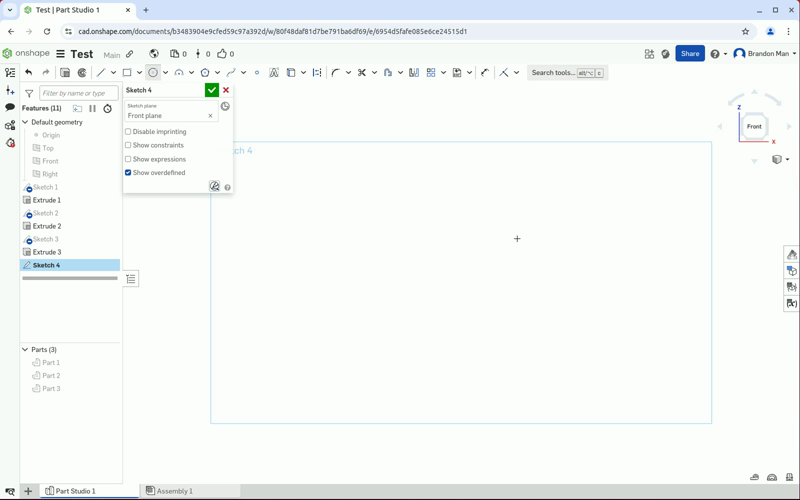
click(517, 238)
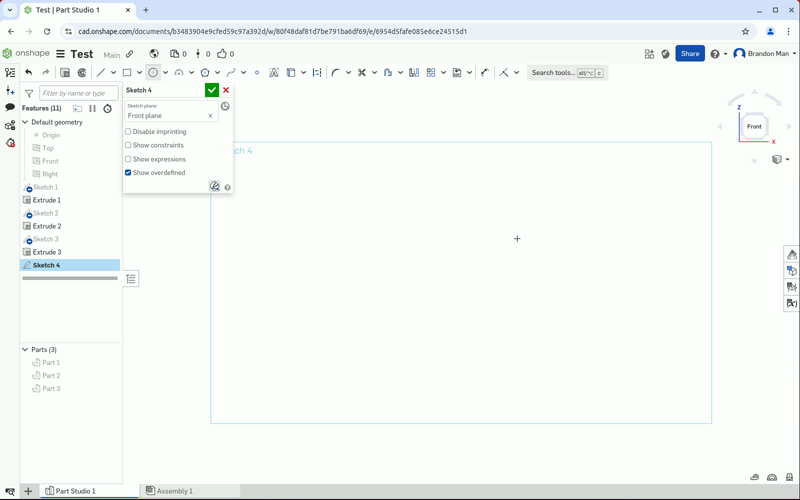
key_up(shift)
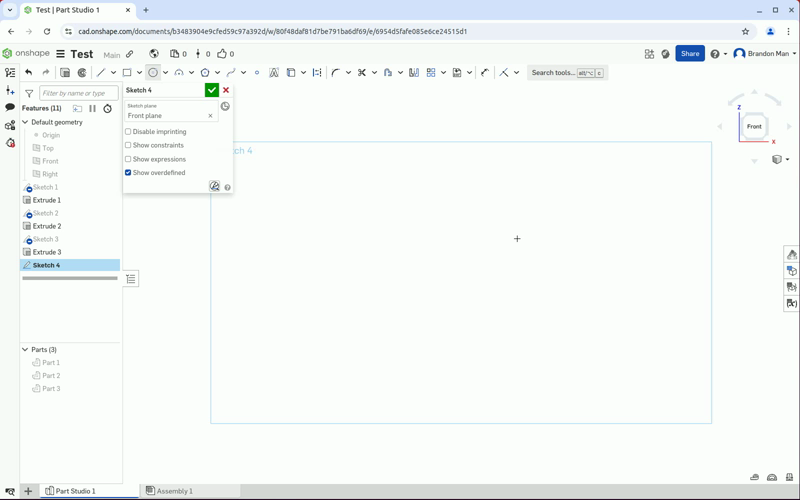
mouse_move(528, 238)
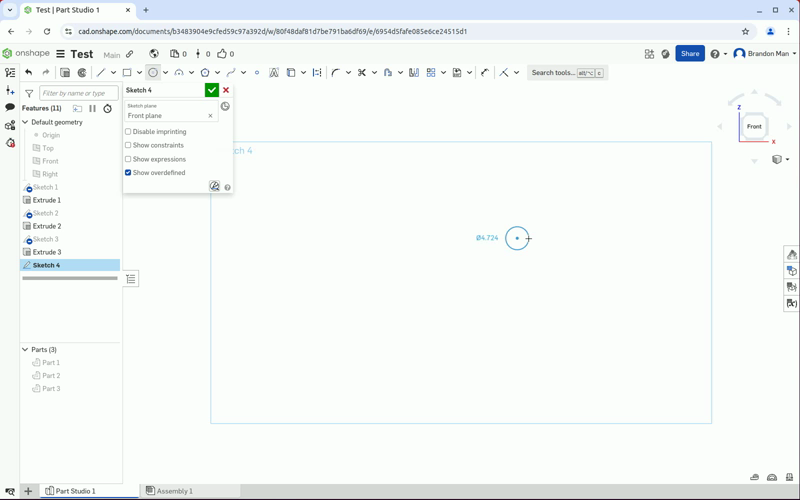
click(528, 238)
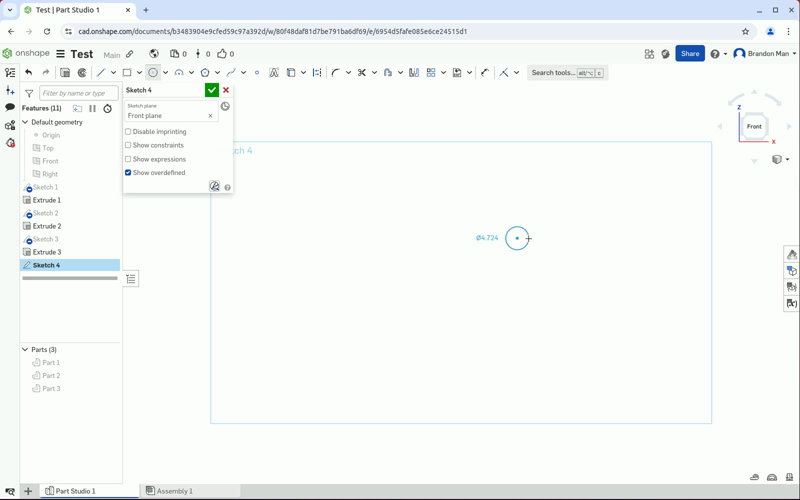
key(esc)
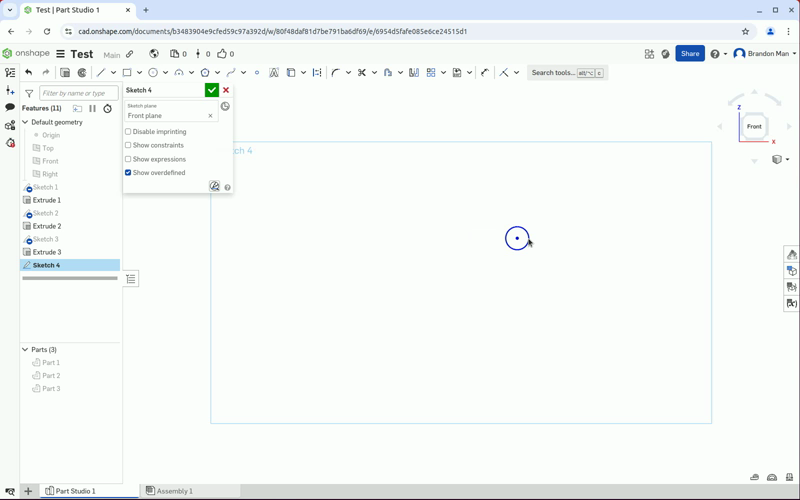
key(c)
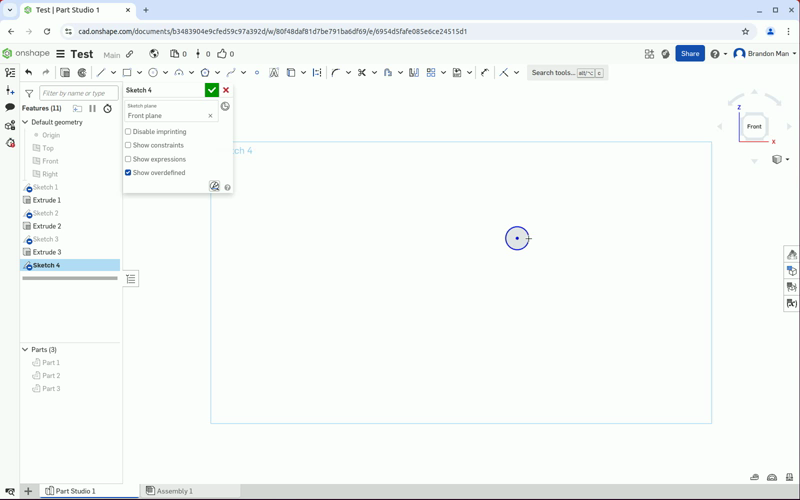
key_down(shift)
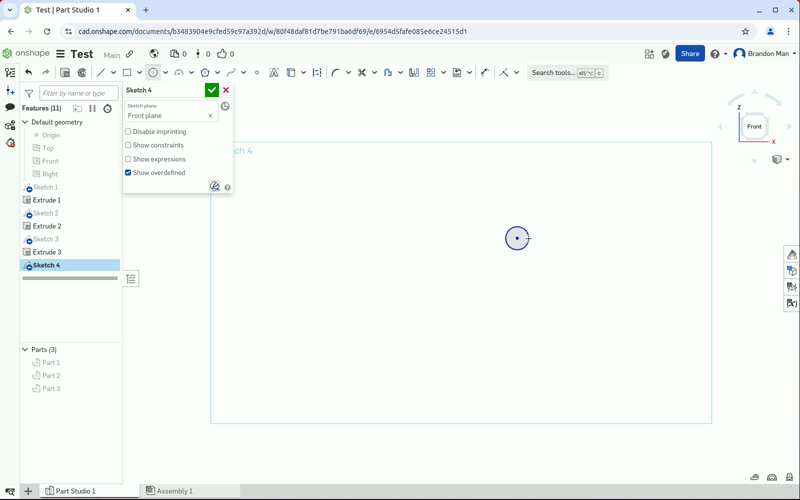
mouse_move(517, 238)
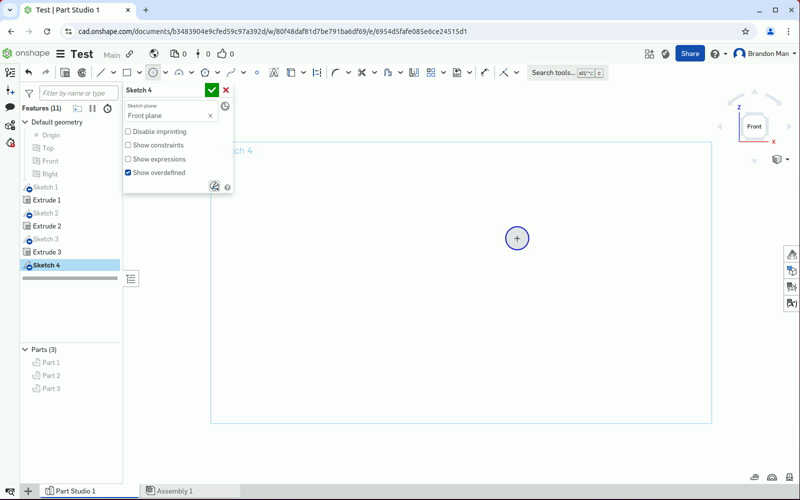
click(517, 238)
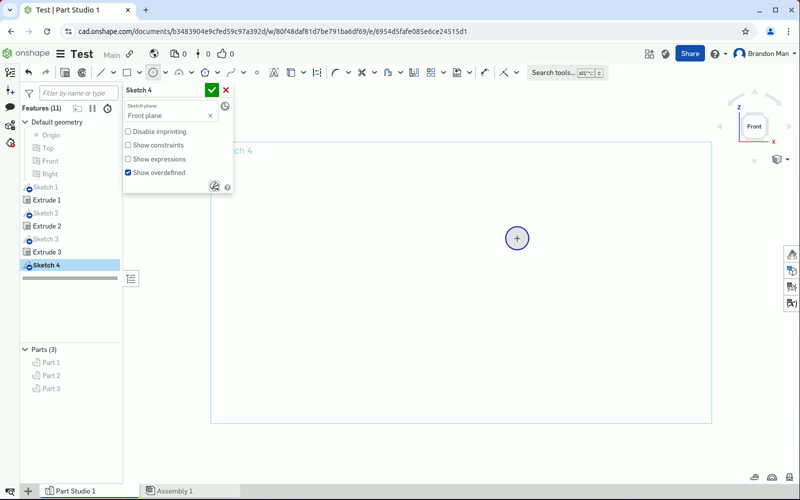
key_up(shift)
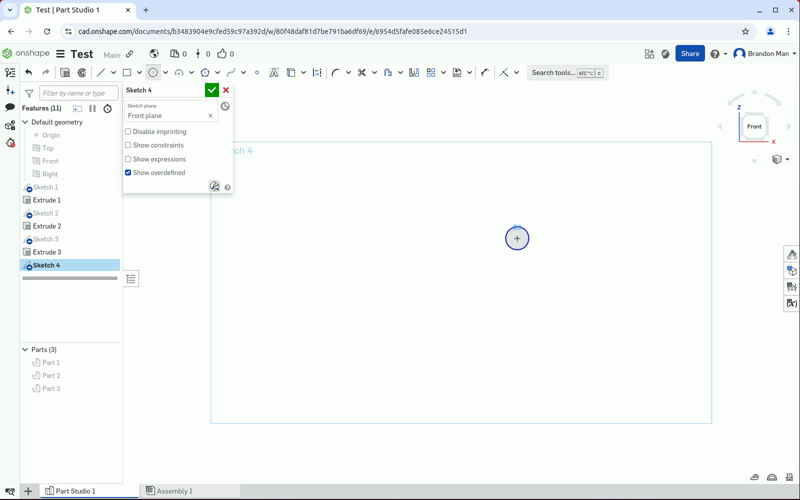
mouse_move(523, 238)
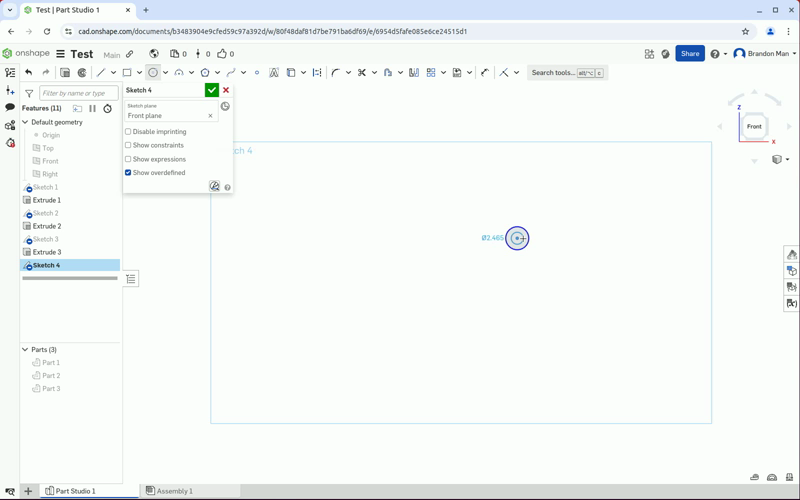
click(523, 238)
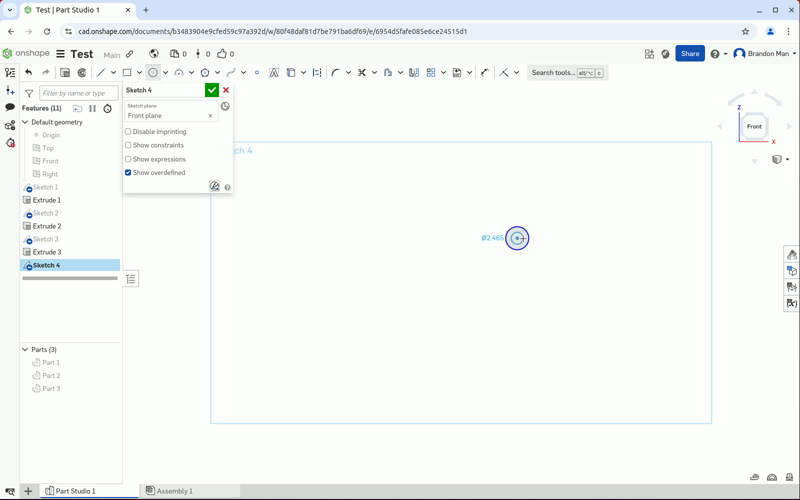
key(esc)
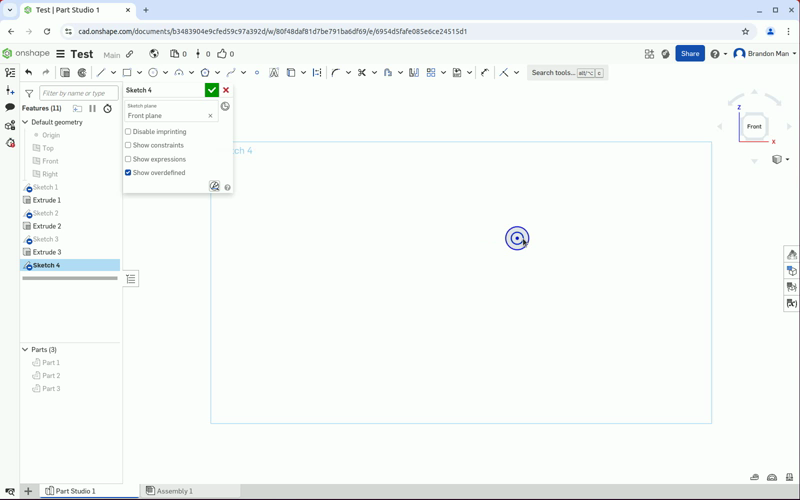
mouse_move(526, 241)
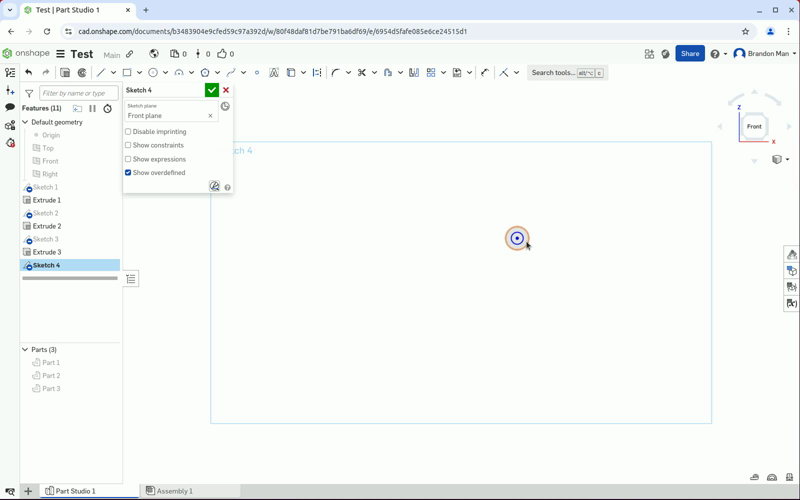
scroll(6)
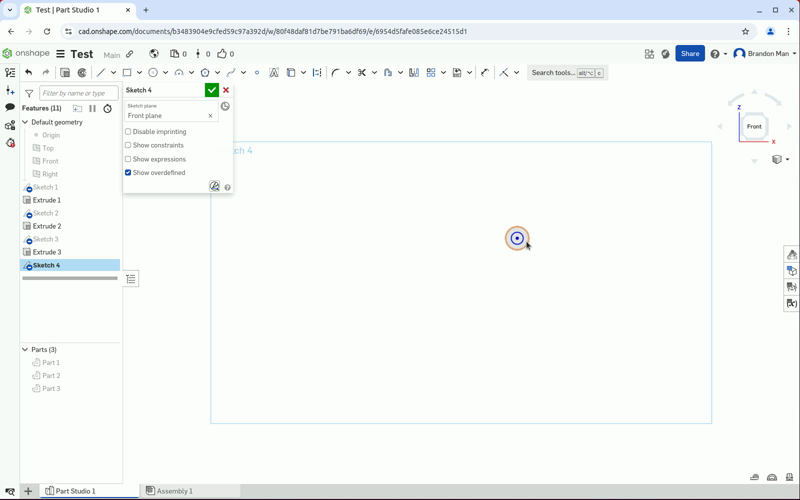
scroll(6)
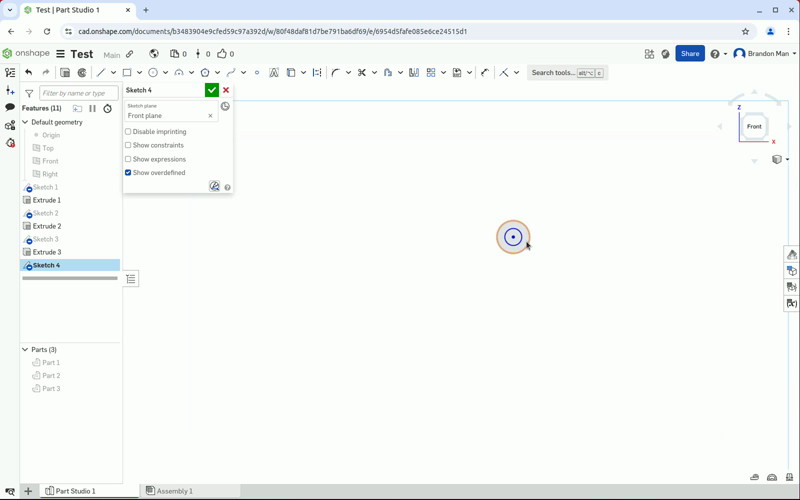
scroll(6)
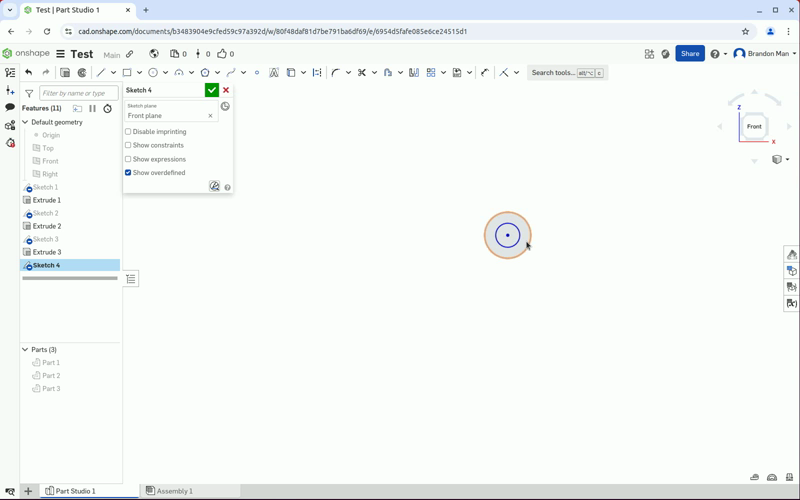
scroll(6)
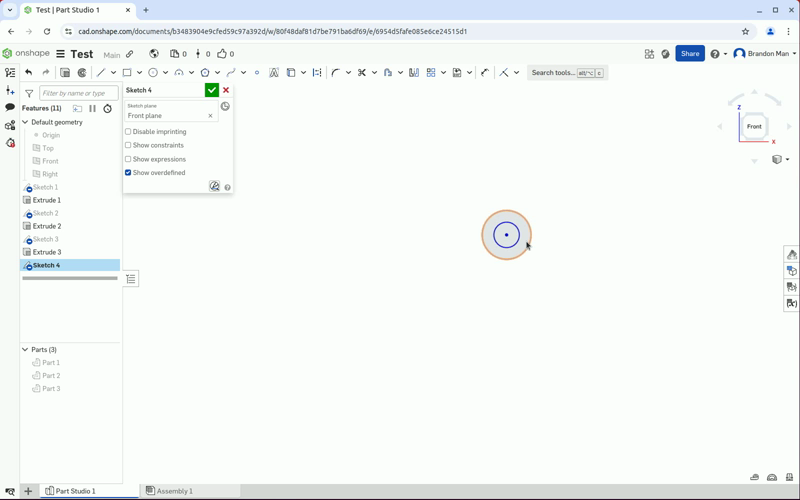
scroll(6)
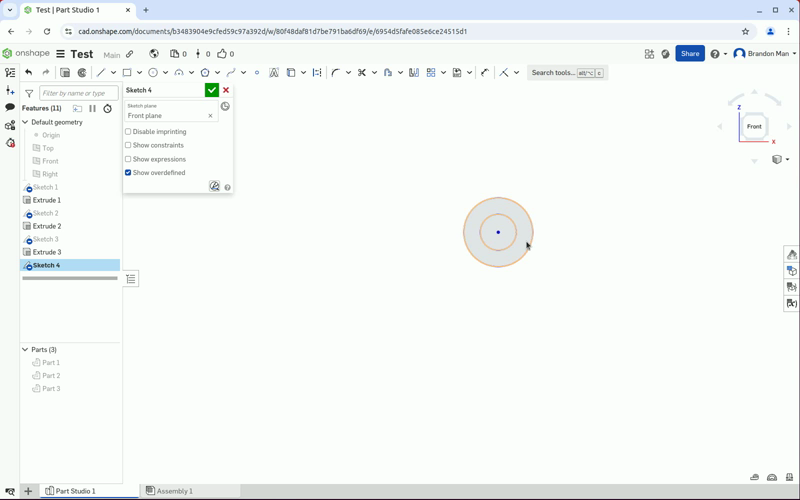
scroll(6)
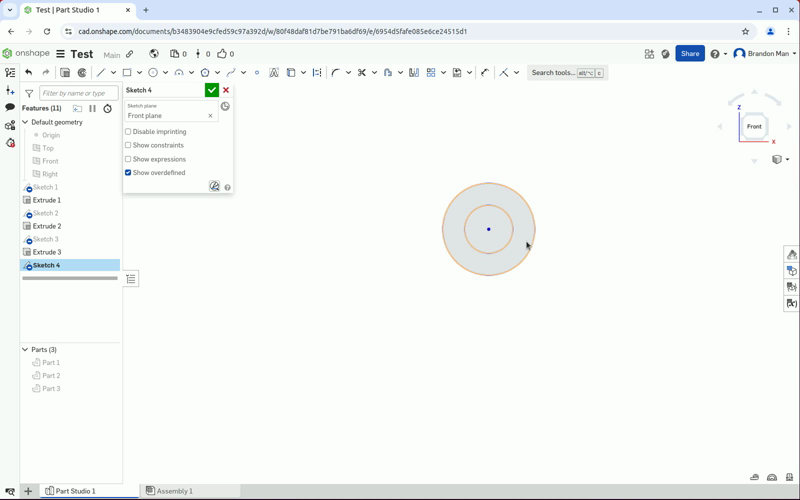
scroll(6)
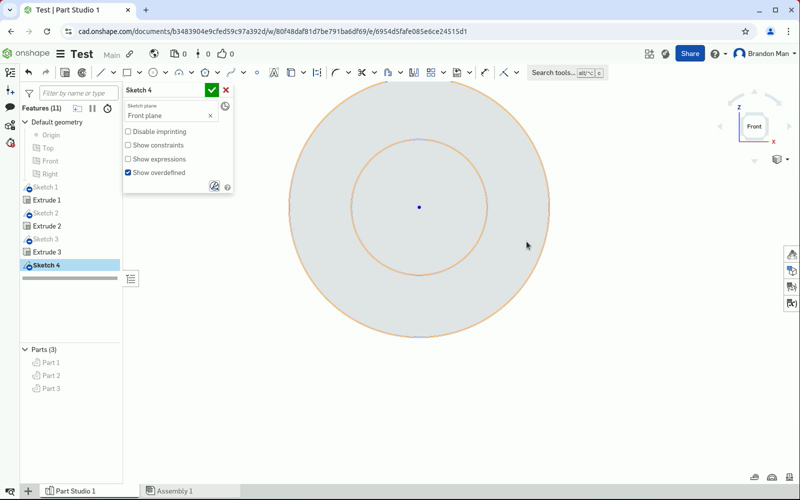
click(526, 241)
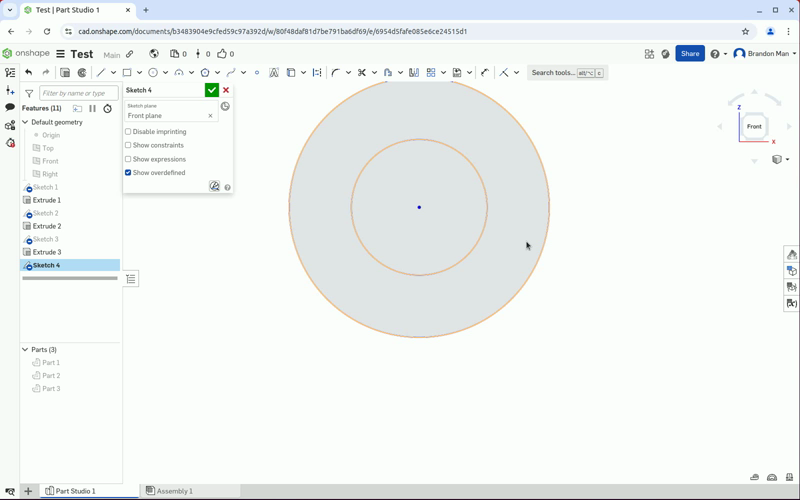
scroll(-6)
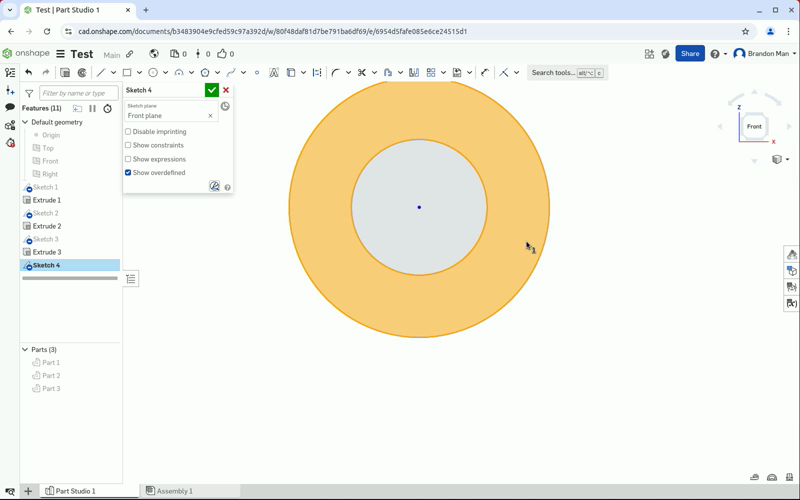
scroll(-6)
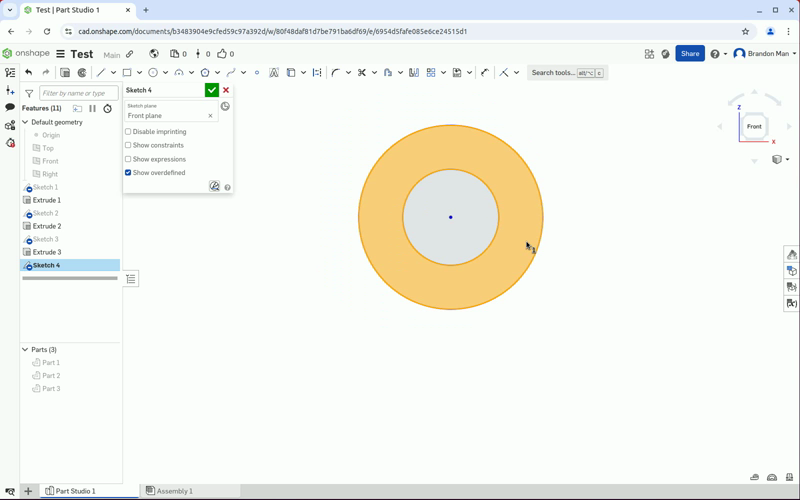
scroll(-6)
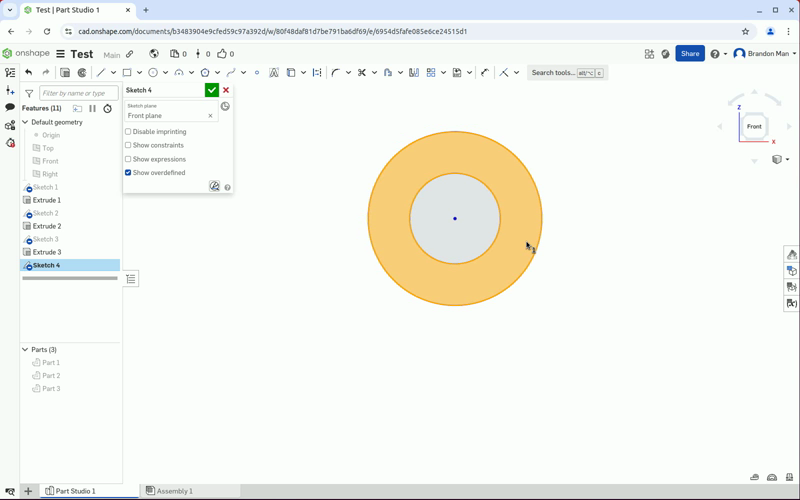
scroll(-6)
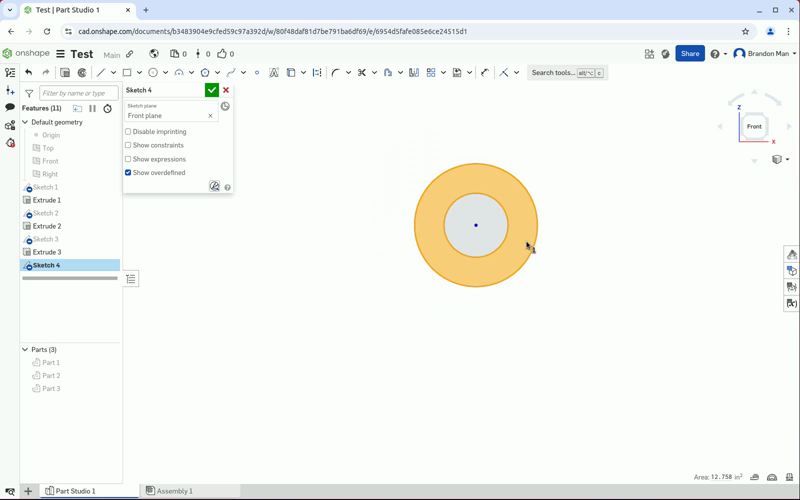
scroll(-6)
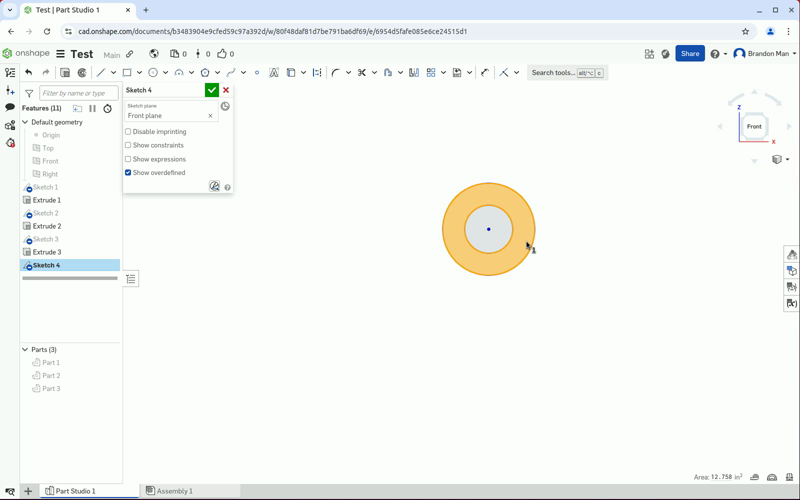
scroll(-6)
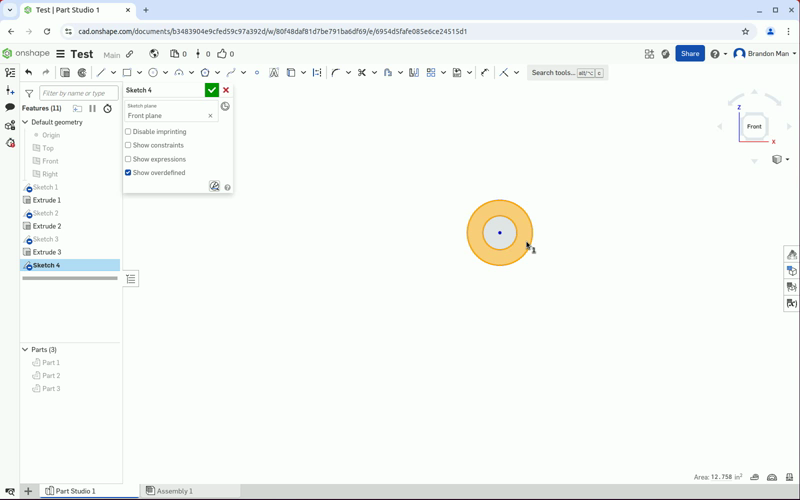
scroll(-6)
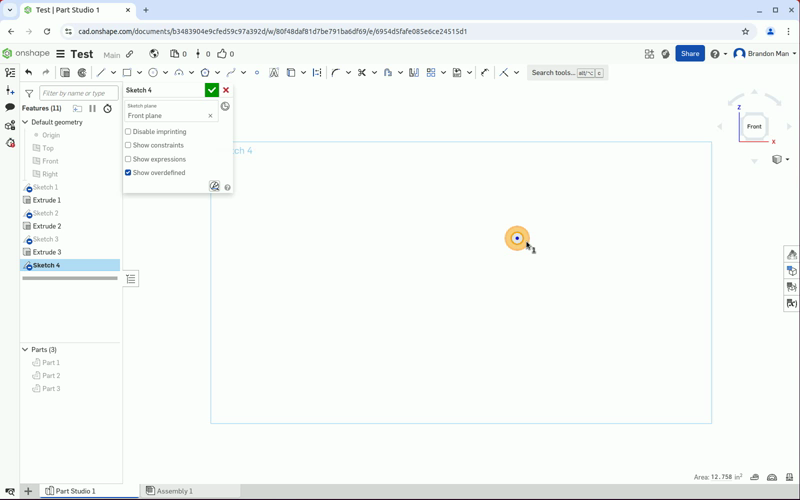
mouse_move(73, 352)
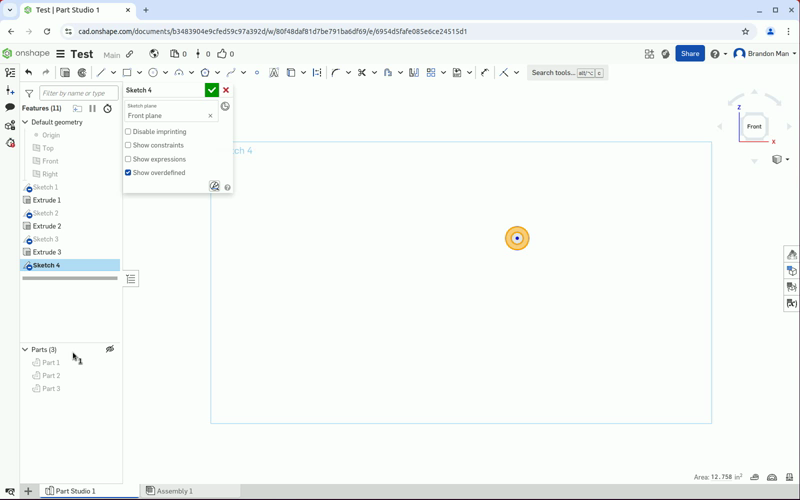
key(shift+y)
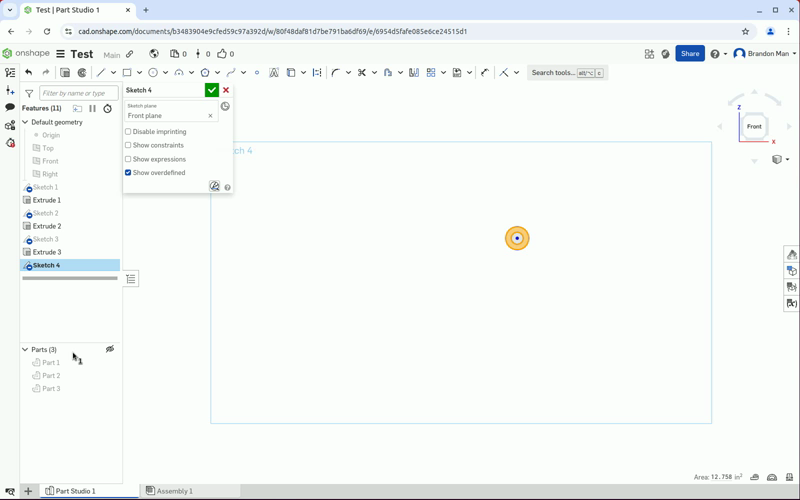
key(shift+e)
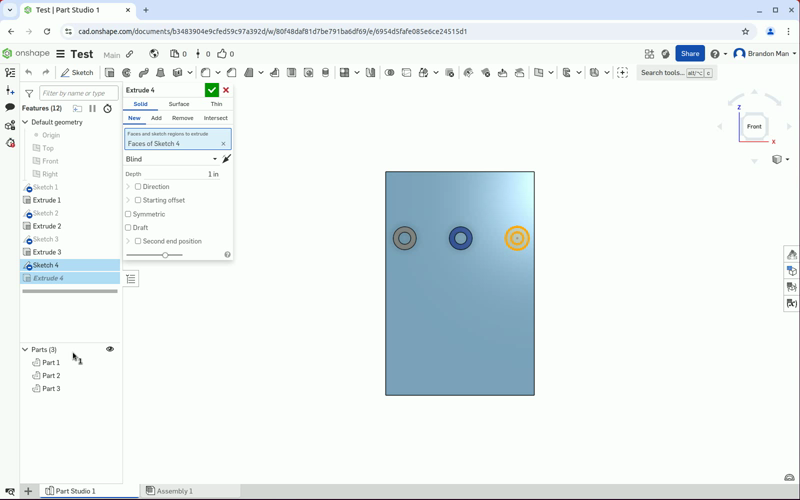
mouse_move(143, 106)
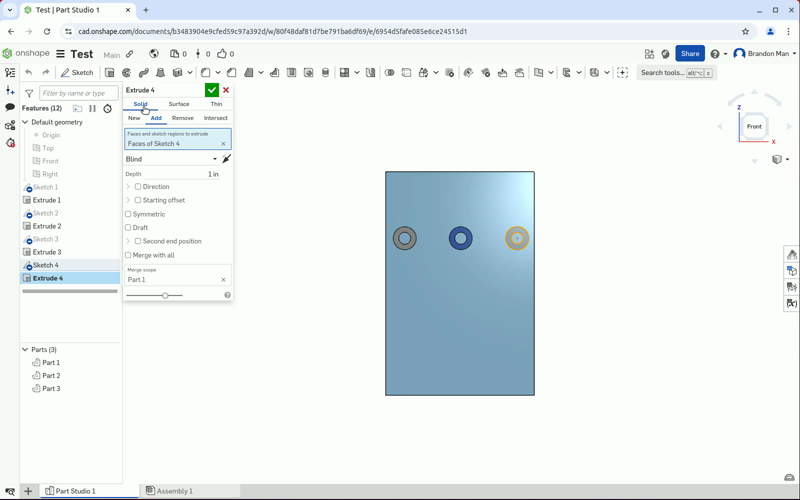
click(143, 106)
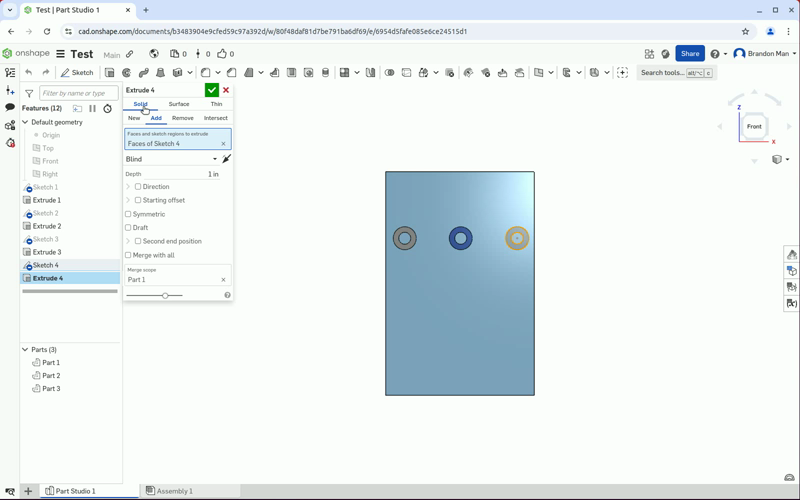
mouse_move(137, 120)
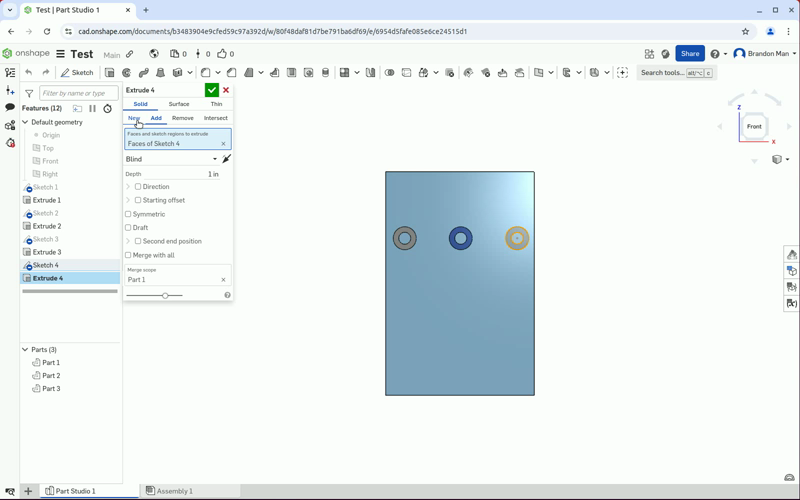
click(137, 120)
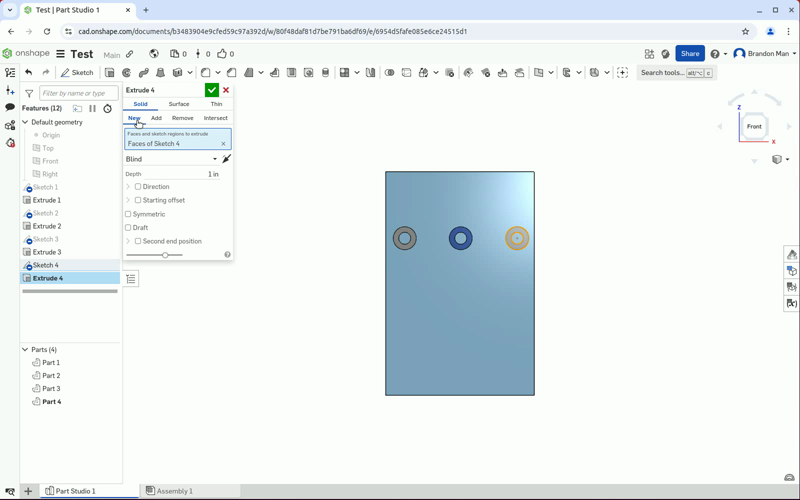
key(tab, 4)
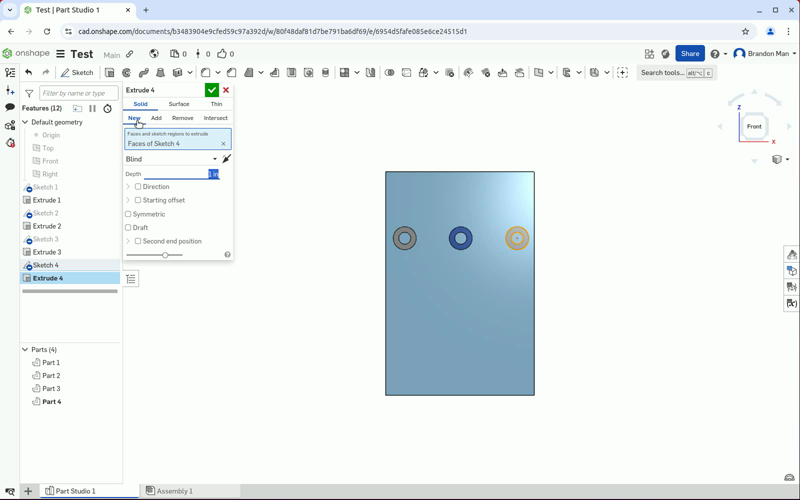
text(-3.852)
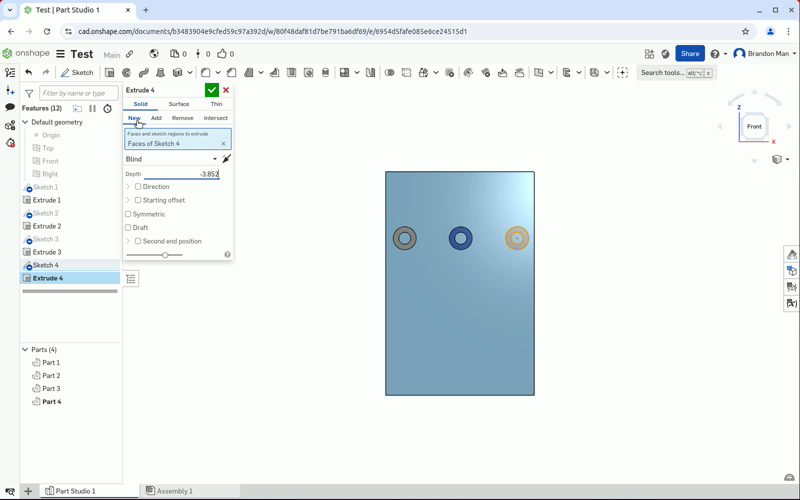
key(tab, 3)
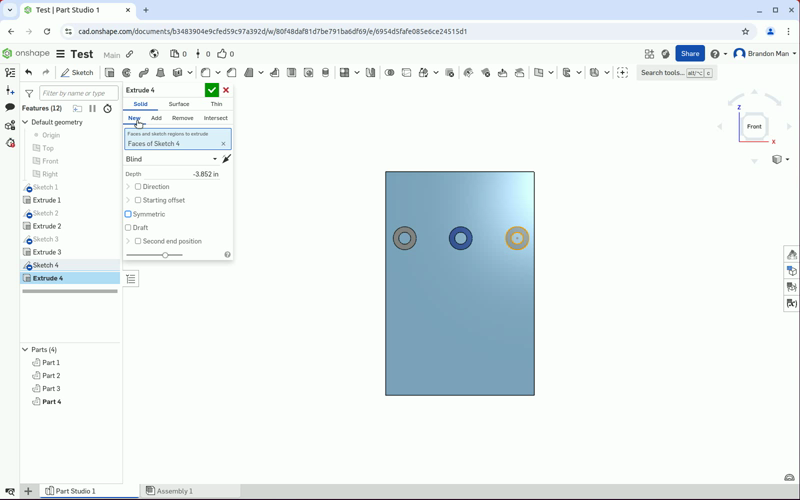
key(space)
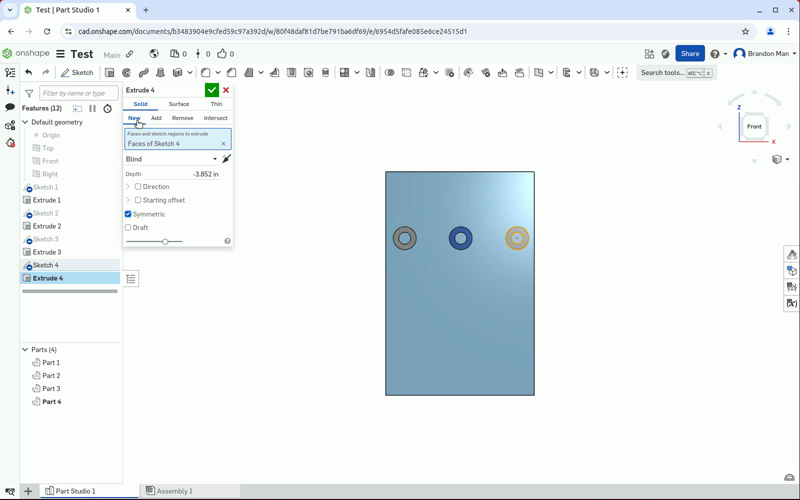
key(enter)
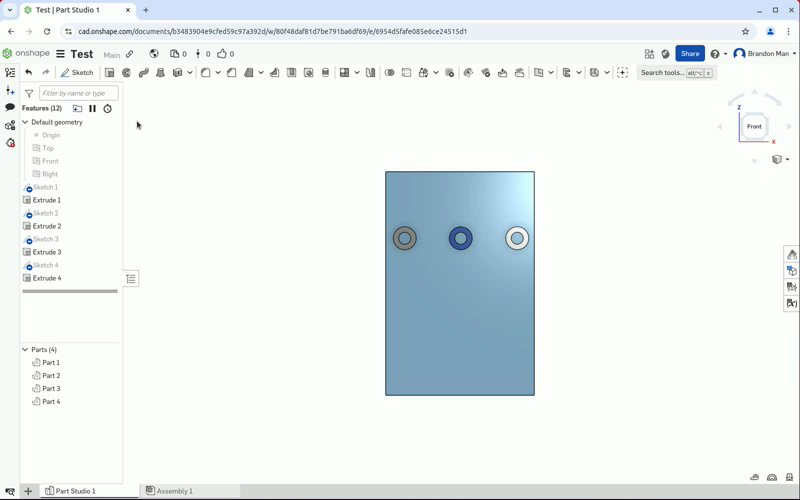
key(shift+h)
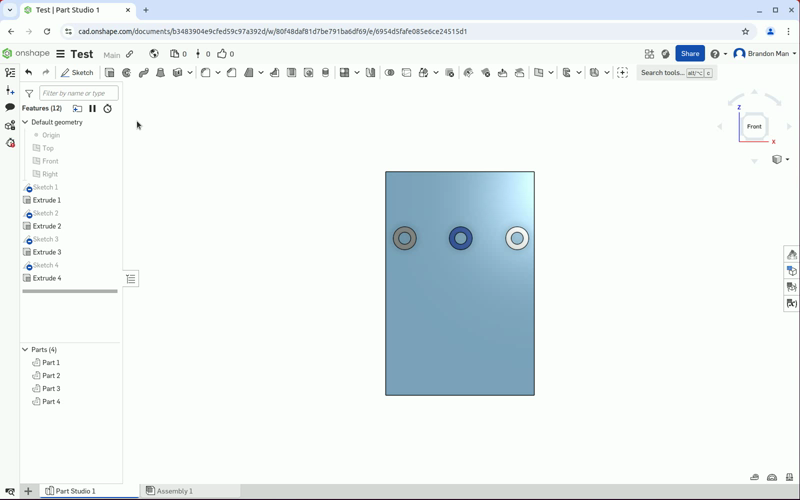
key(shift+h)
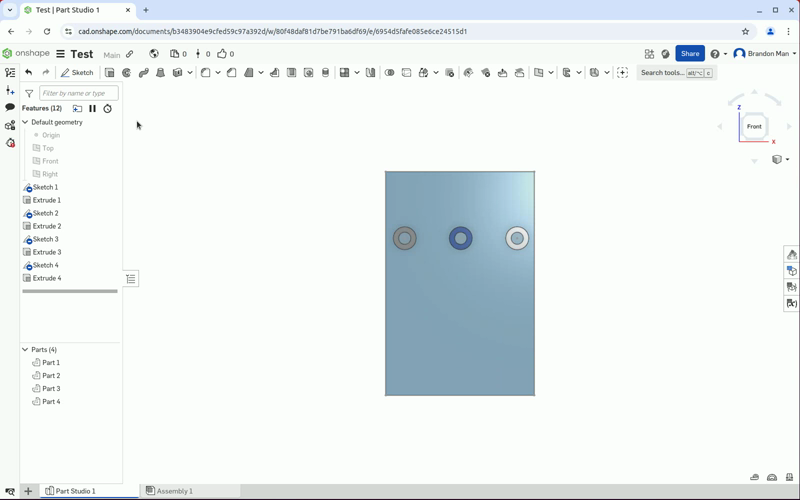
key(shift+7)
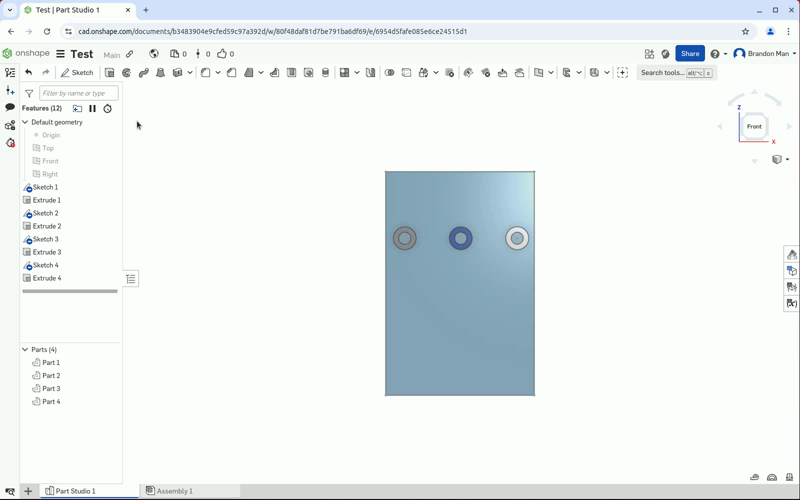
key(left, 2)
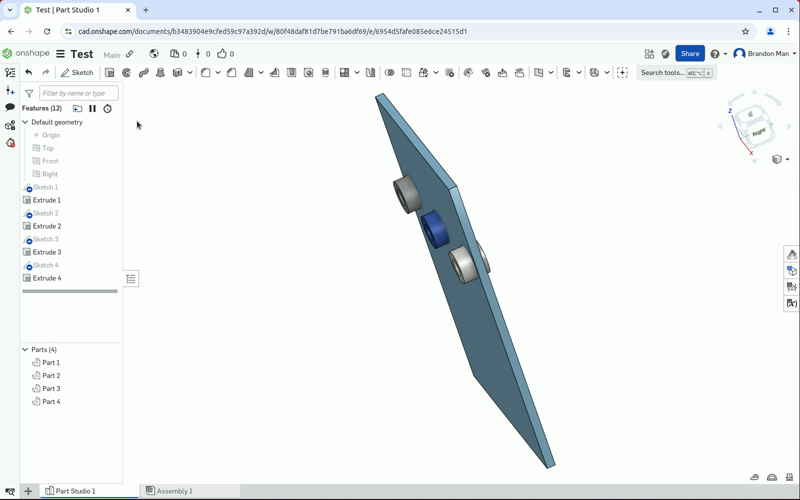
key(down, 2)
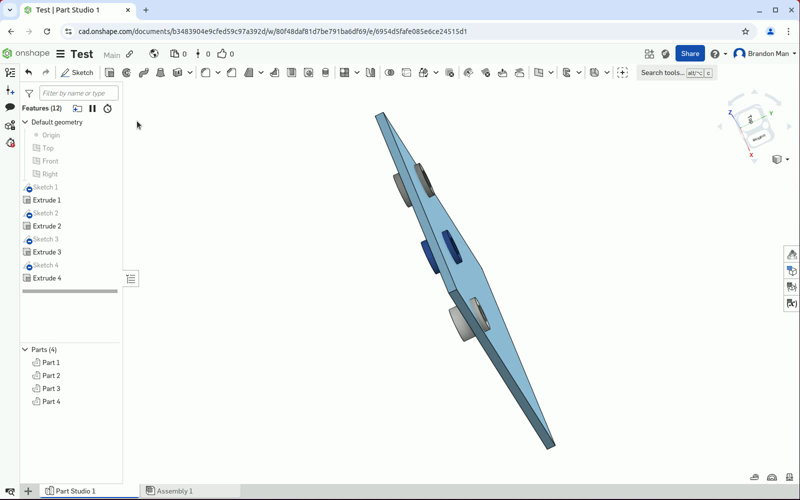
key(up, 2)
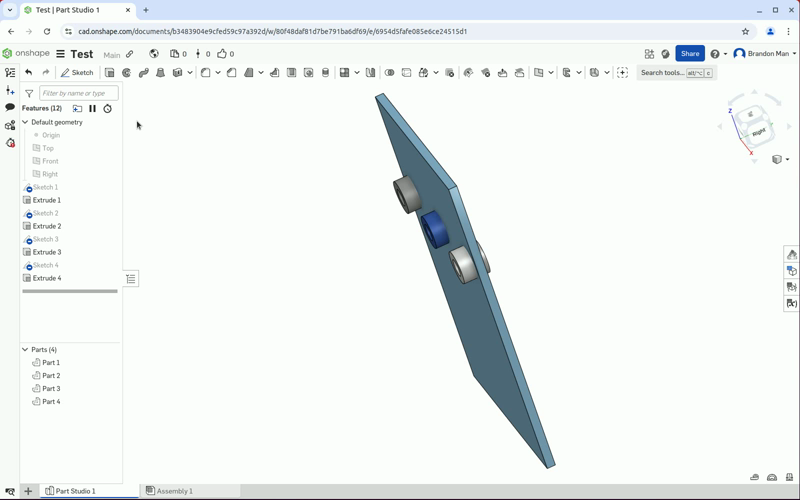
key(right, 2)
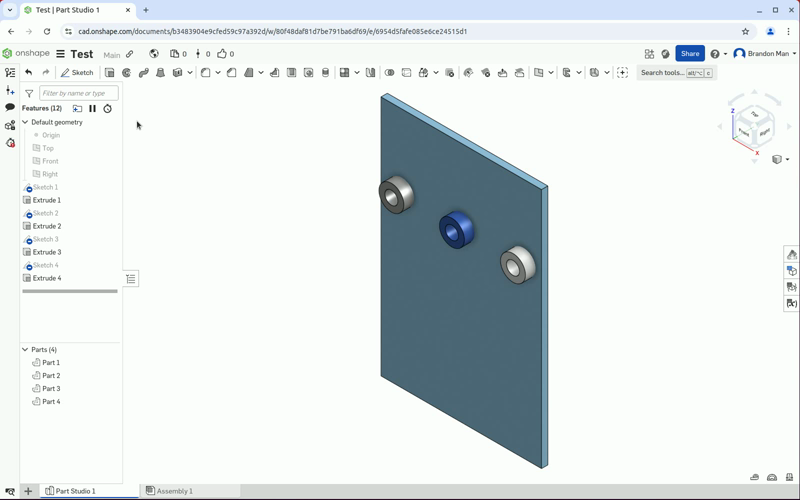
mouse_move(73, 189)
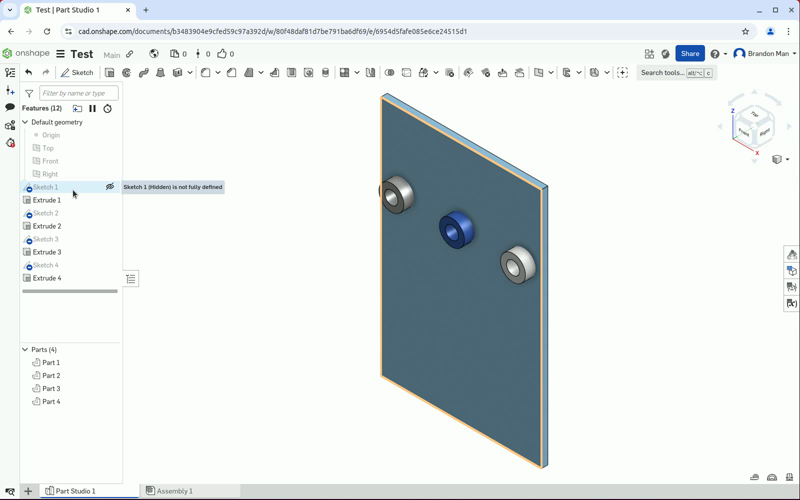
click(73, 189)